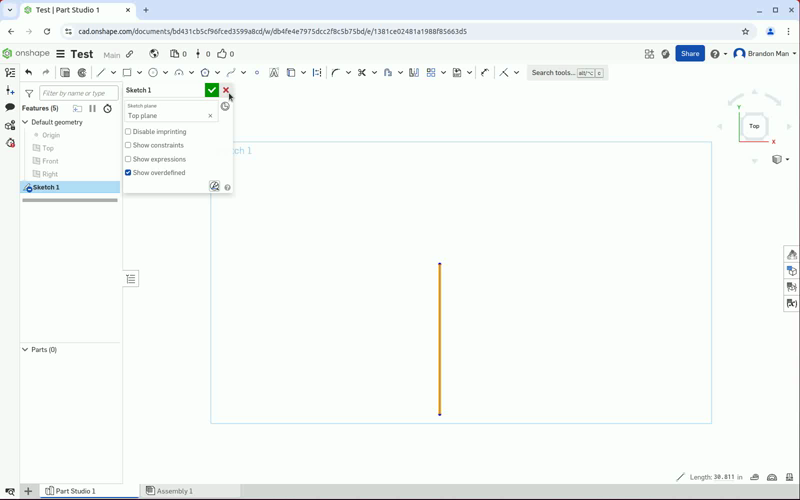
key(shift+h)
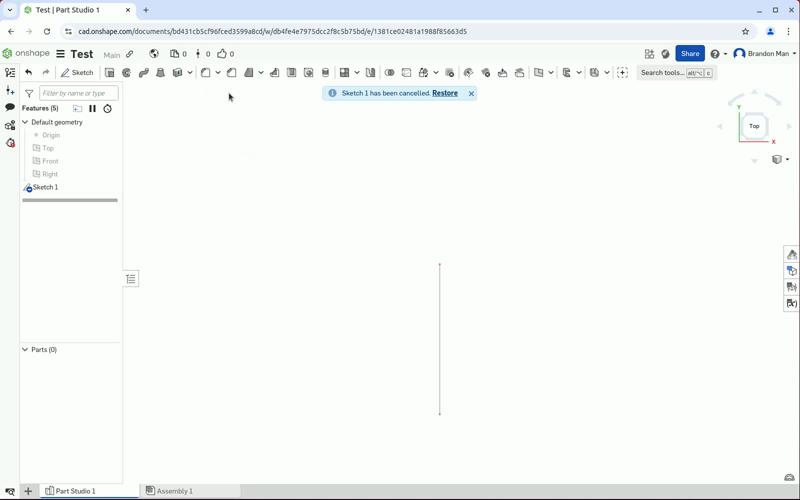
key(shift+s)
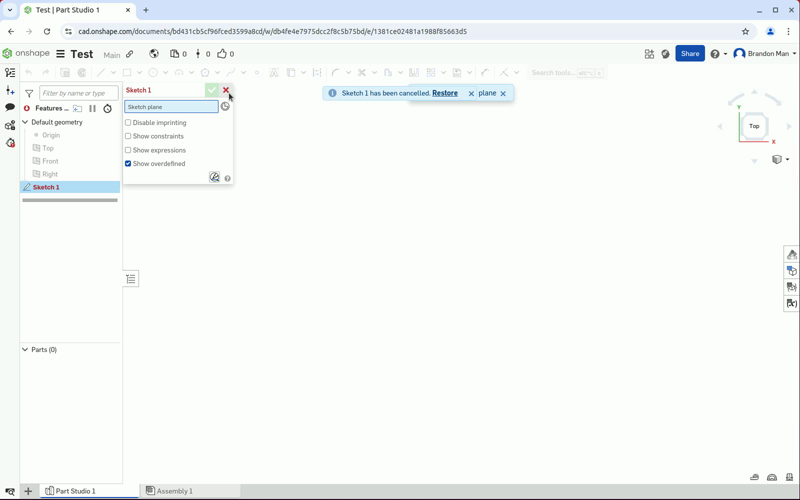
mouse_move(73, 150)
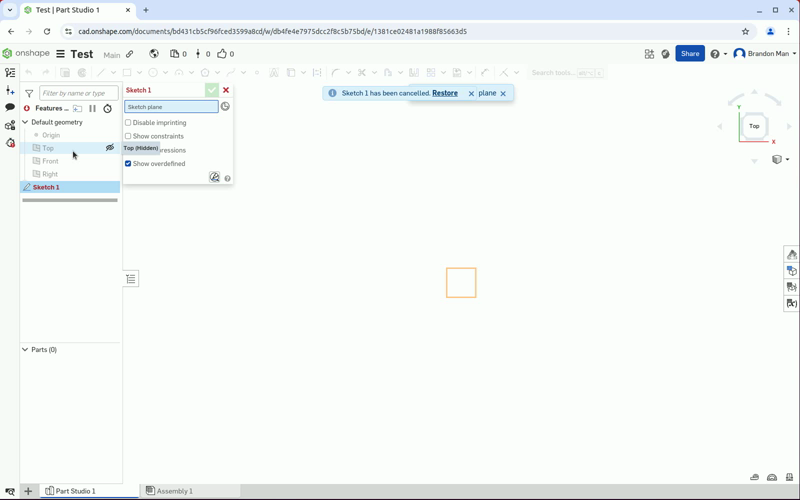
click(73, 150)
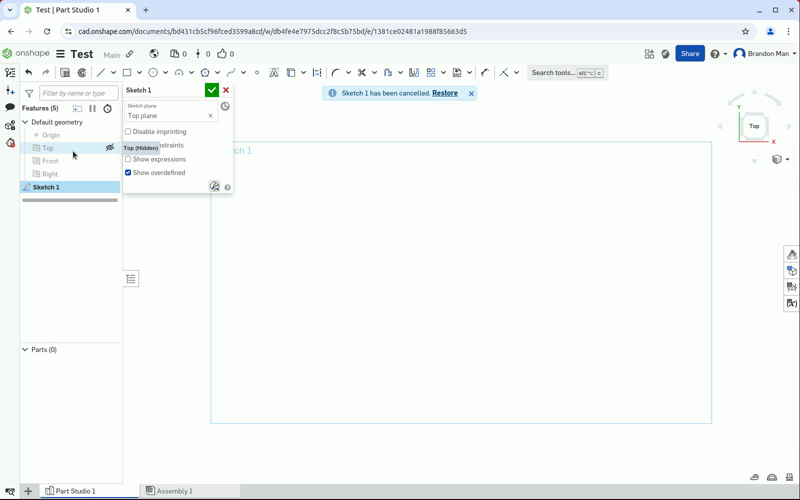
mouse_move(73, 352)
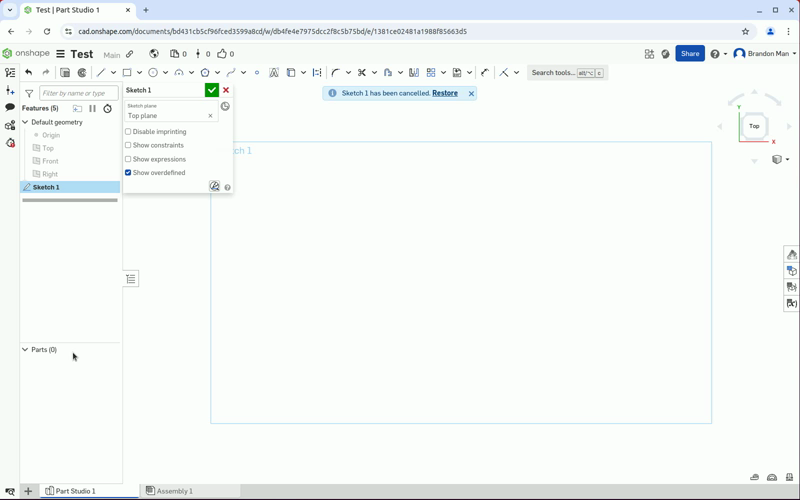
key(y)
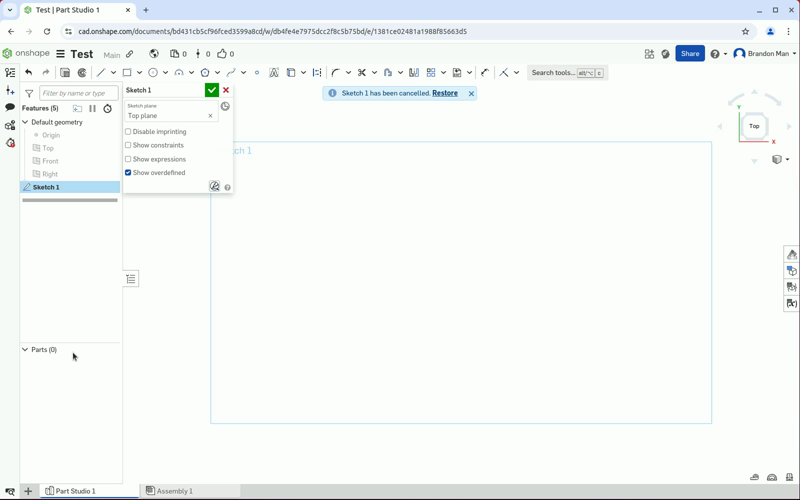
key(l)
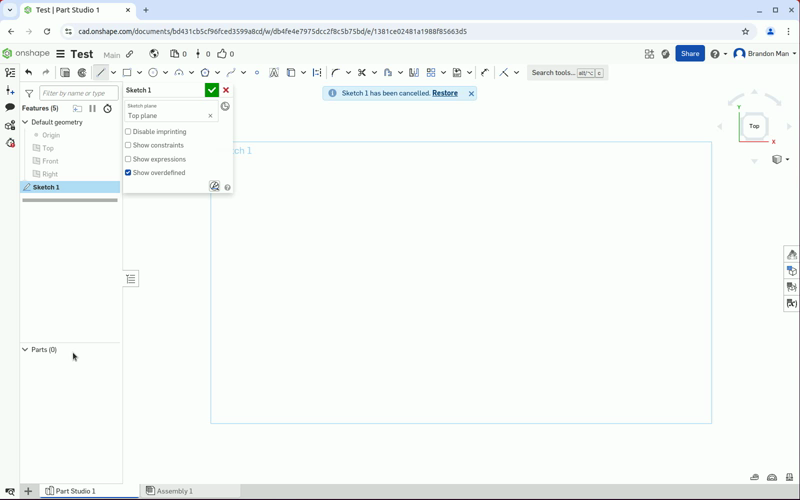
key_down(shift)
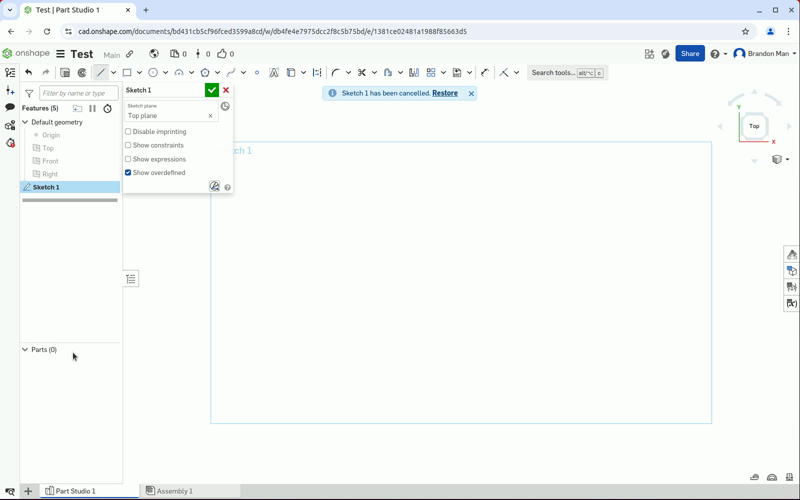
mouse_move(423, 395)
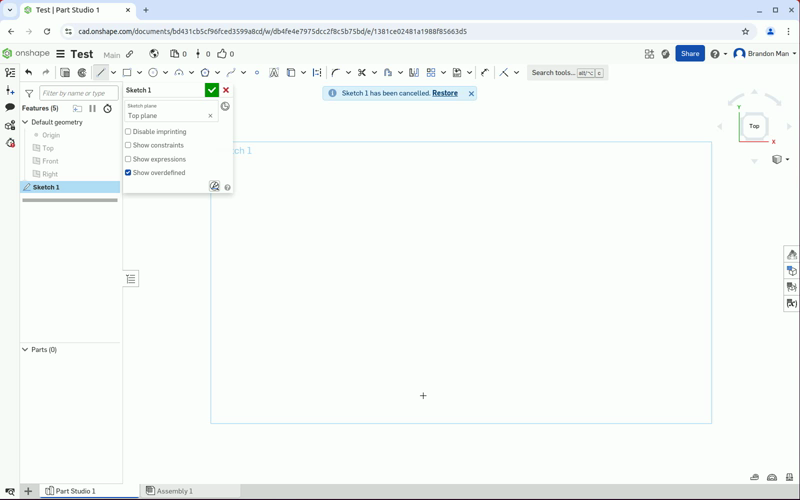
click(423, 395)
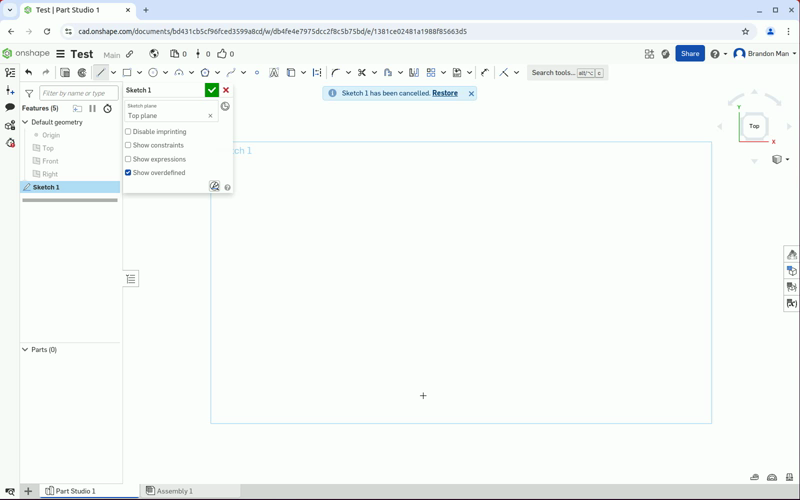
key_up(shift)
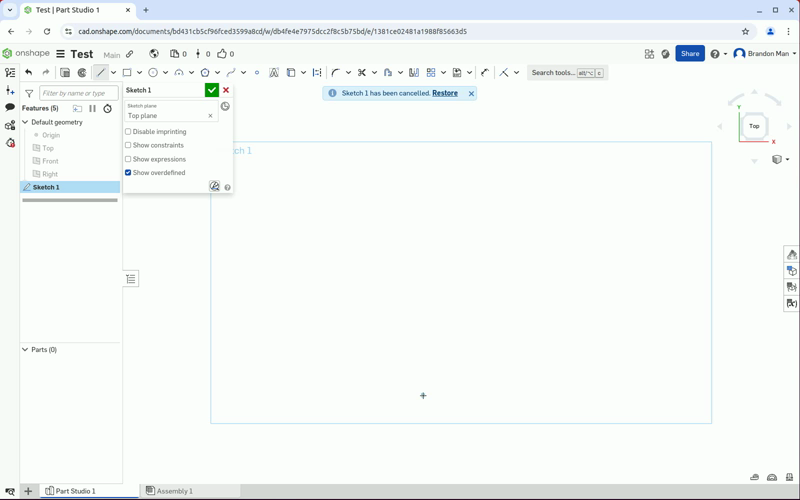
key_down(shift)
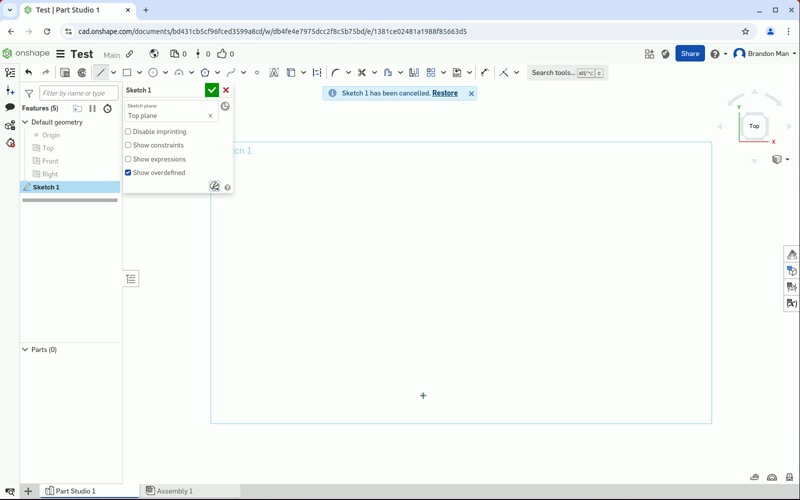
mouse_move(498, 395)
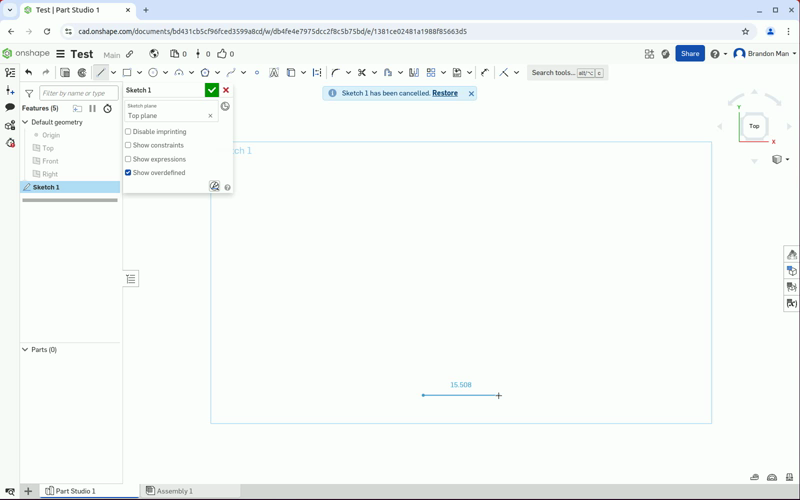
click(498, 395)
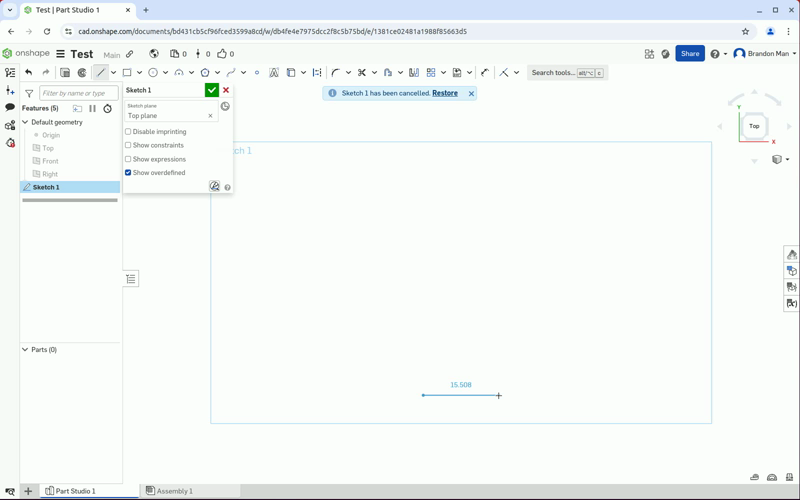
key_up(shift)
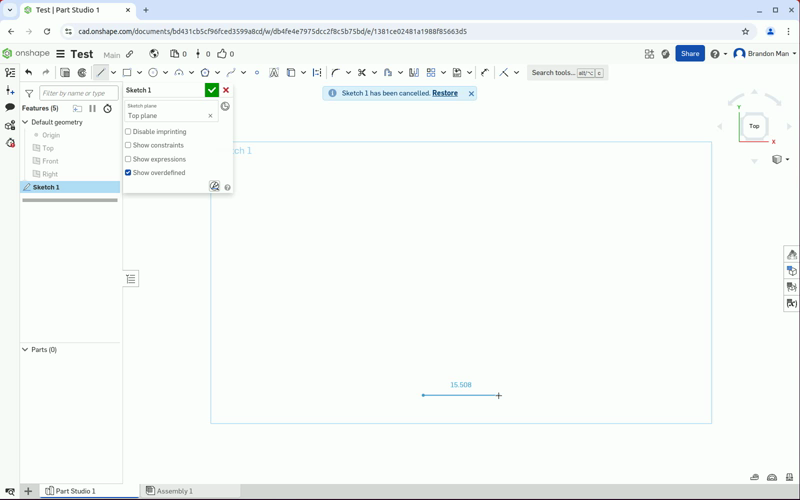
key_down(shift)
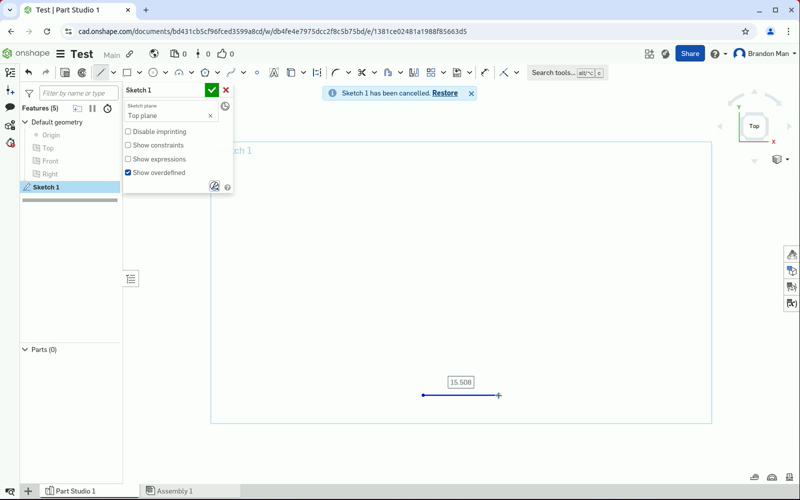
mouse_move(498, 171)
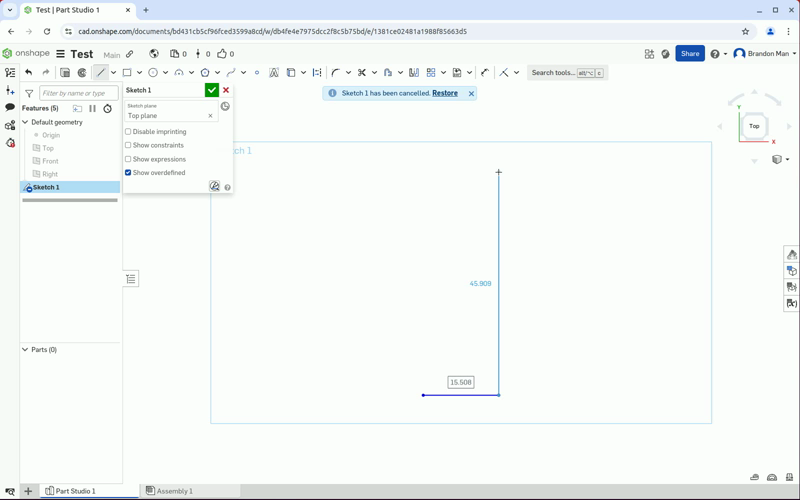
click(498, 171)
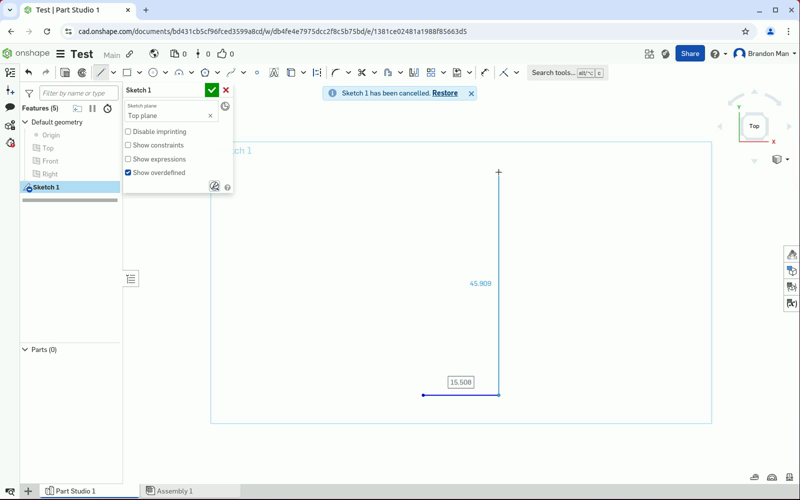
key_up(shift)
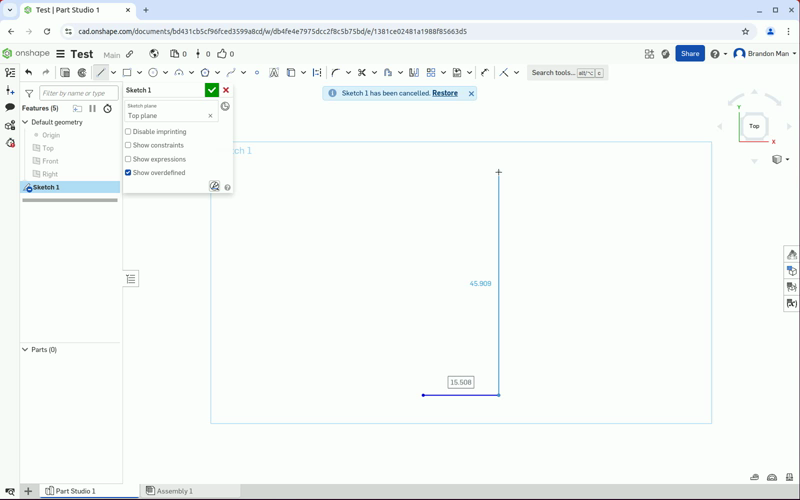
key_down(shift)
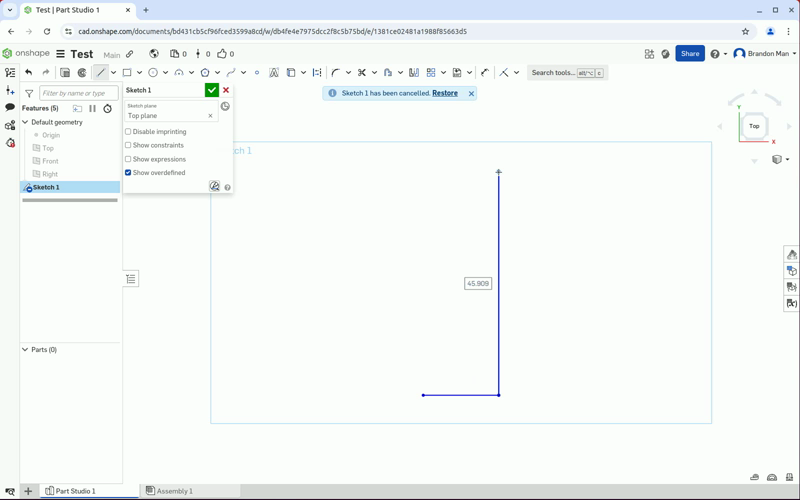
mouse_move(423, 171)
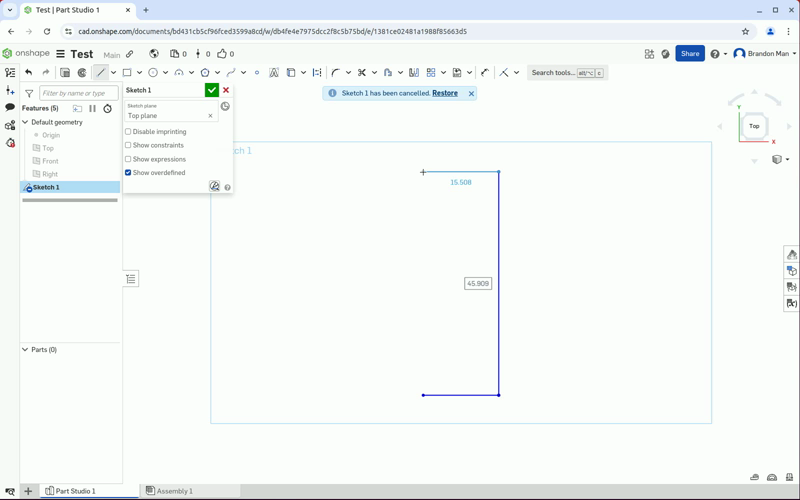
click(423, 171)
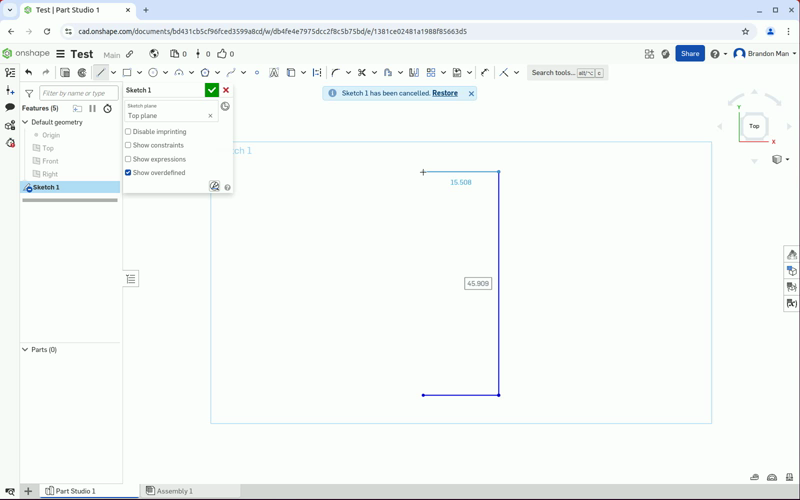
key_up(shift)
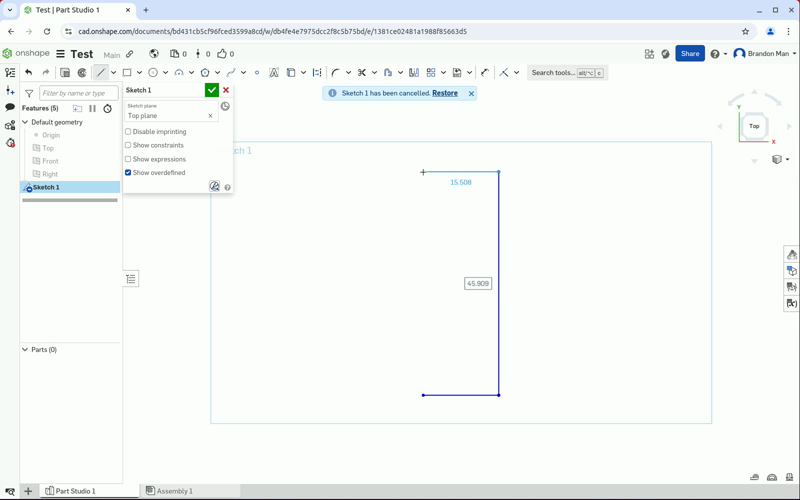
key_down(shift)
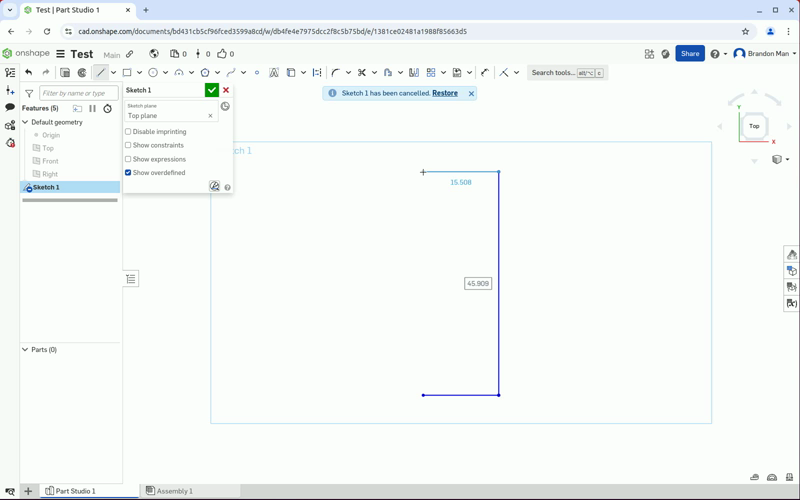
mouse_move(423, 395)
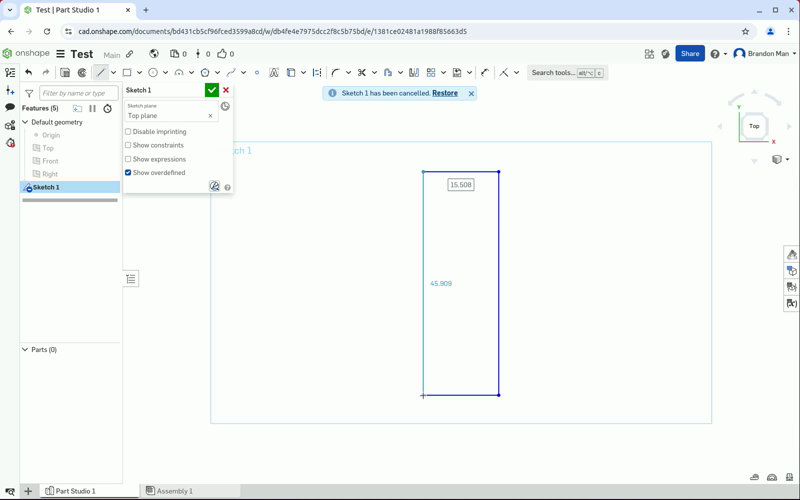
key_up(shift)
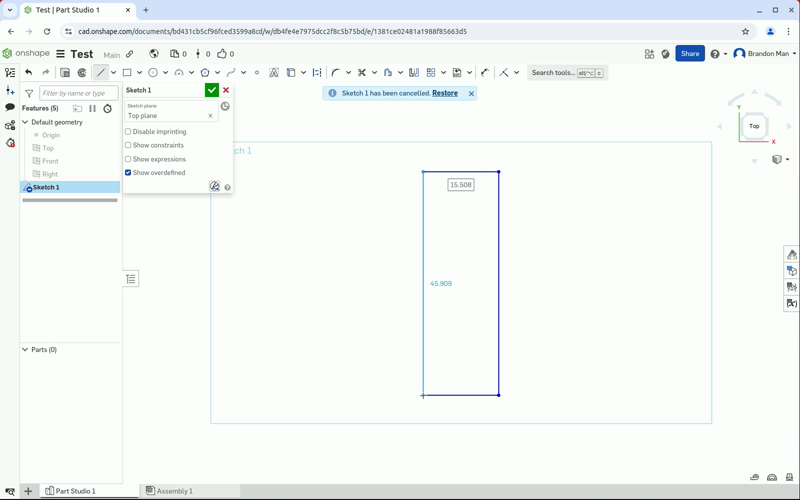
click(423, 395)
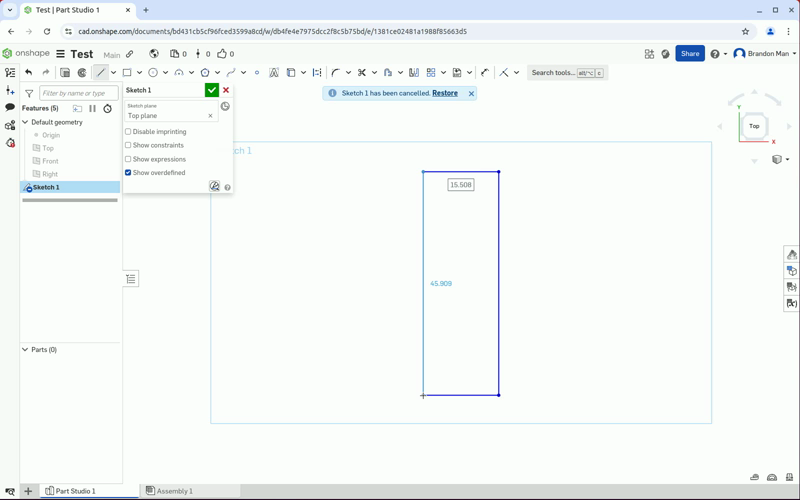
key(esc)
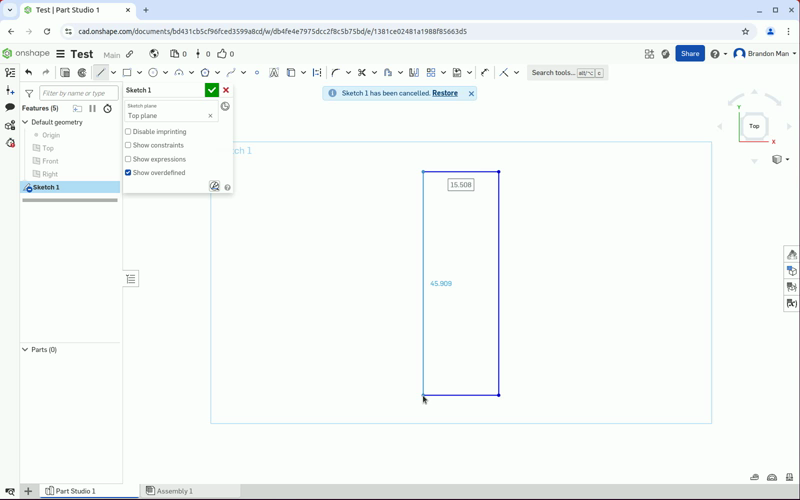
mouse_move(482, 237)
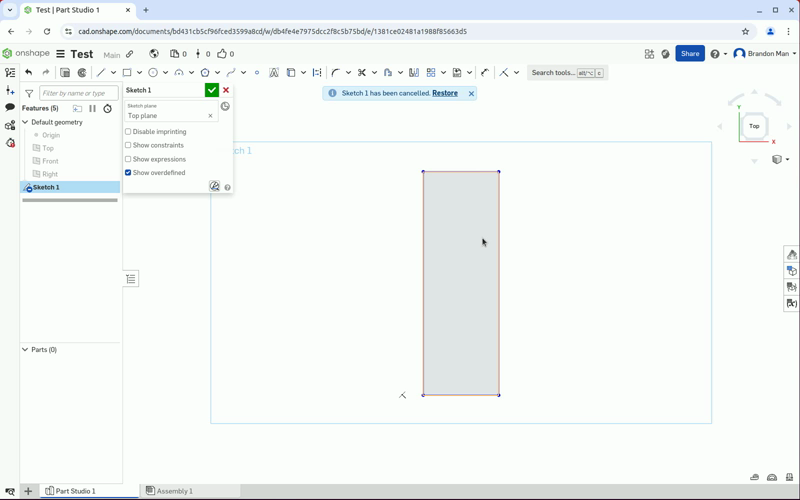
click(482, 237)
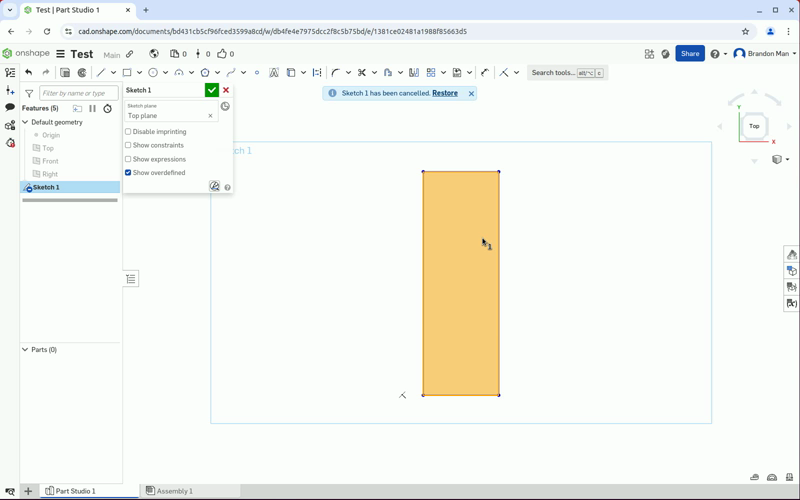
mouse_move(73, 352)
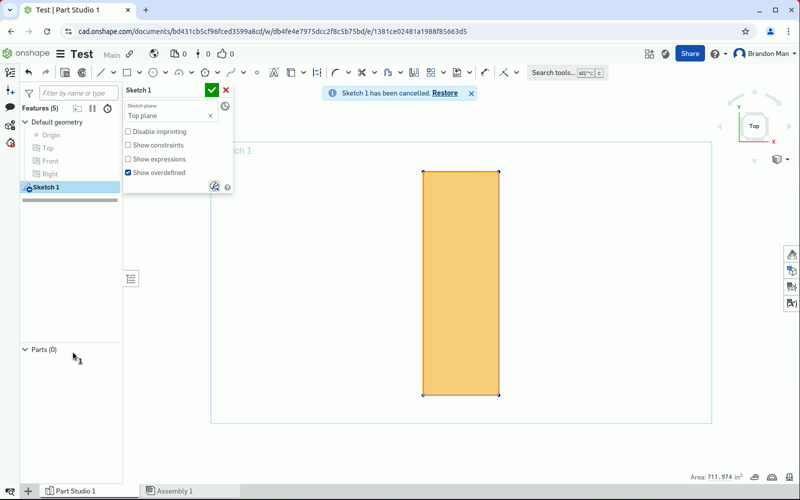
key(shift+y)
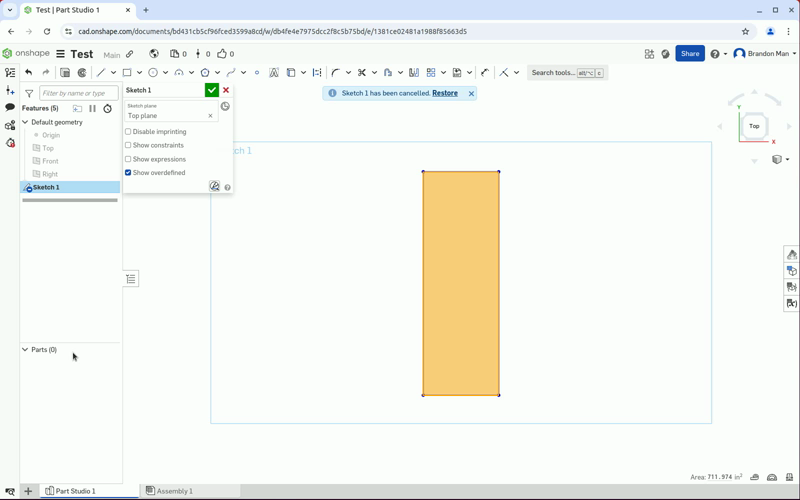
key(shift+e)
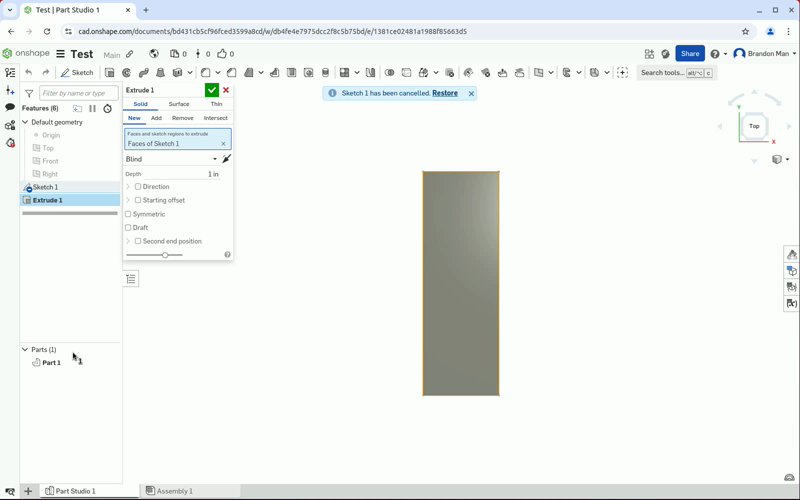
mouse_move(143, 106)
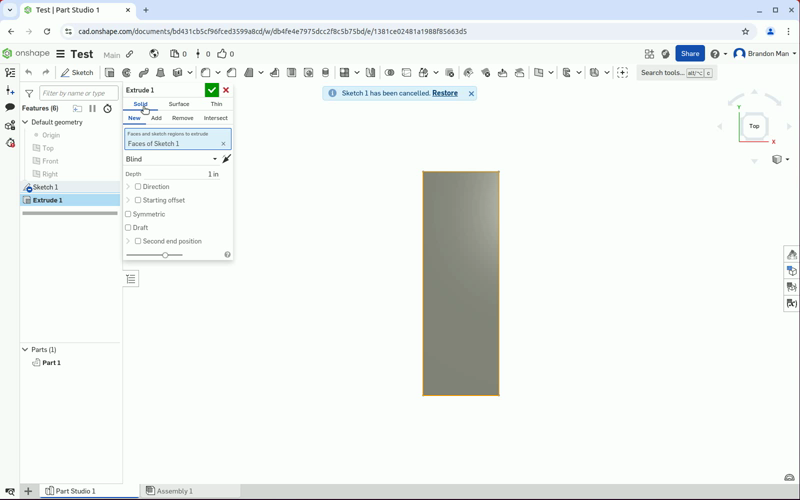
click(143, 106)
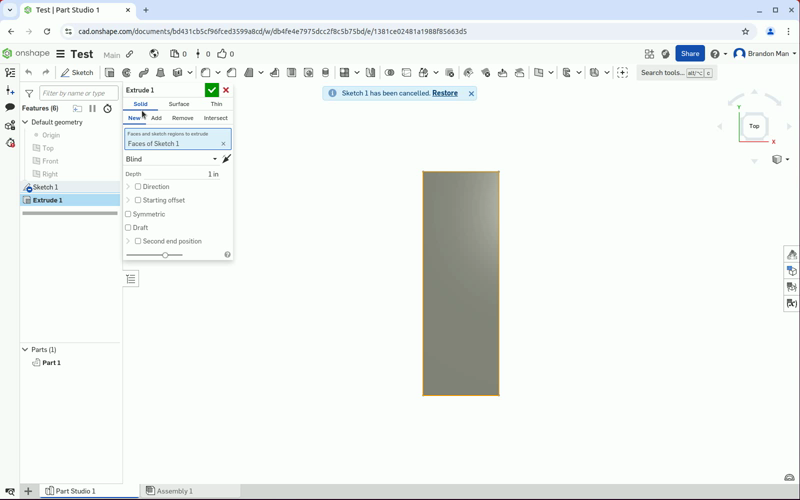
mouse_move(137, 120)
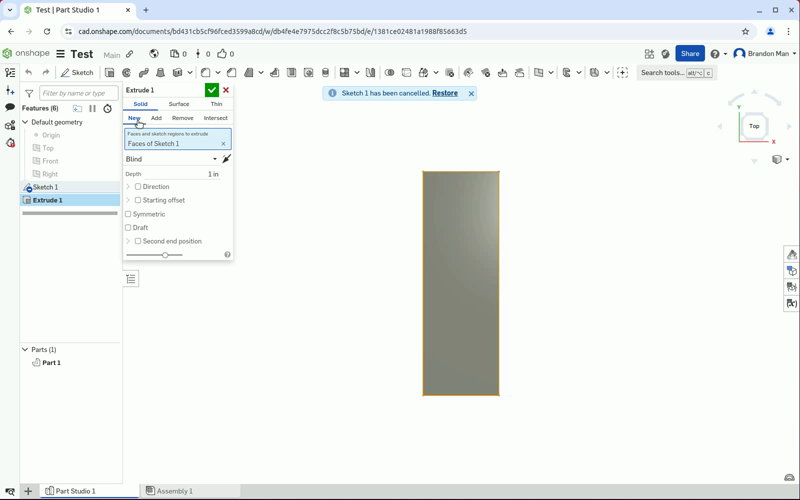
click(137, 120)
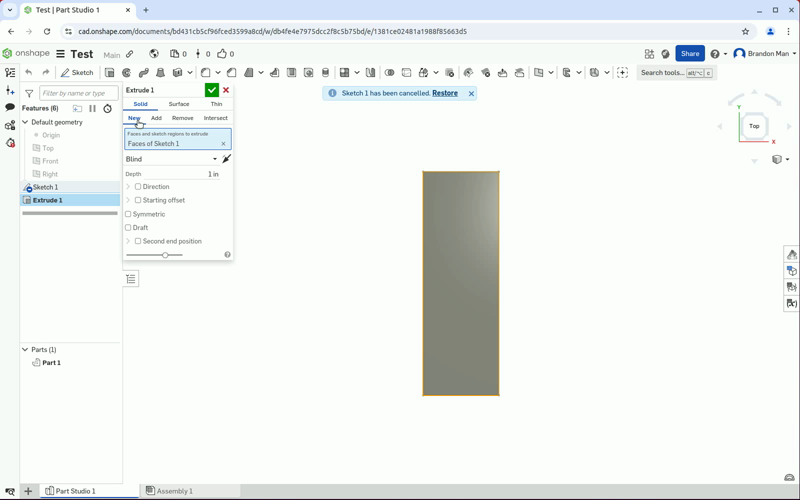
key(tab, 4)
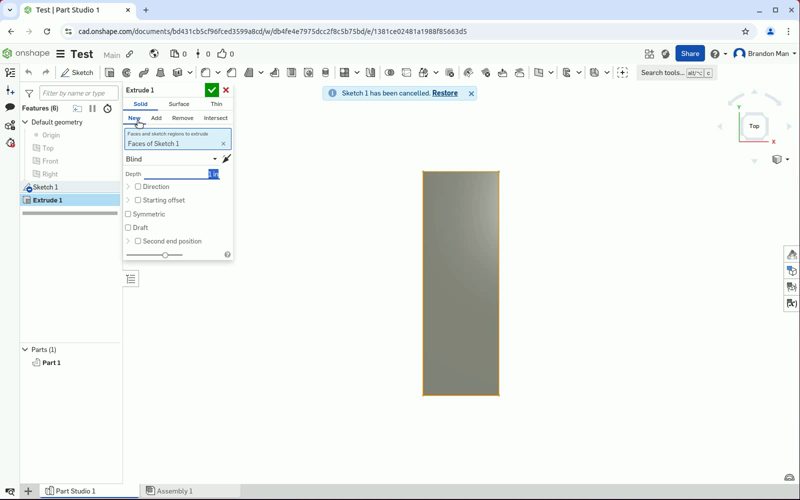
text(15.405)
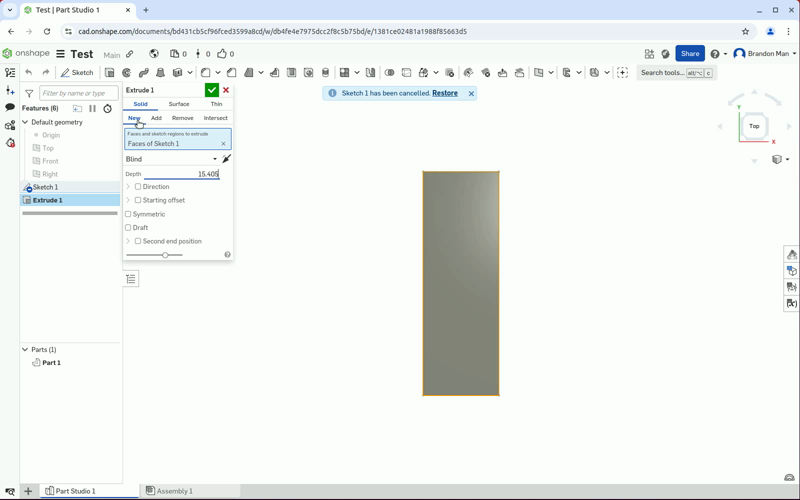
key(enter)
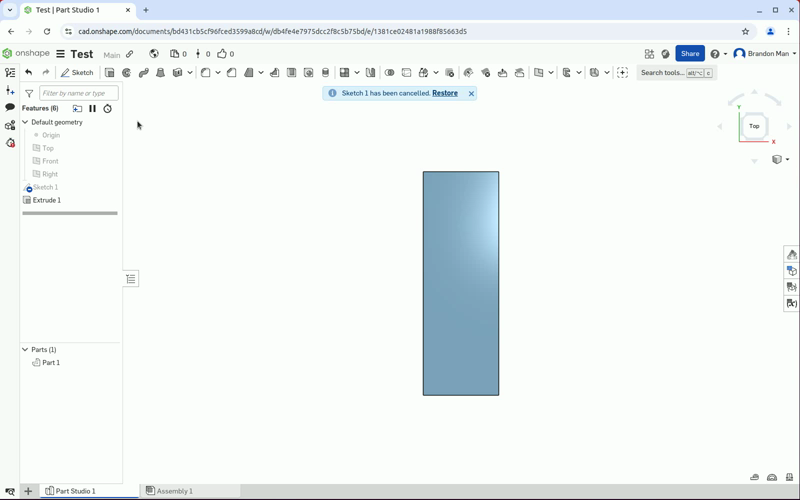
key(shift+h)
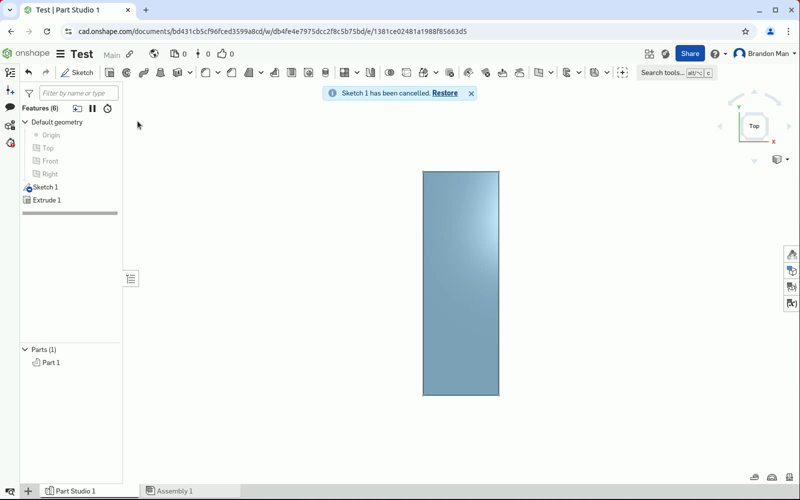
key(shift+h)
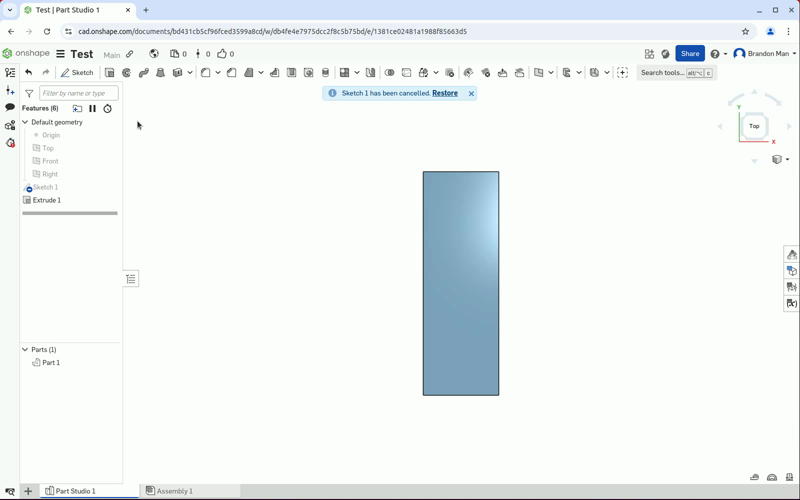
mouse_move(73, 189)
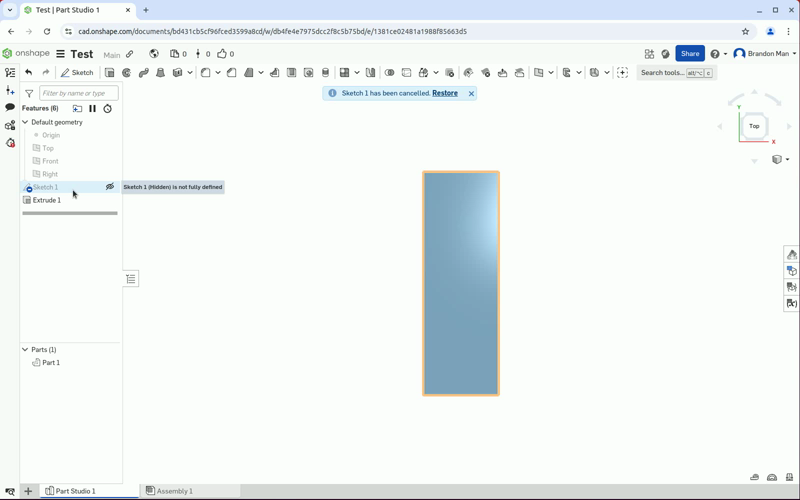
click(73, 189)
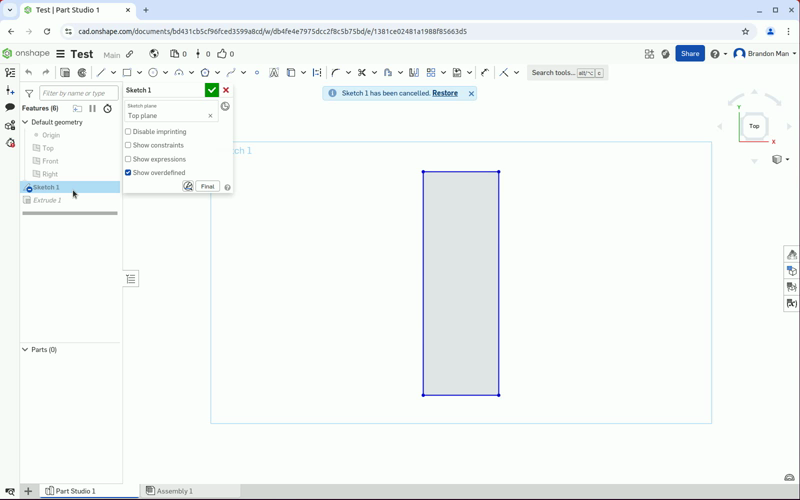
mouse_move(229, 92)
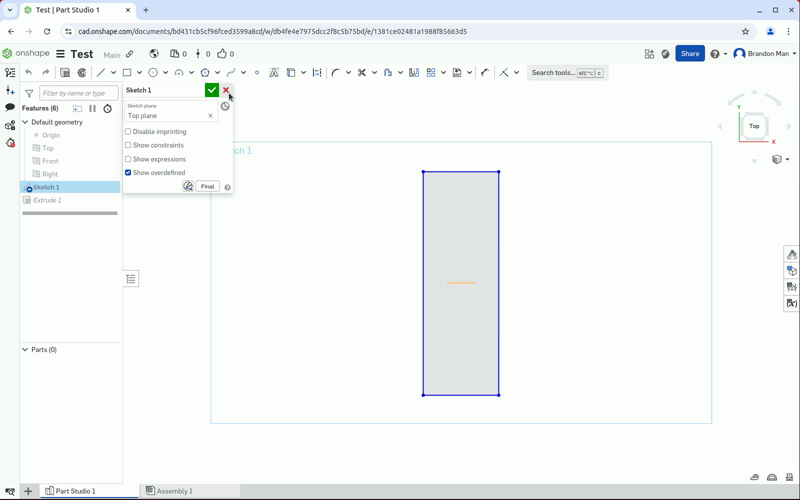
click(229, 92)
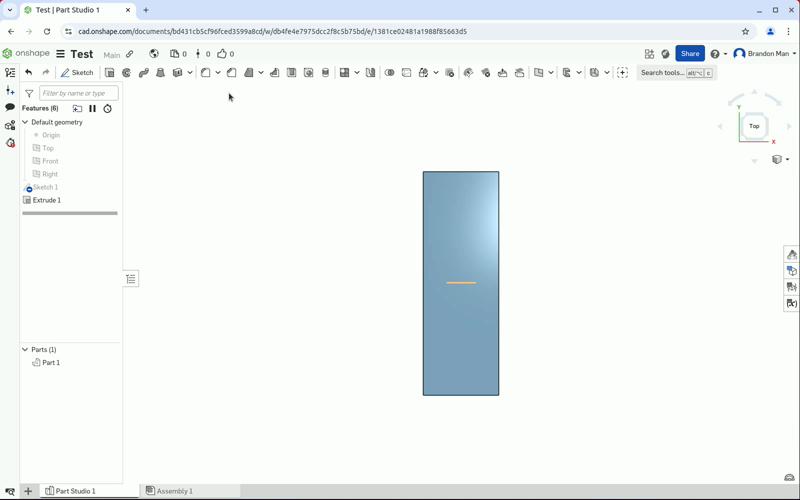
mouse_move(73, 352)
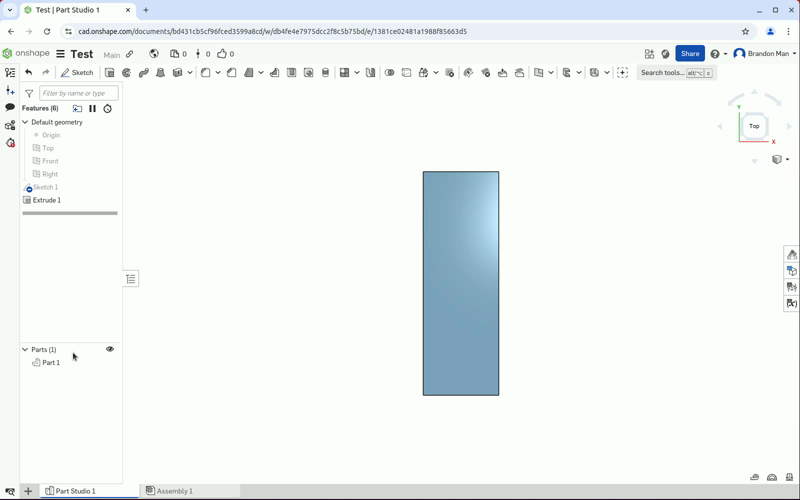
key(y)
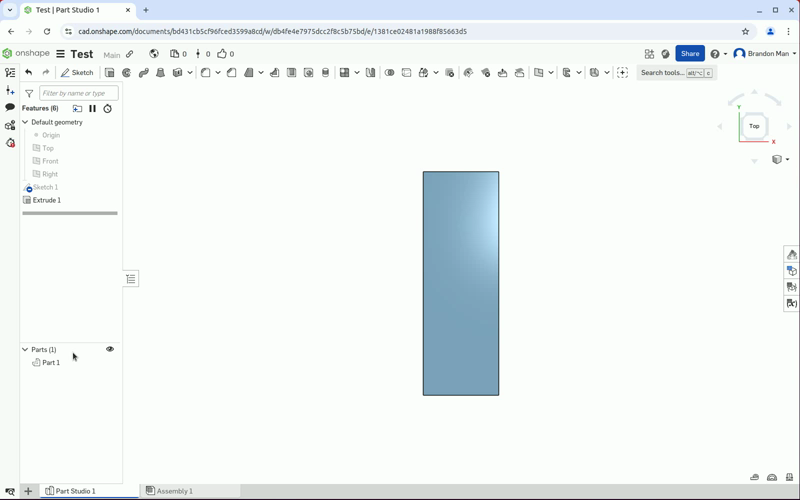
key(shift+p)
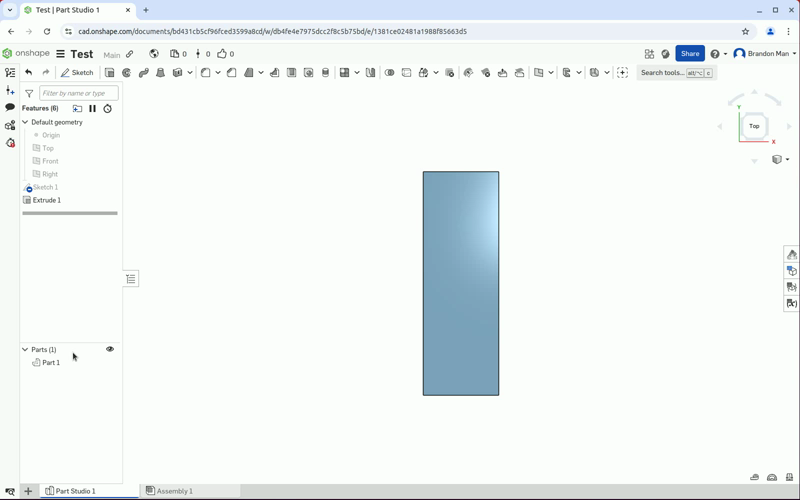
key(space)
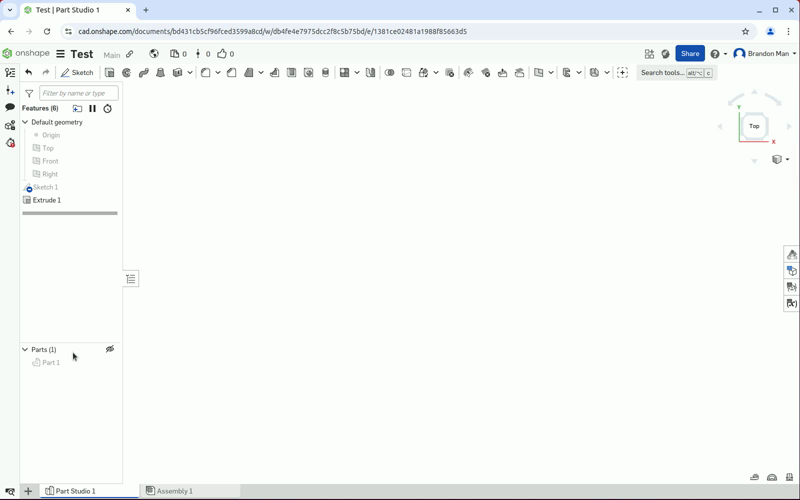
key_down(shift)
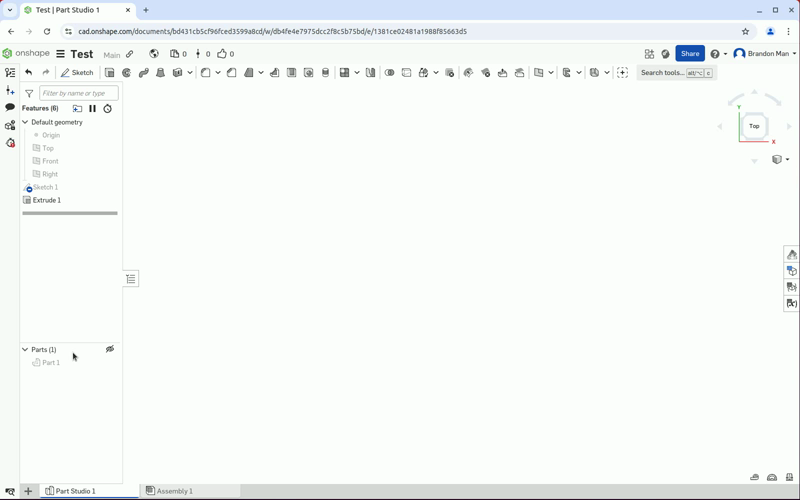
key(up)
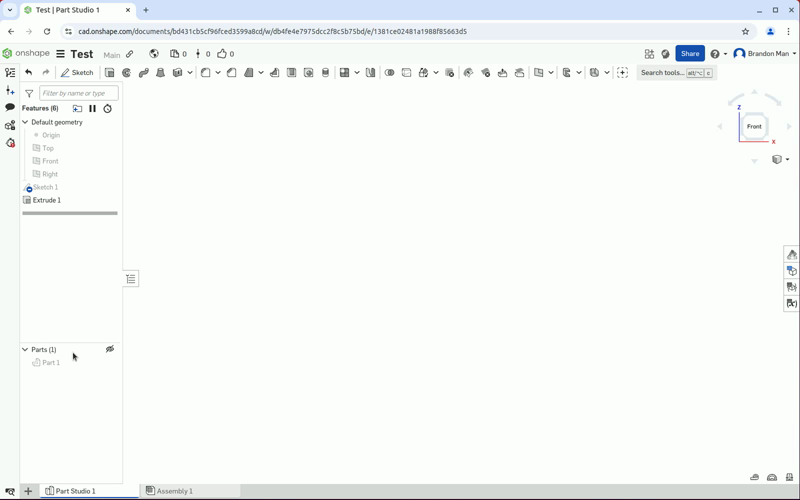
key_up(shift)
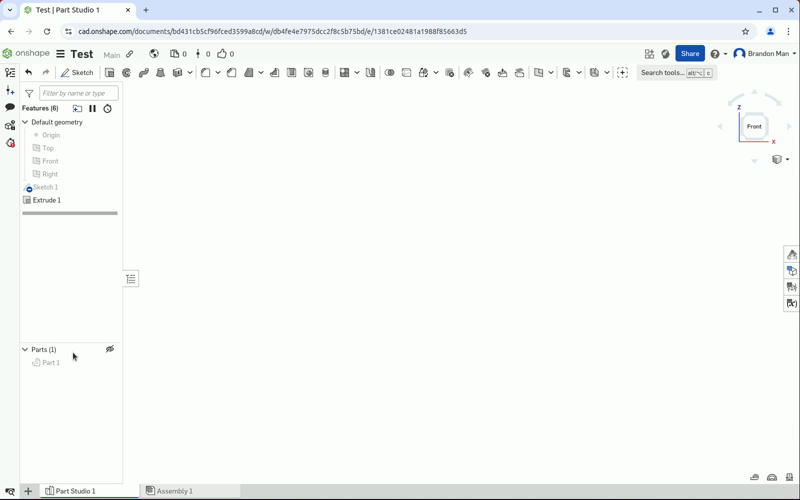
key(space)
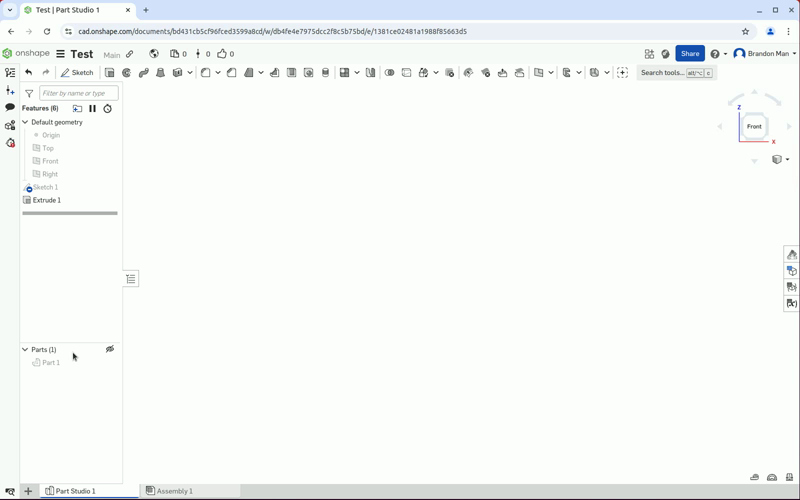
key_down(shift)
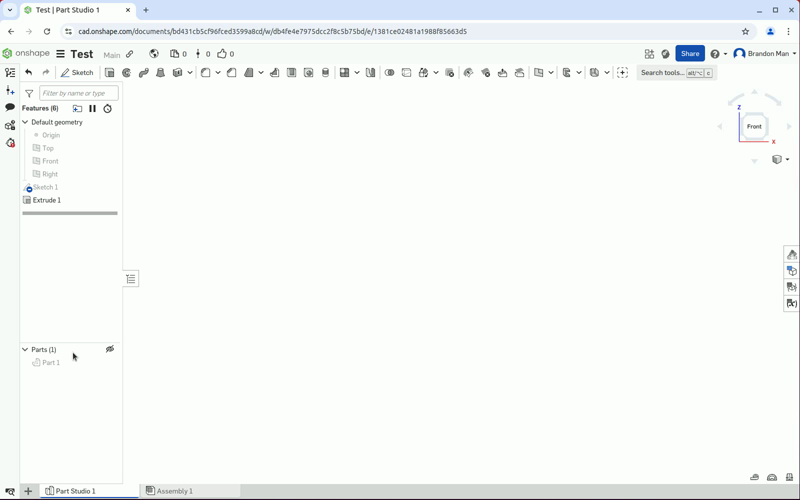
key(left)
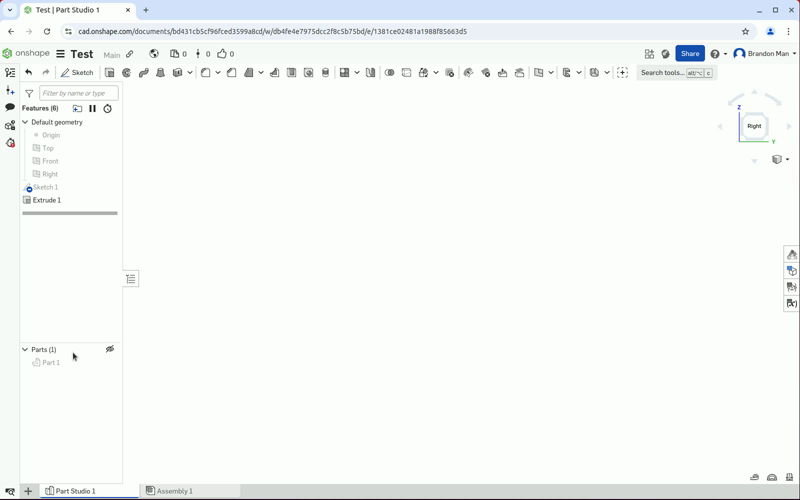
key_up(shift)
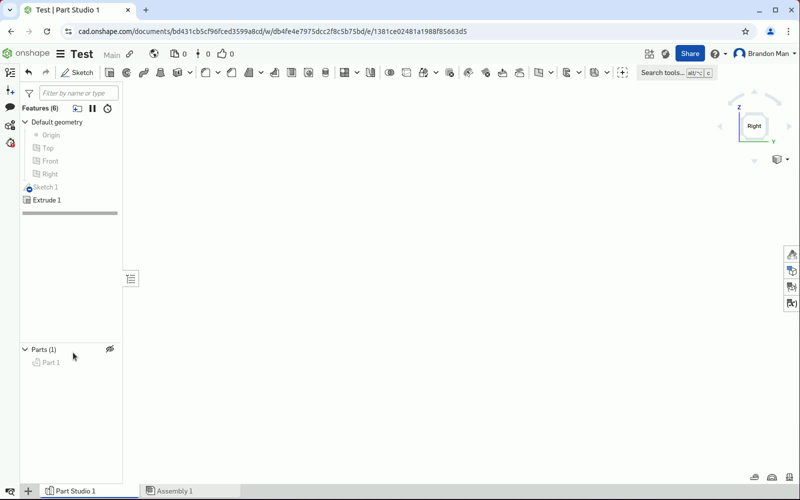
mouse_move(73, 352)
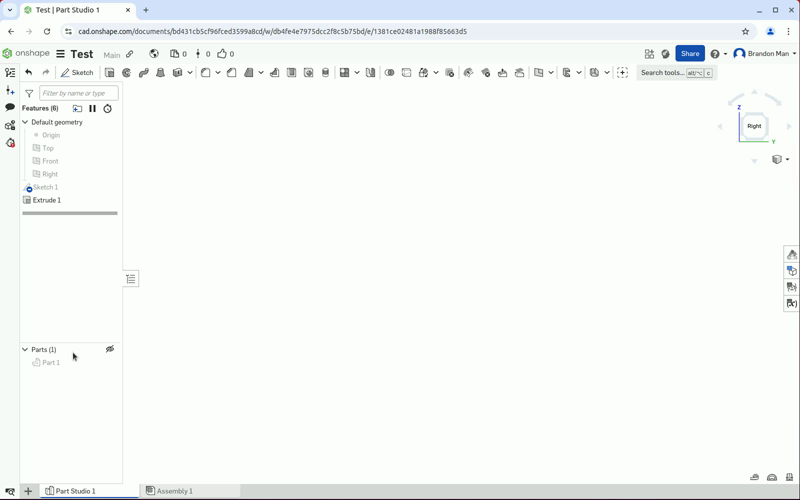
key(shift+y)
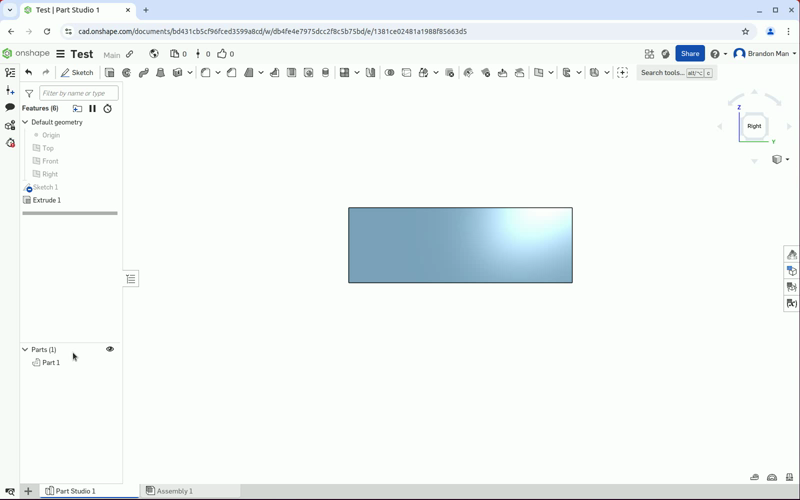
mouse_move(541, 75)
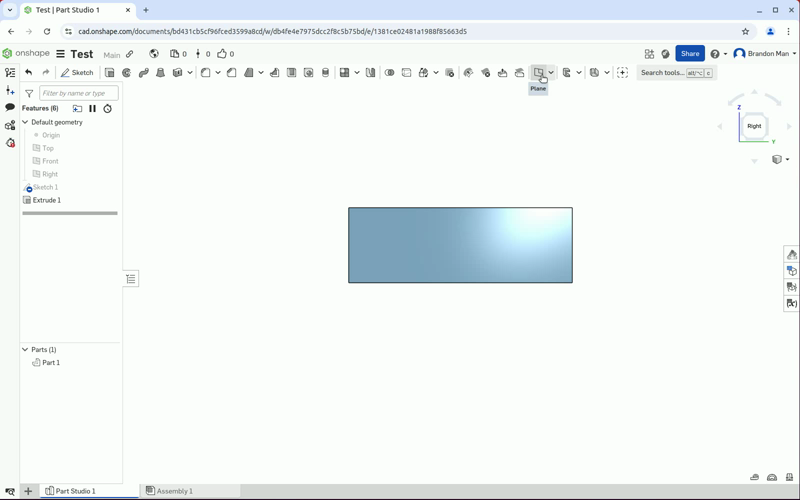
click(541, 75)
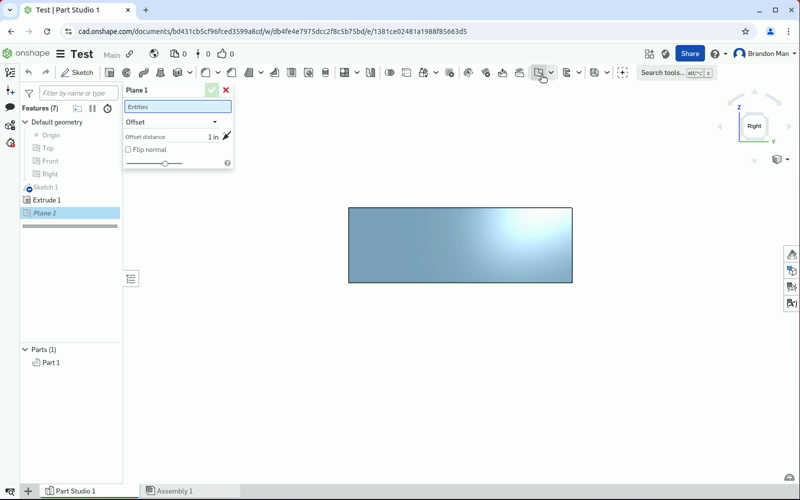
mouse_move(73, 176)
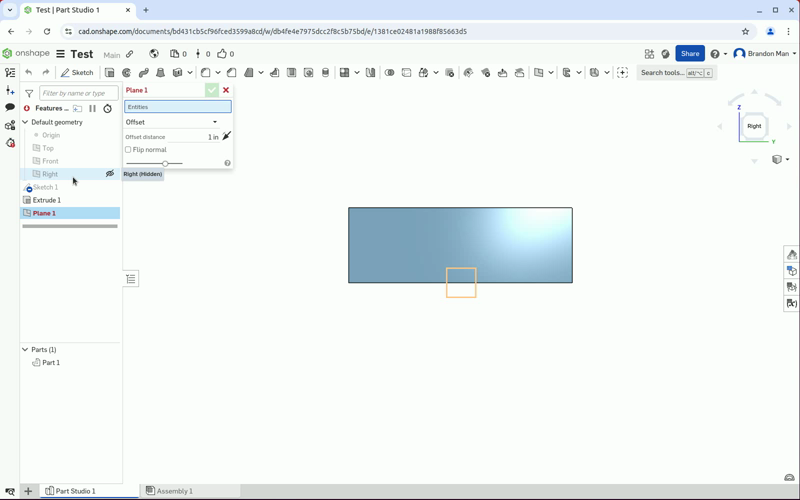
click(73, 176)
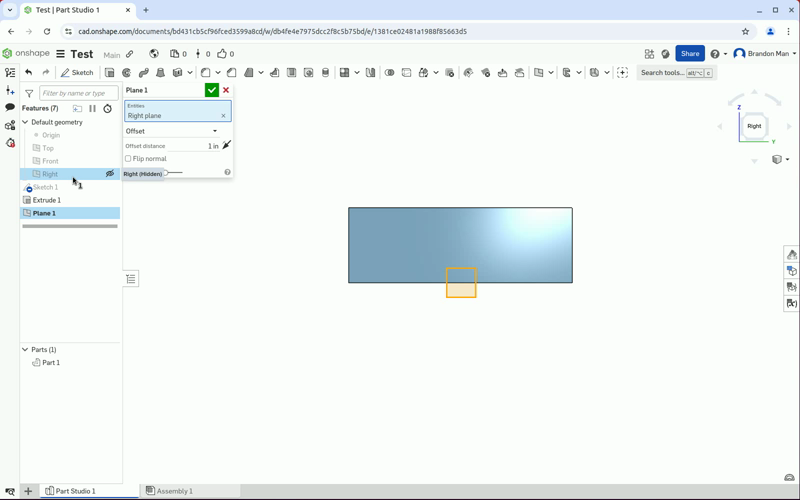
key(tab, 2)
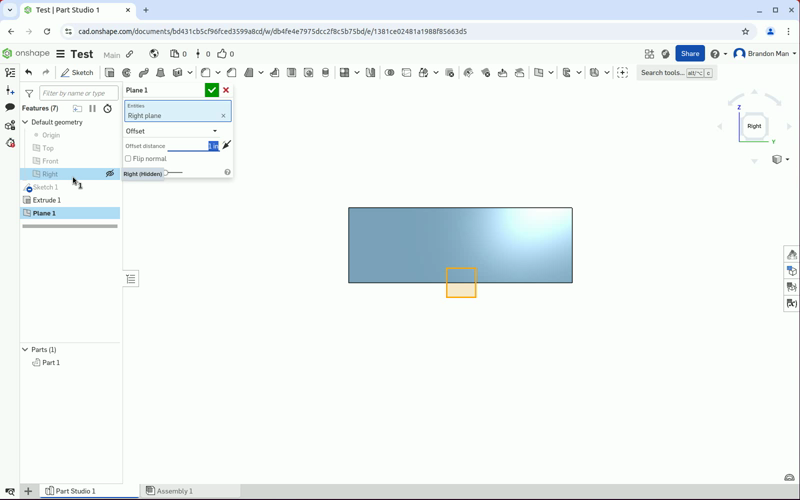
text(7.703)
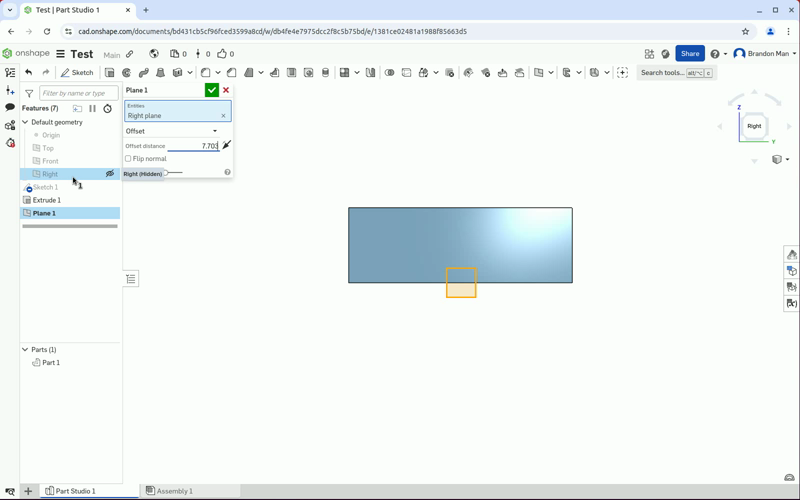
key(enter, 2)
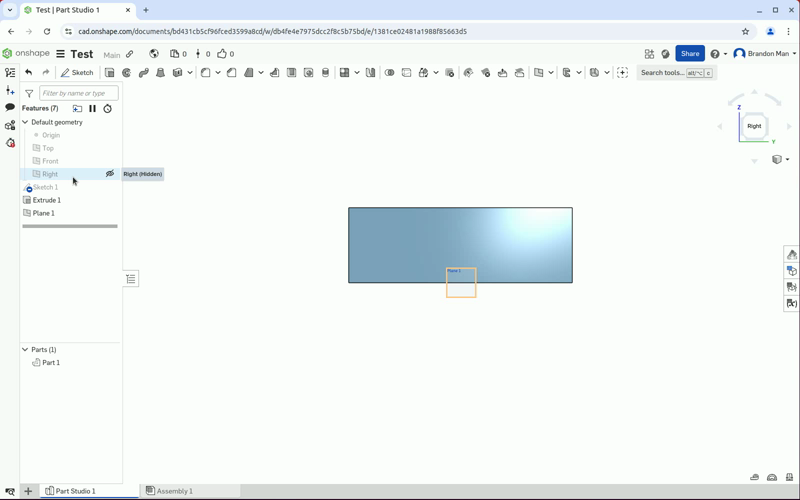
key(shift+s)
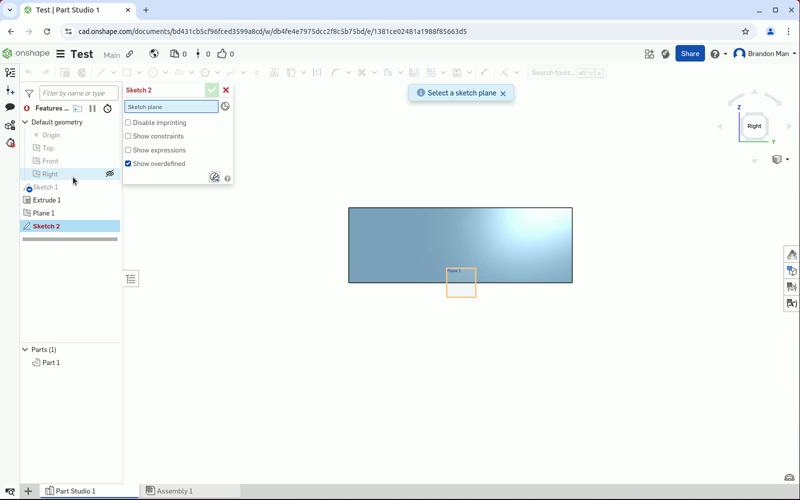
mouse_move(73, 215)
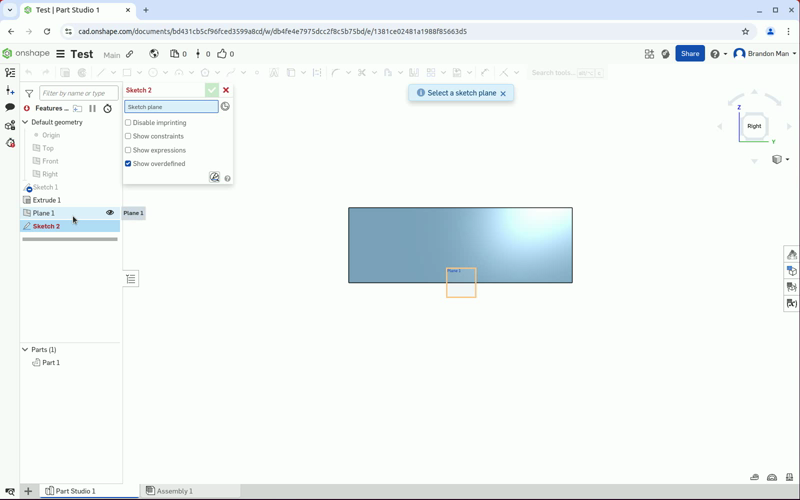
click(73, 215)
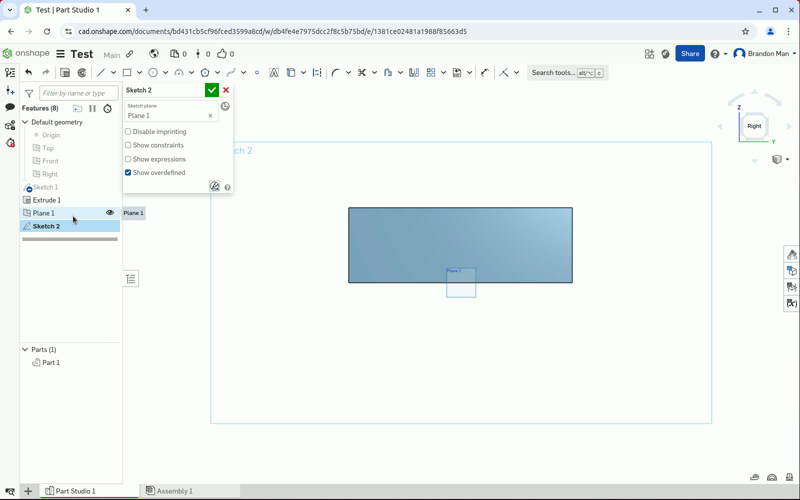
mouse_move(73, 352)
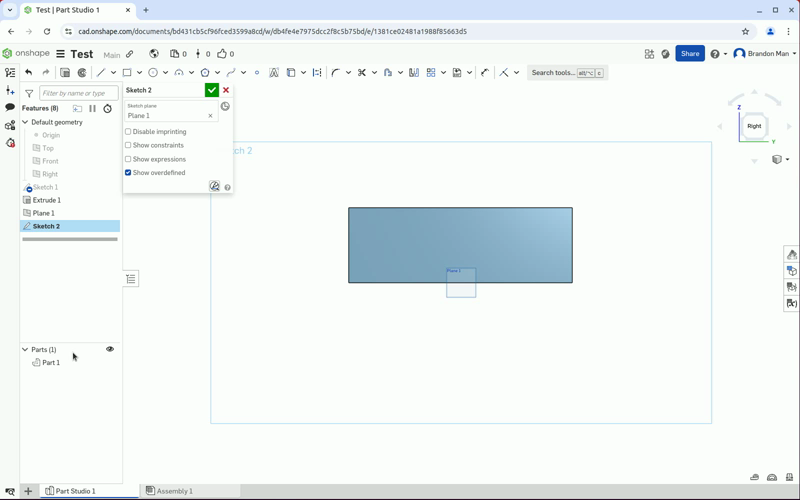
key(y)
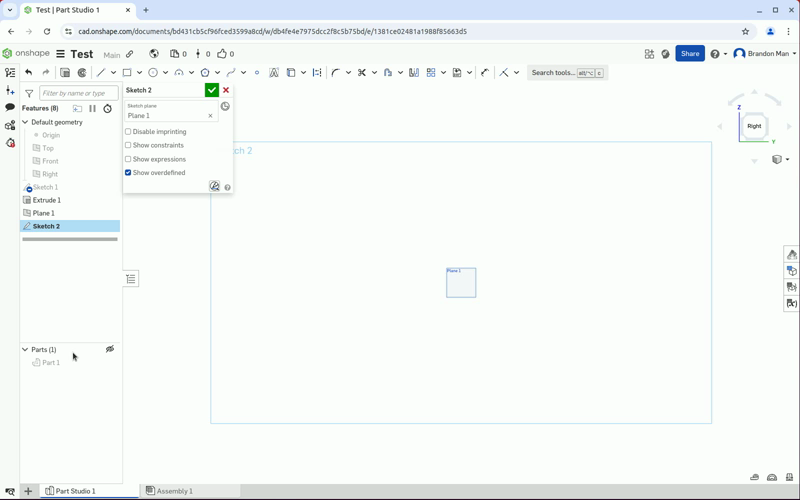
key(l)
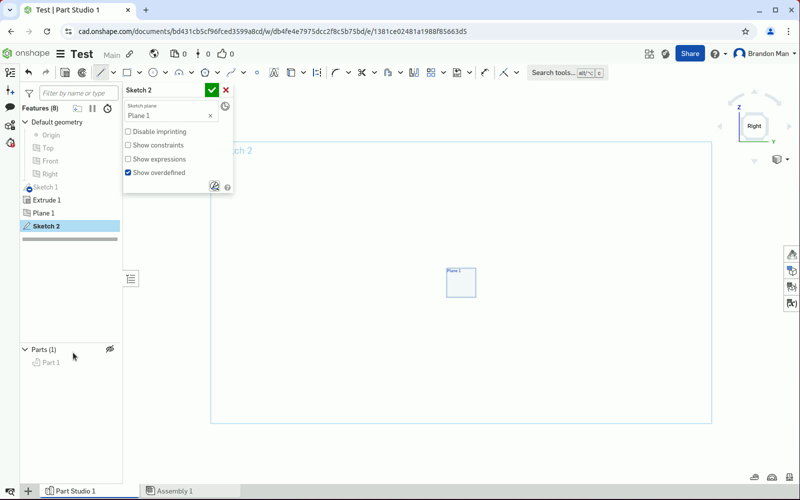
key_down(shift)
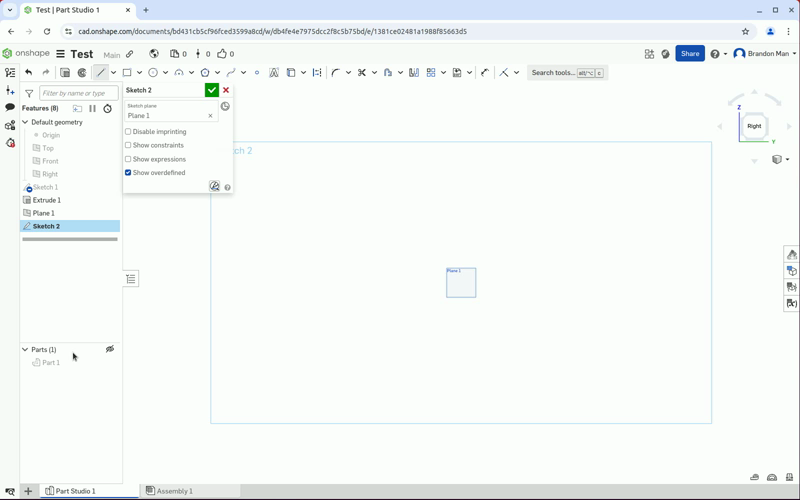
mouse_move(526, 254)
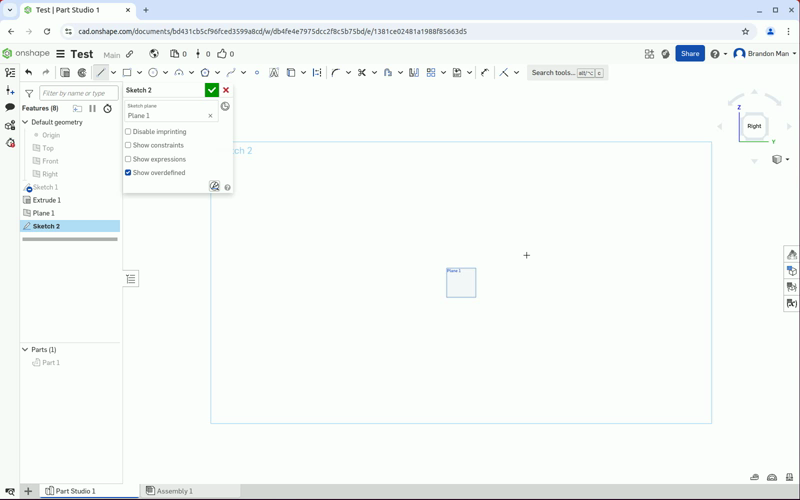
click(526, 254)
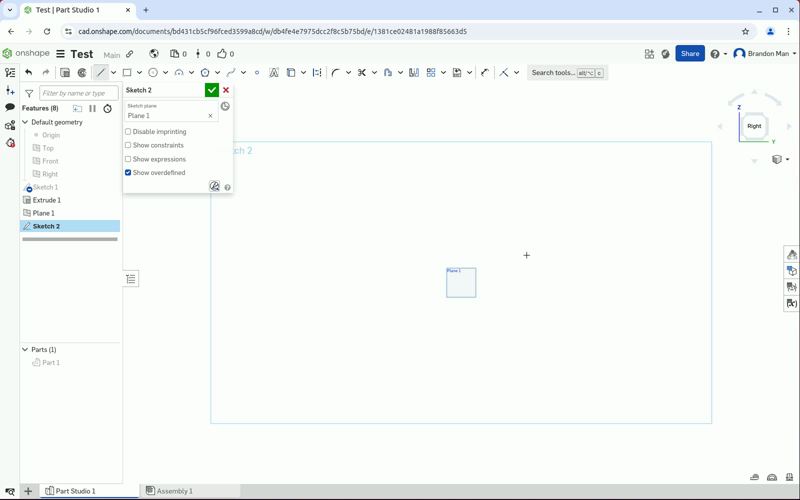
key_up(shift)
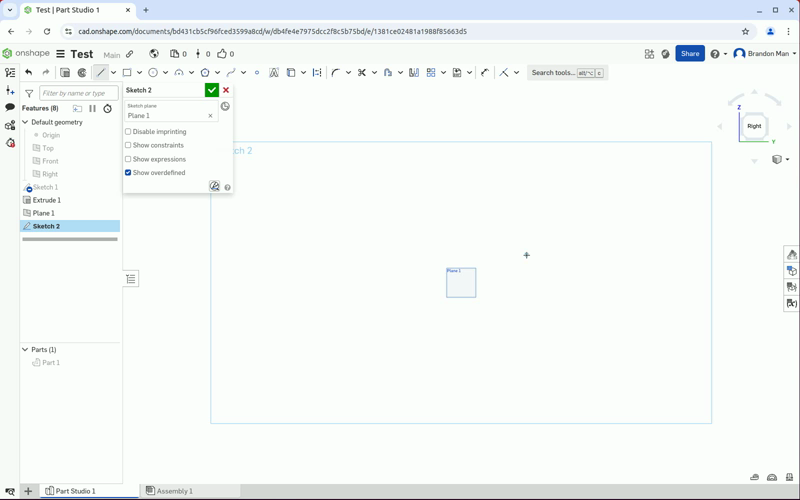
key_down(shift)
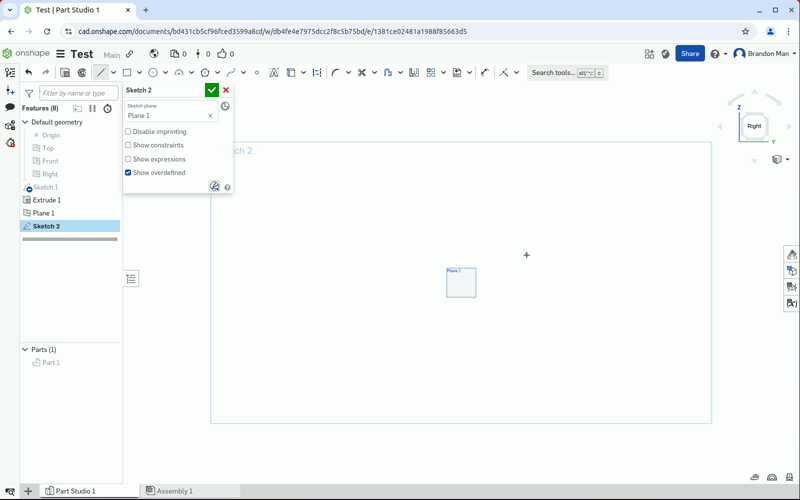
mouse_move(556, 254)
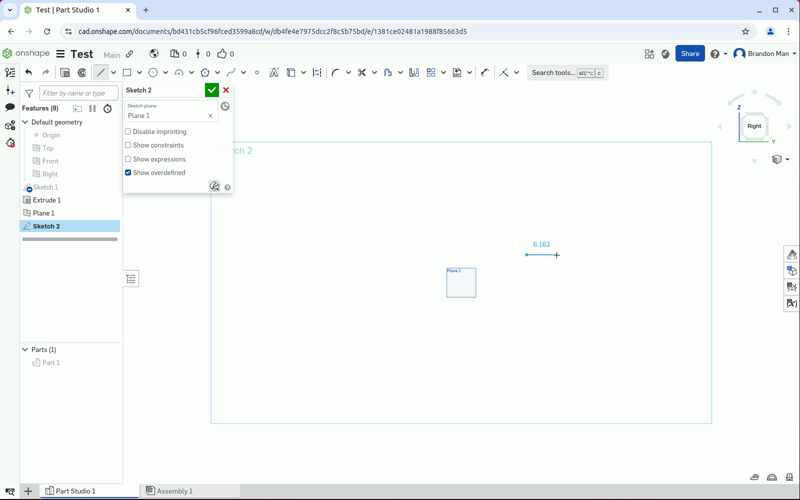
mouse_move(546, 254)
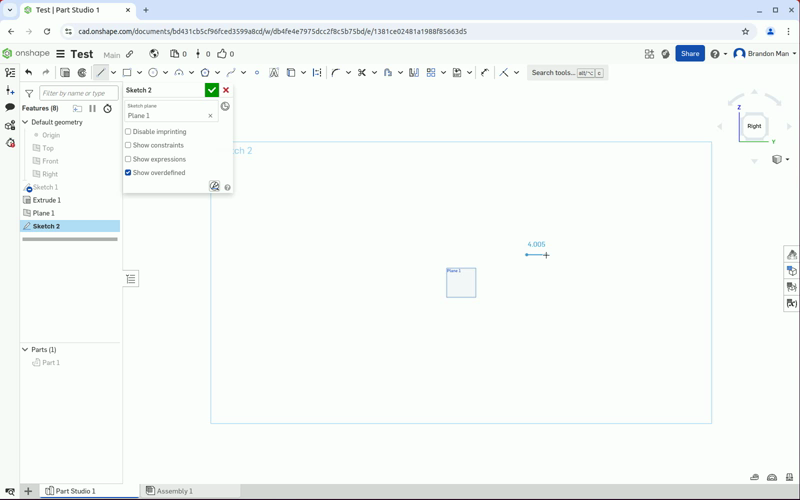
click(546, 254)
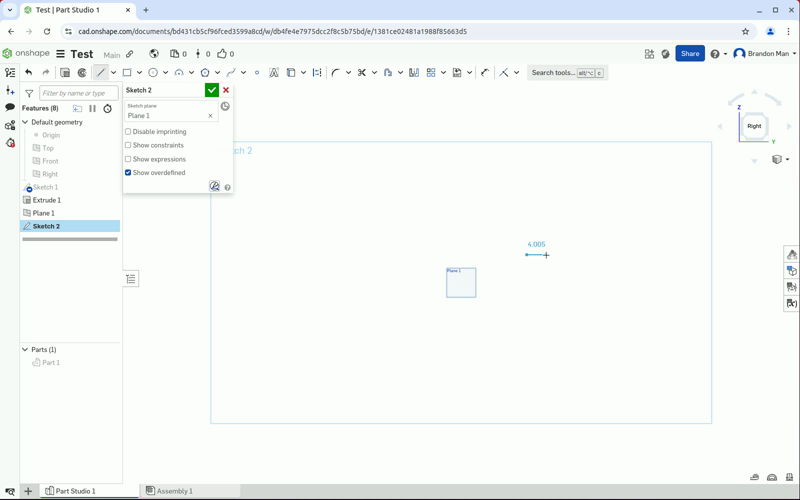
key_up(shift)
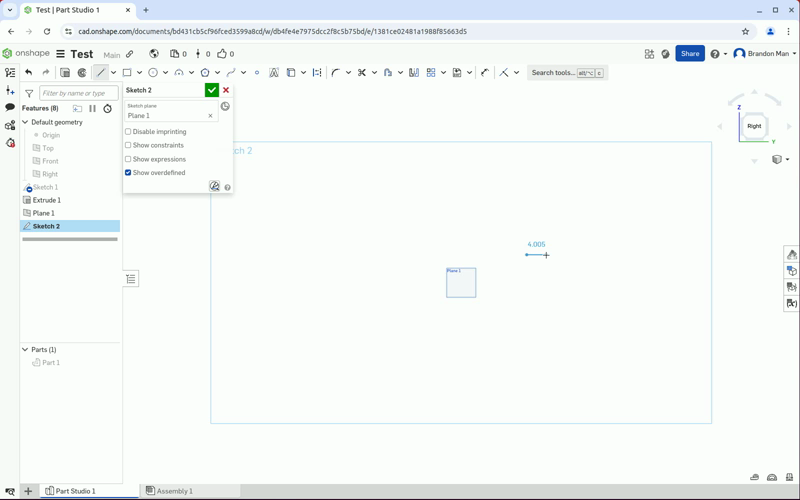
key_down(shift)
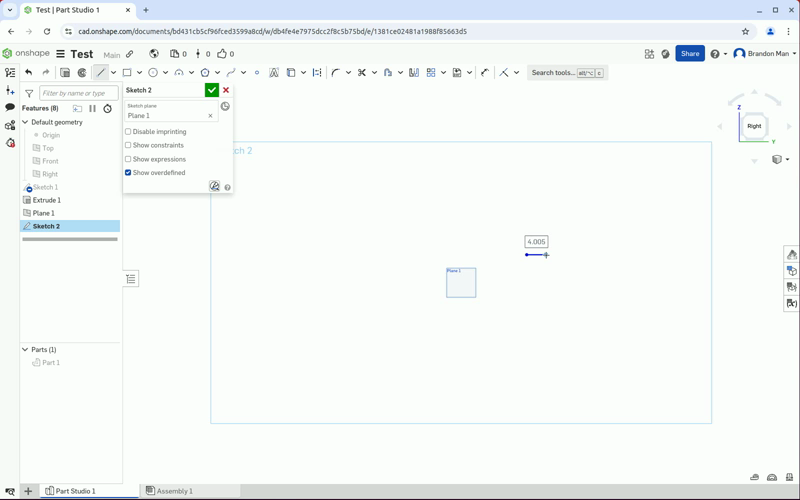
mouse_move(576, 254)
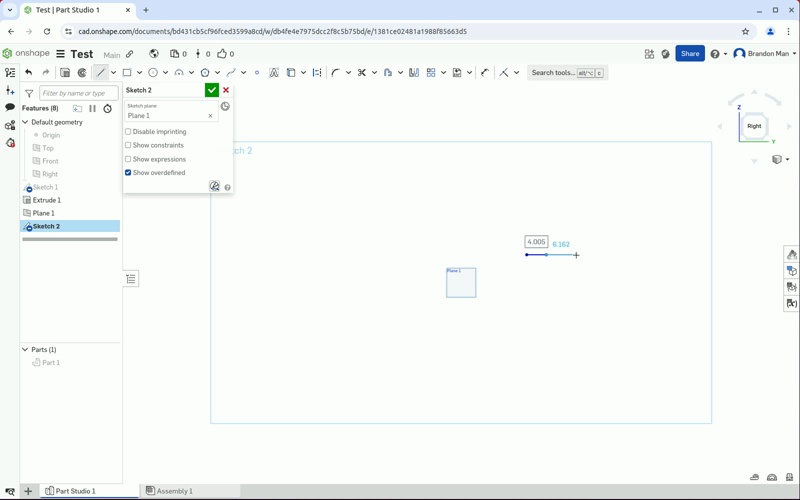
mouse_move(546, 234)
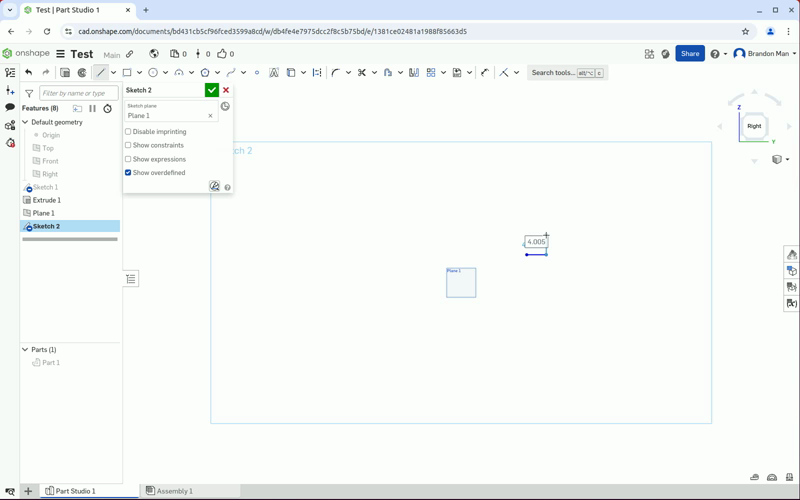
click(546, 234)
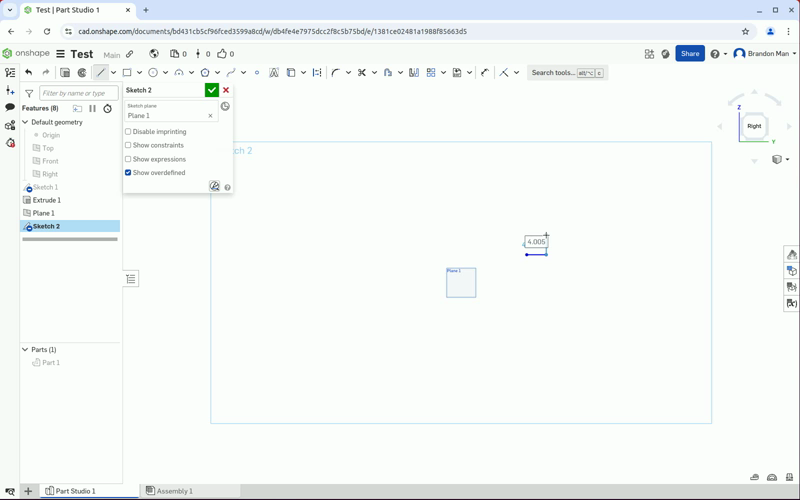
key_up(shift)
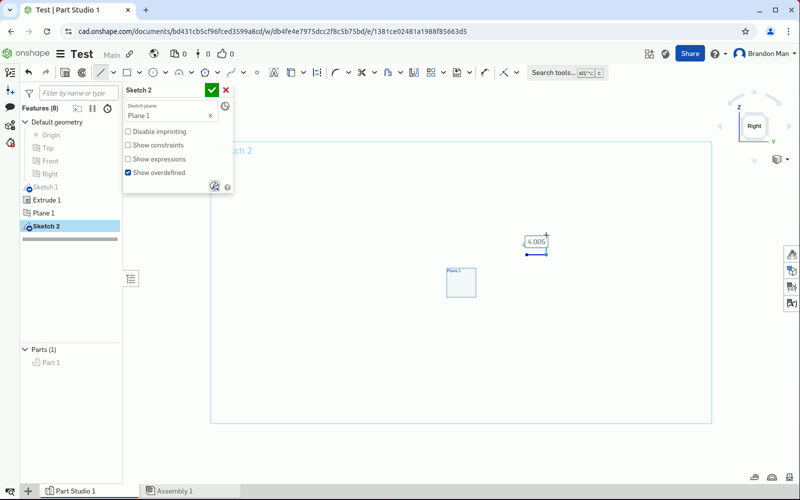
key_down(shift)
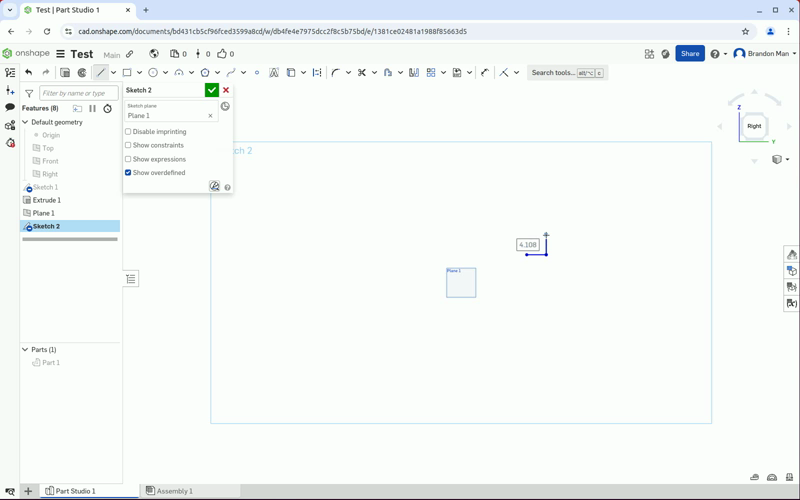
mouse_move(576, 234)
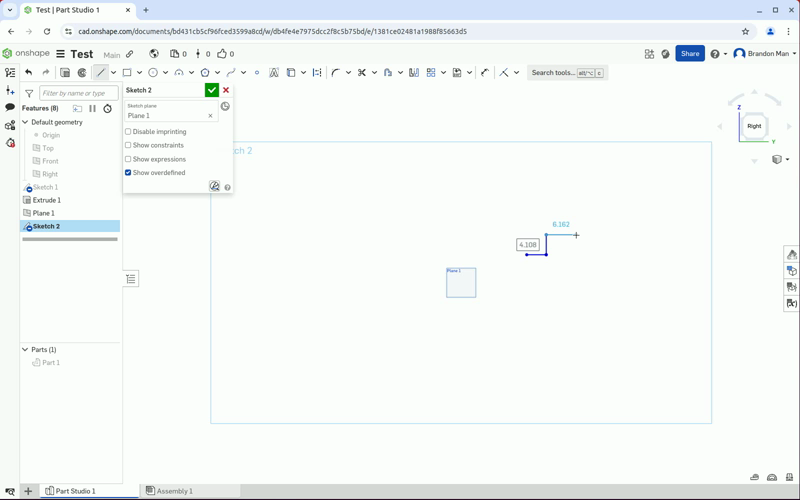
mouse_move(526, 234)
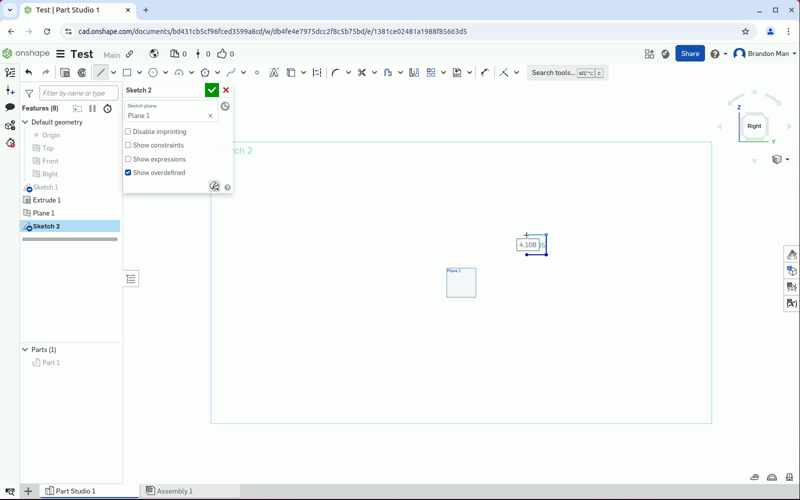
click(526, 234)
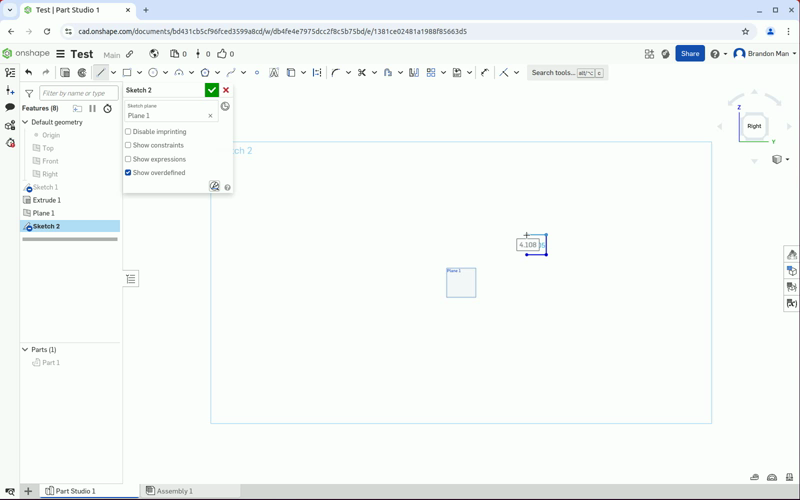
key_up(shift)
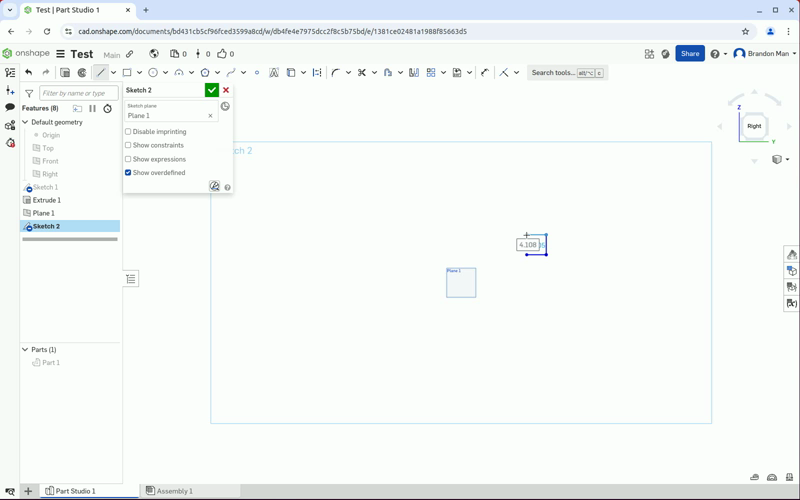
mouse_move(556, 234)
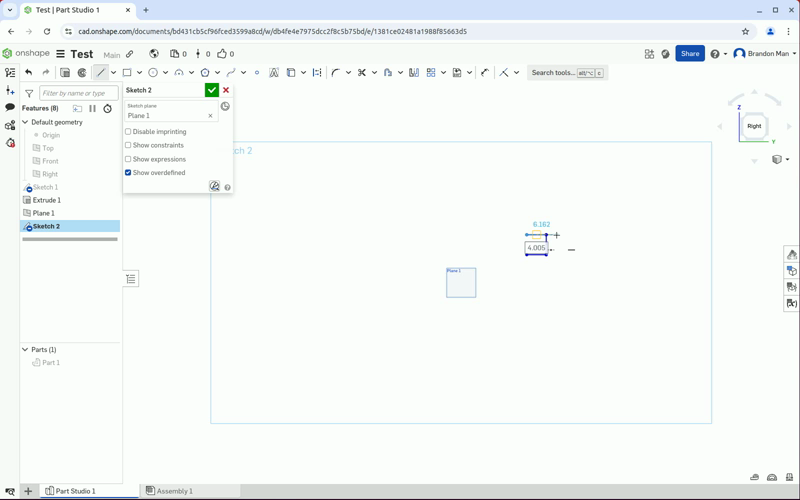
key_down(shift)
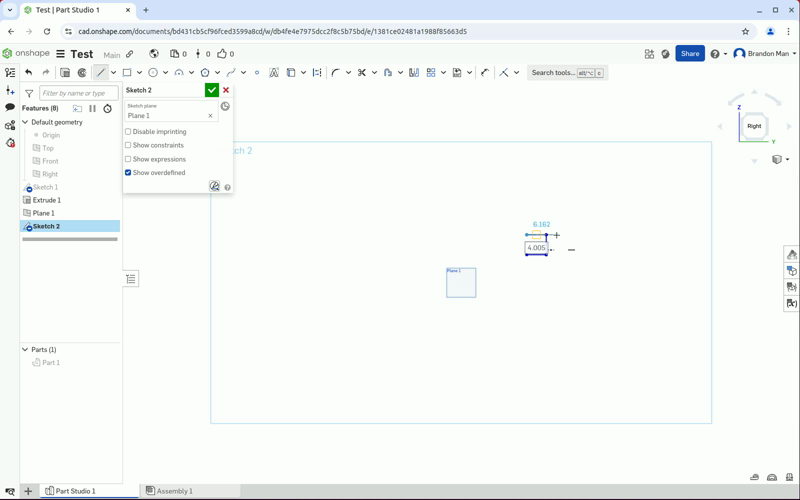
mouse_move(526, 254)
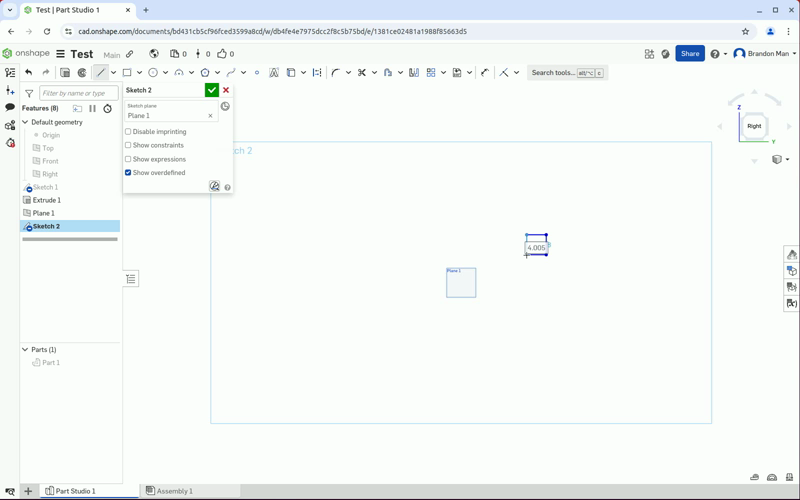
key_up(shift)
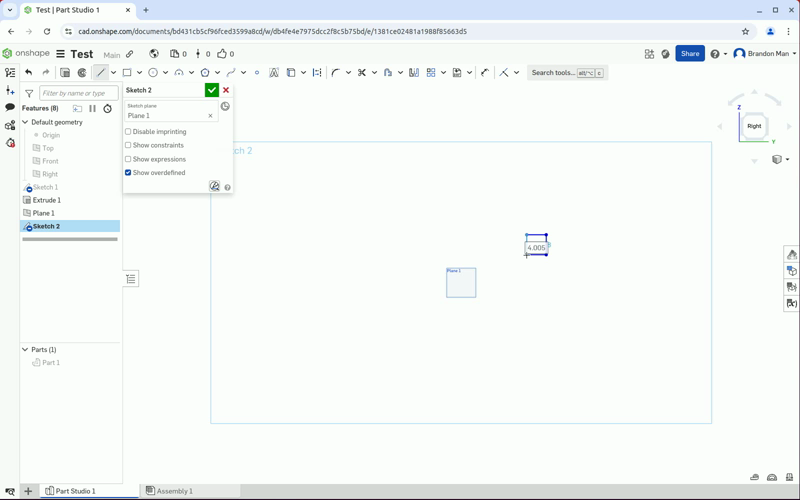
click(526, 254)
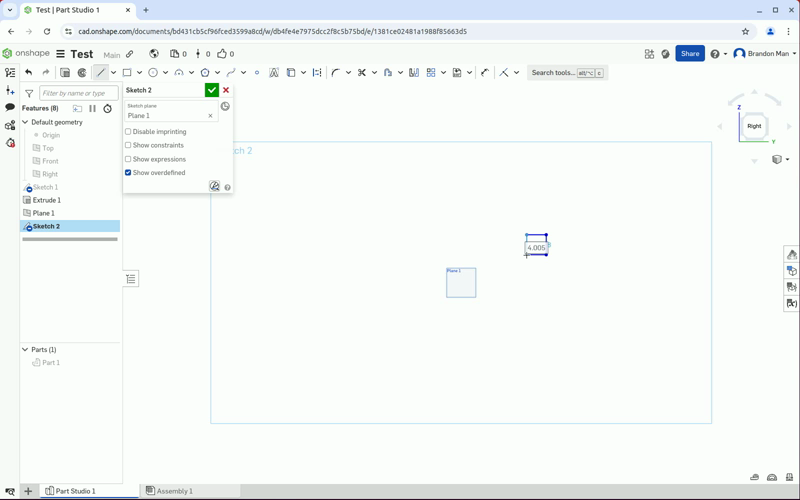
key(esc)
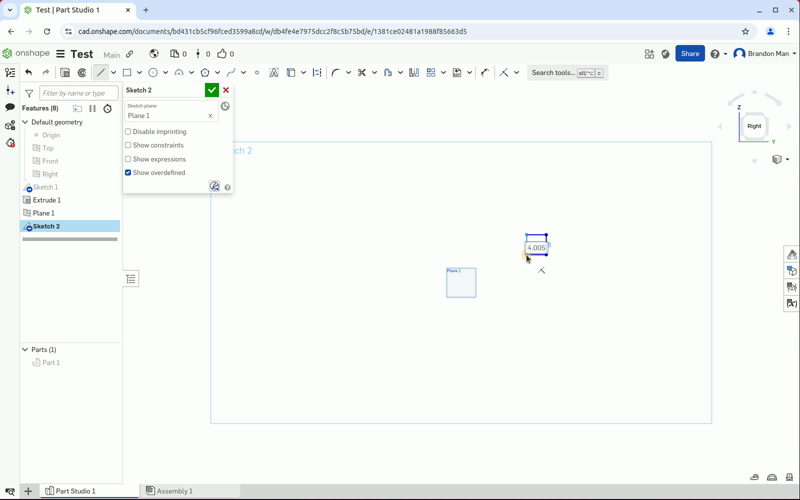
mouse_move(541, 236)
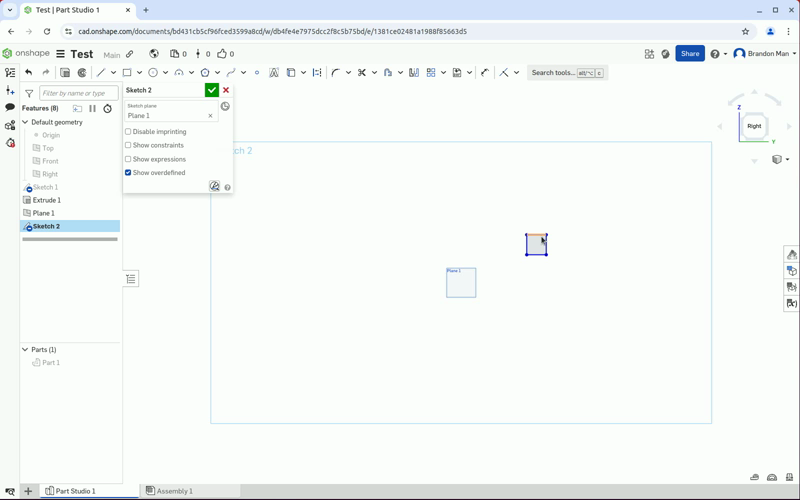
scroll(6)
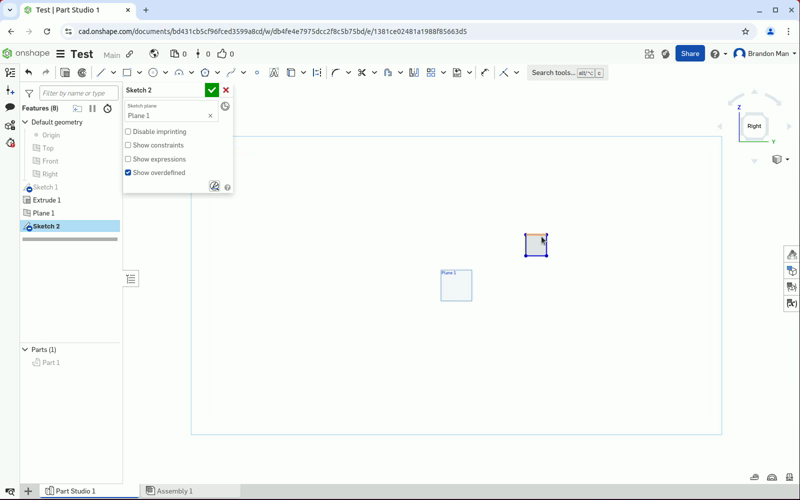
scroll(6)
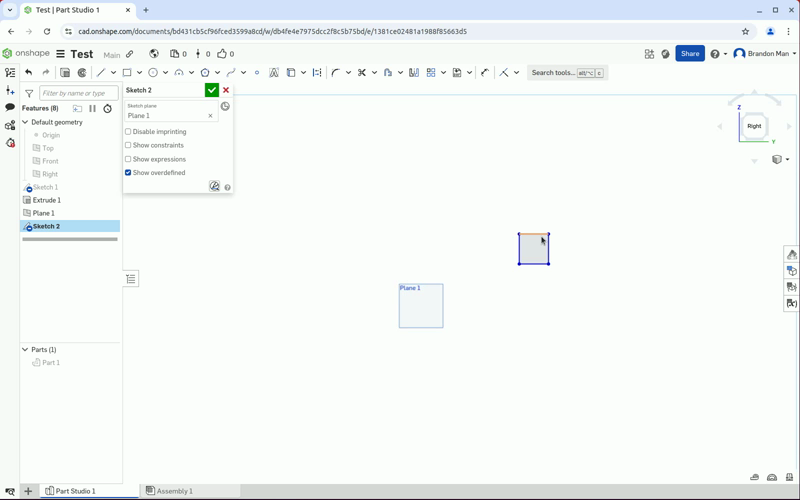
scroll(6)
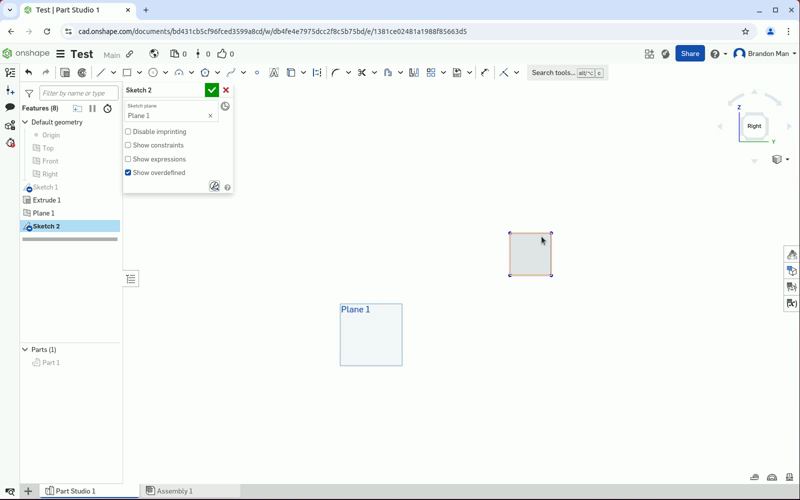
scroll(6)
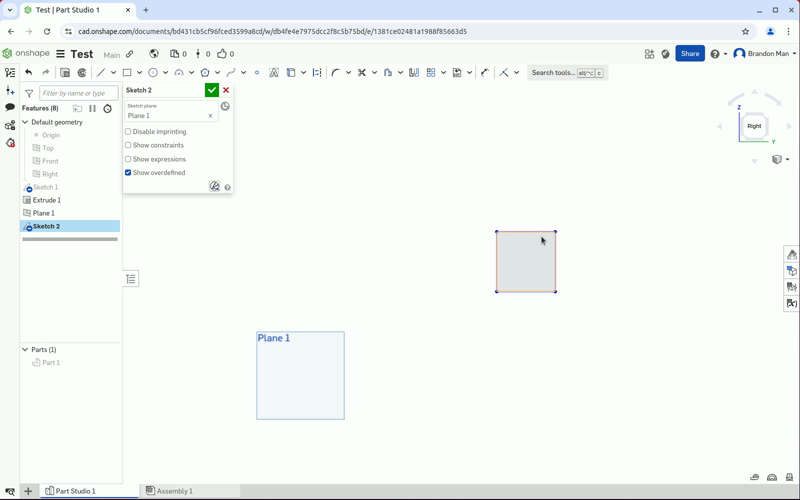
scroll(6)
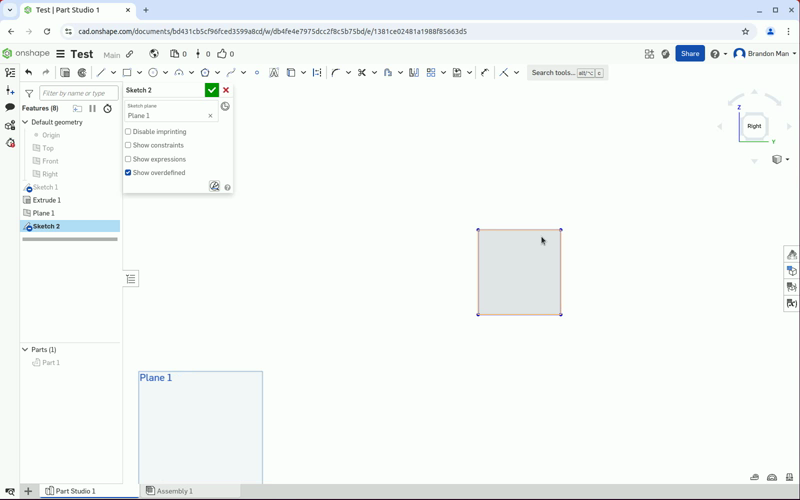
scroll(6)
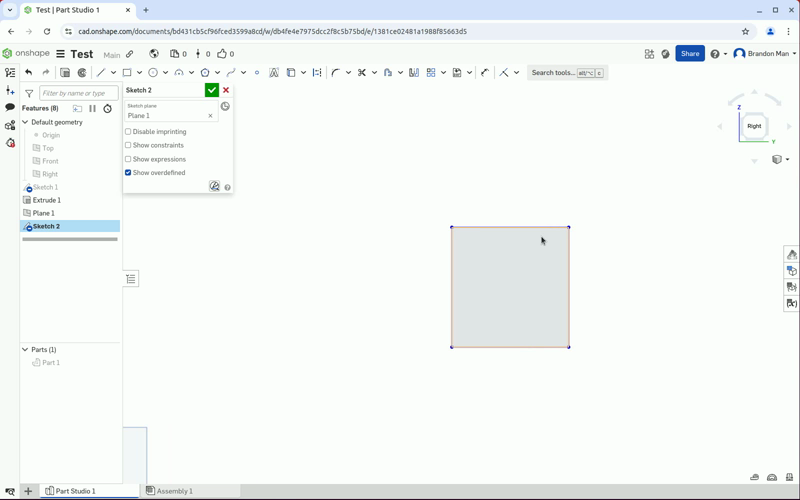
scroll(6)
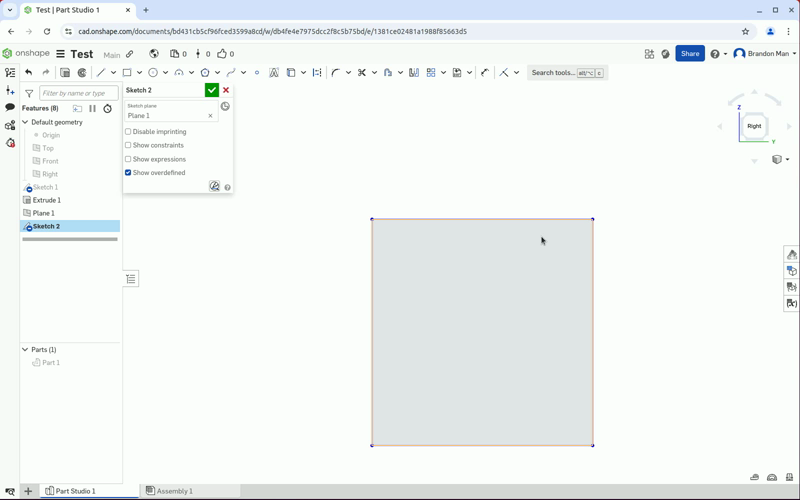
click(541, 236)
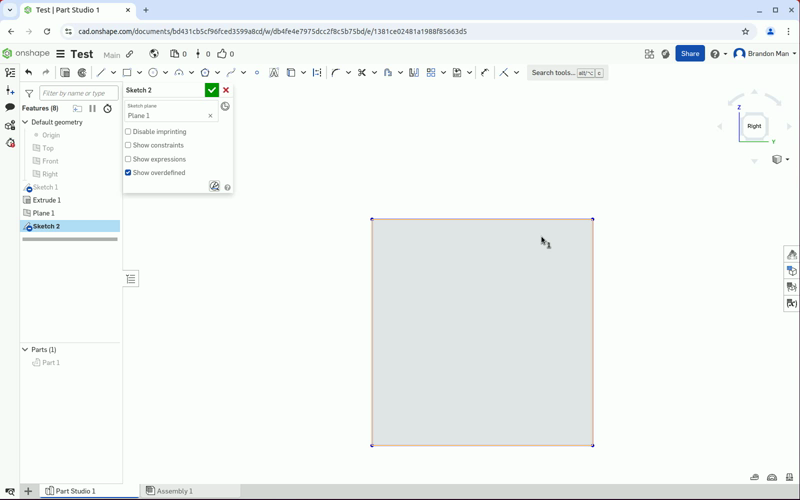
scroll(-6)
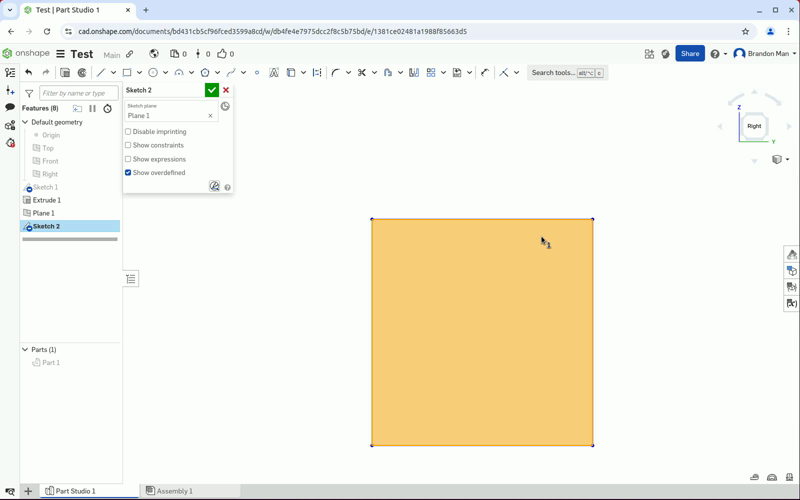
scroll(-6)
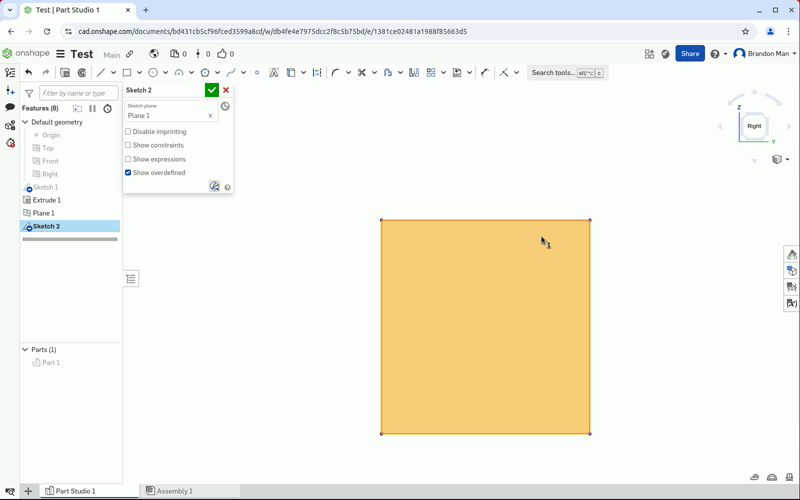
scroll(-6)
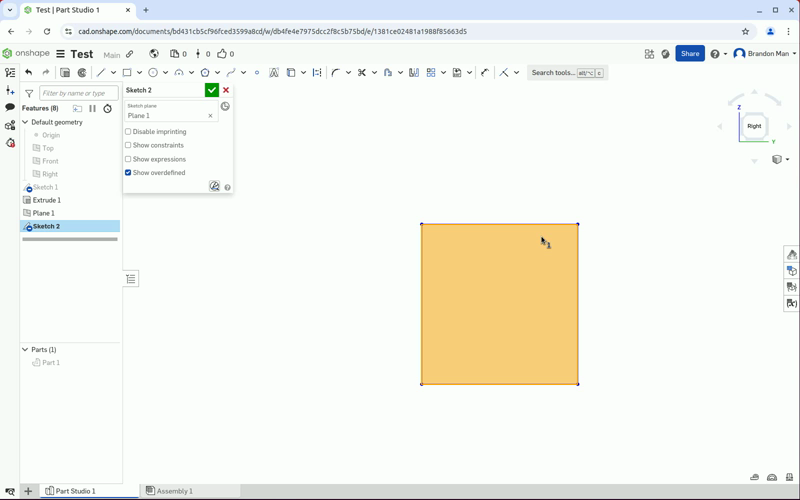
scroll(-6)
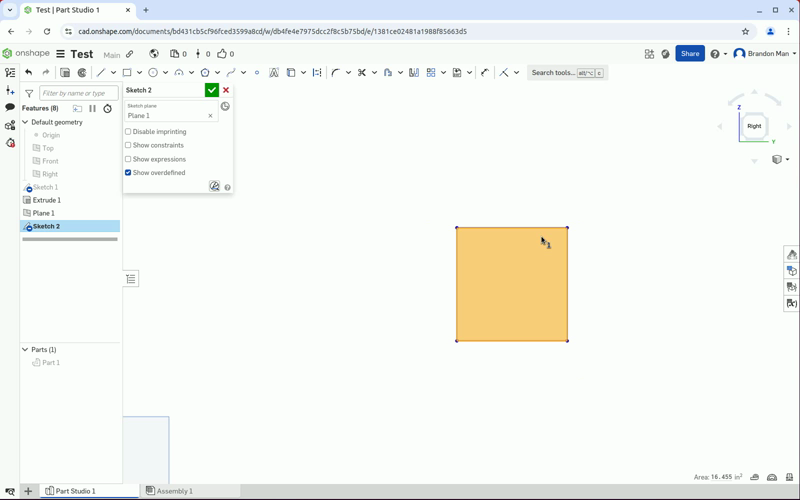
scroll(-6)
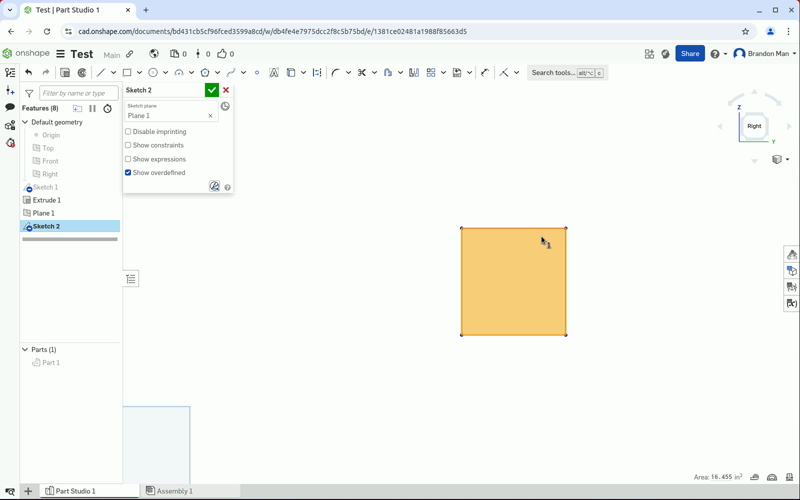
scroll(-6)
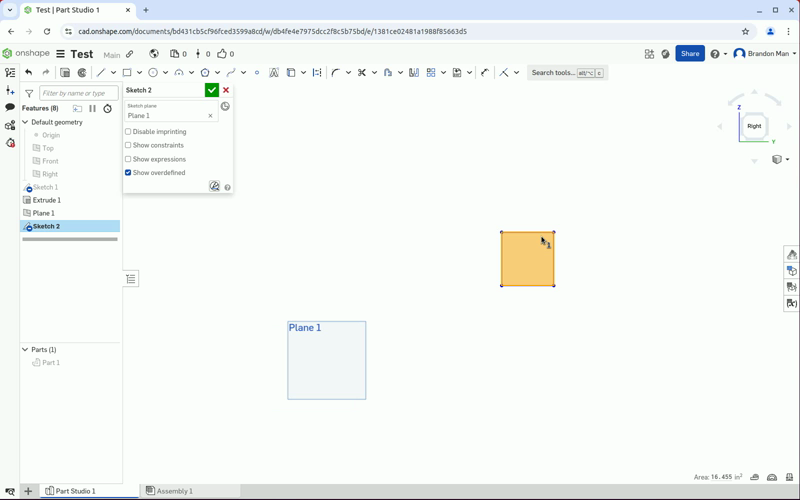
scroll(-6)
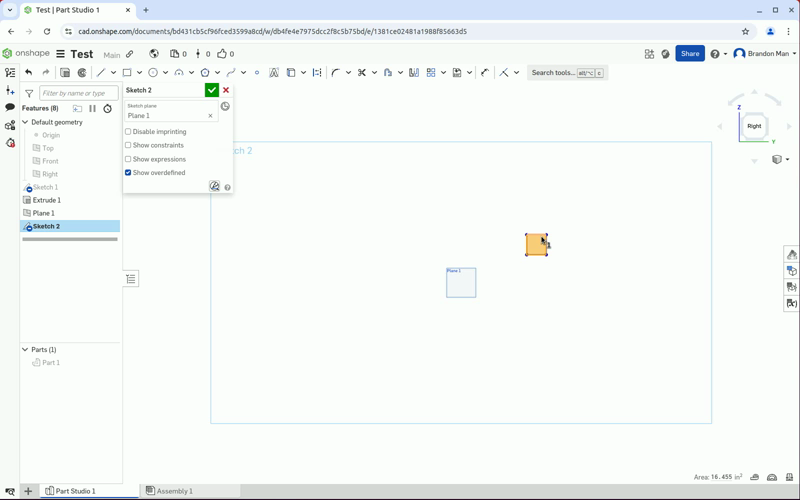
mouse_move(73, 352)
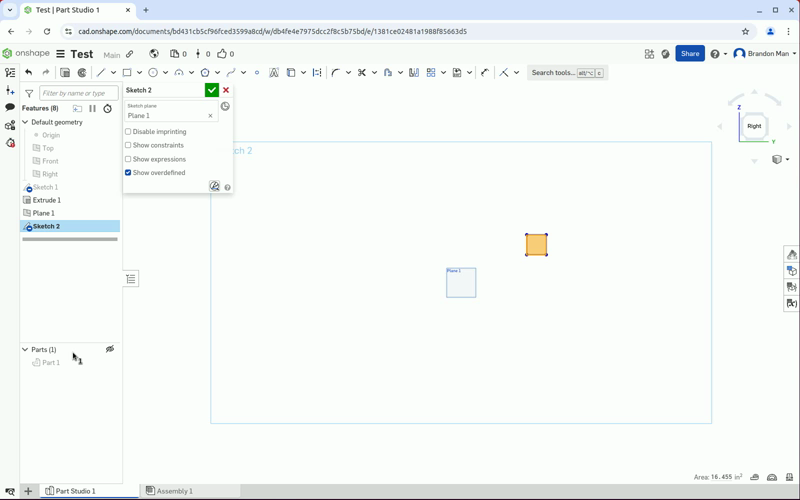
key(shift+y)
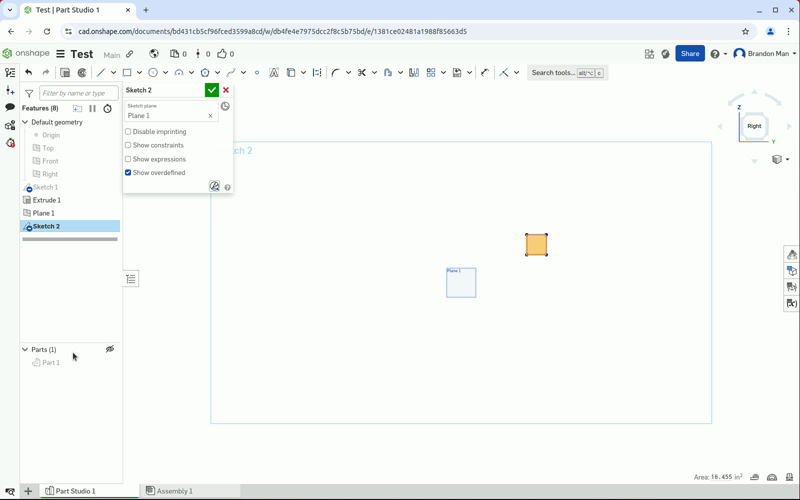
key(shift+e)
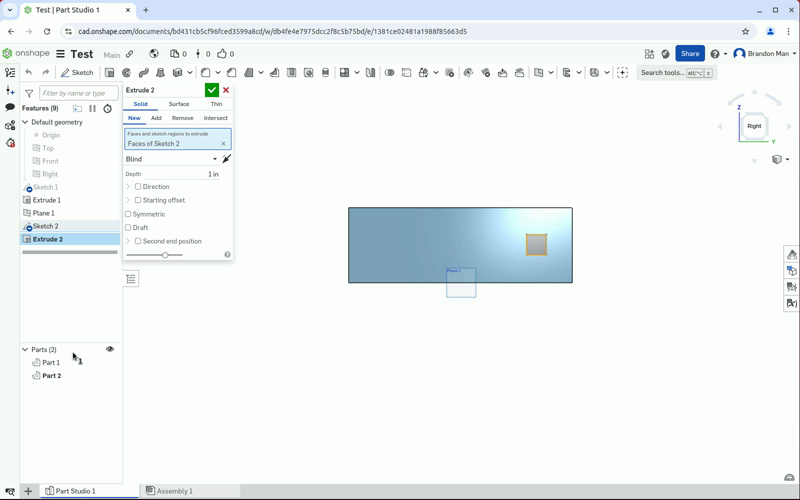
mouse_move(143, 106)
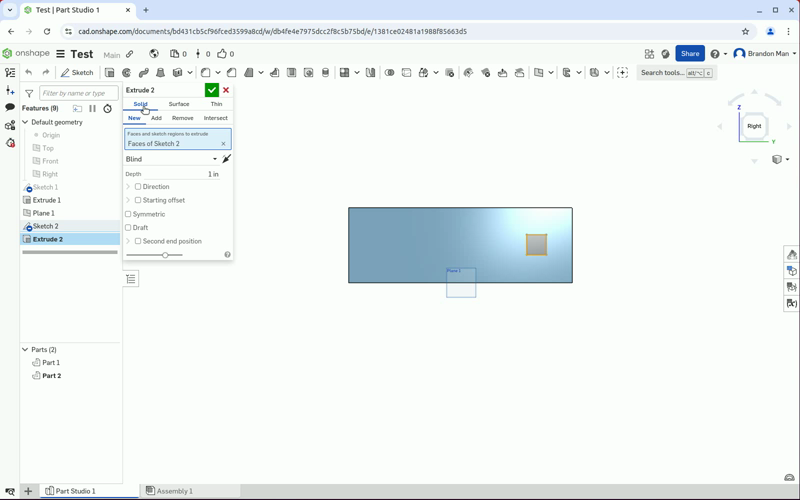
click(143, 106)
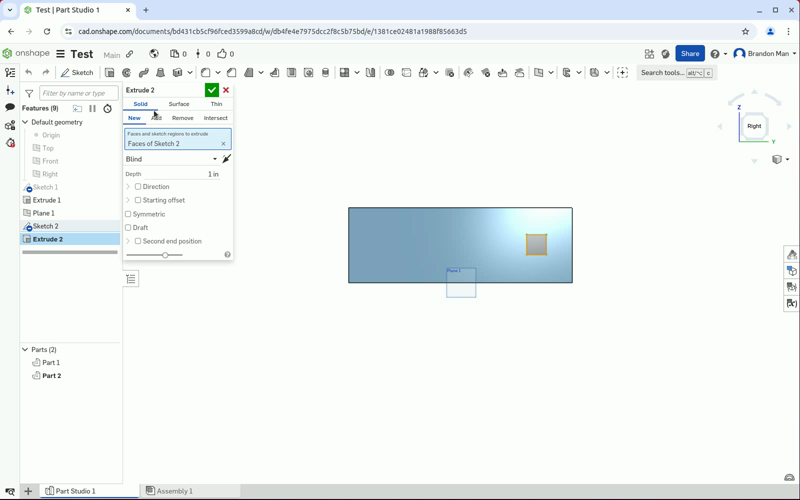
mouse_move(186, 120)
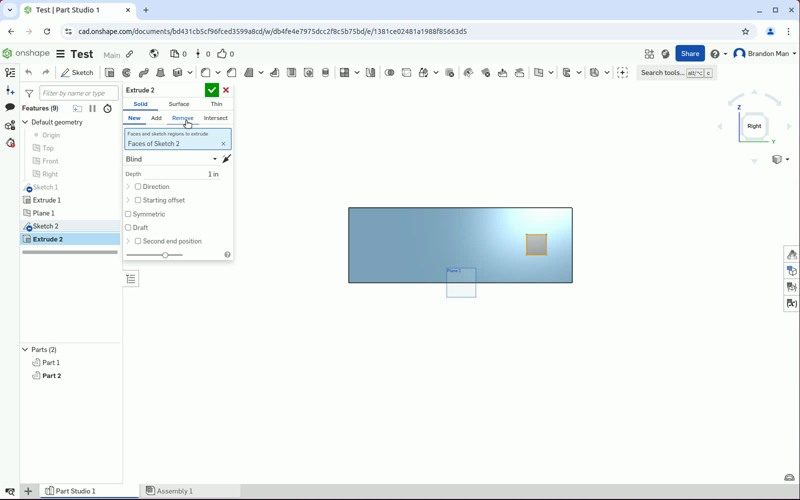
click(186, 120)
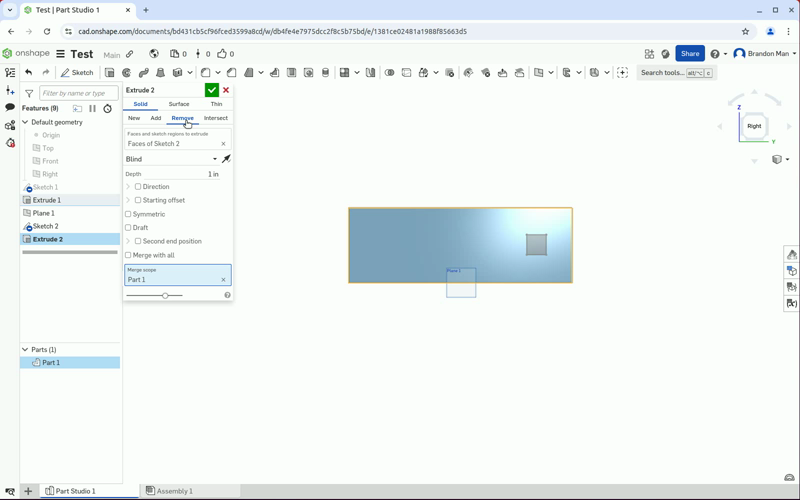
key(tab, 4)
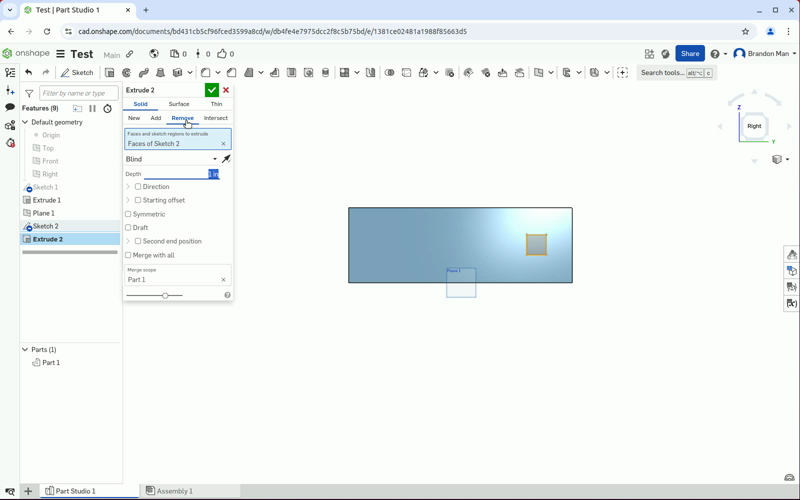
text(3.851)
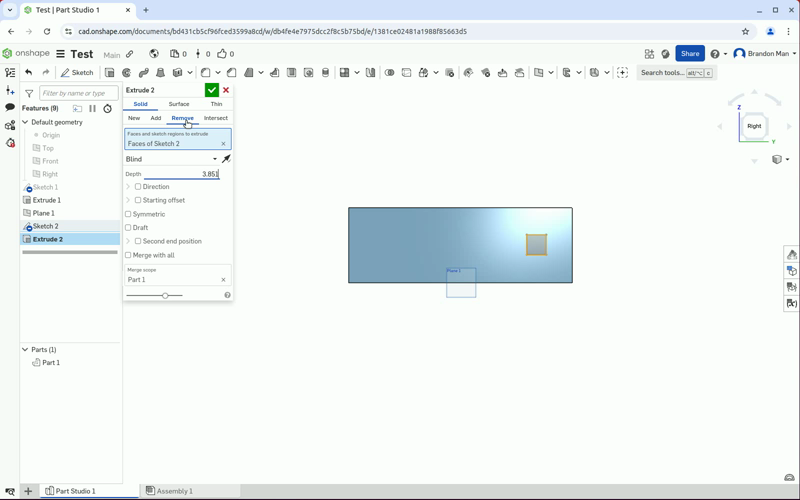
key(tab, 6)
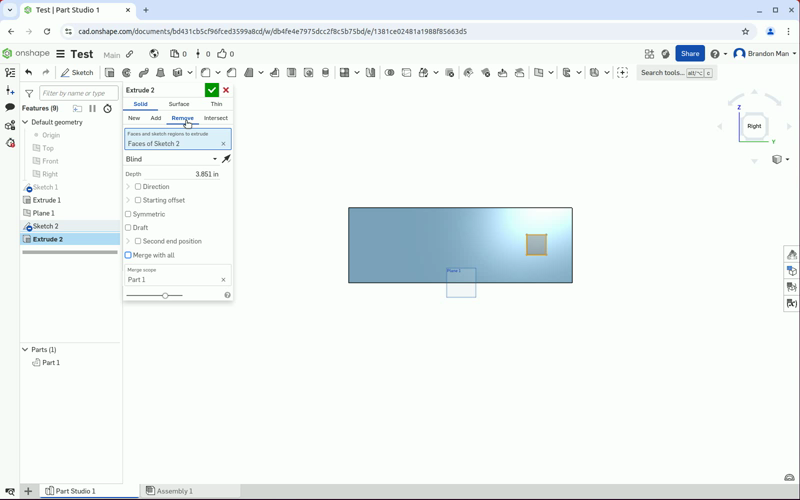
key(space)
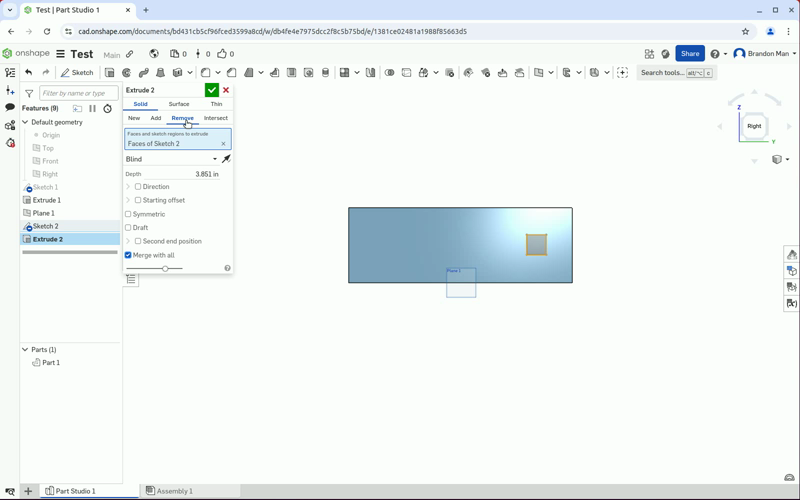
key(enter)
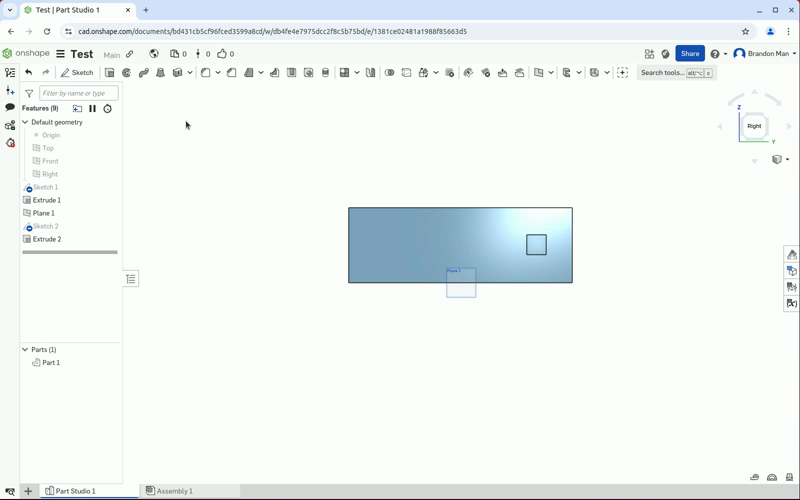
key(shift+h)
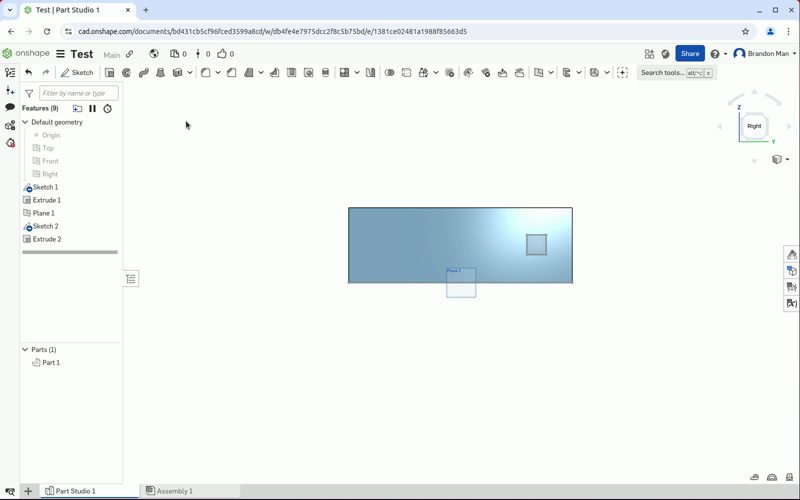
key(shift+h)
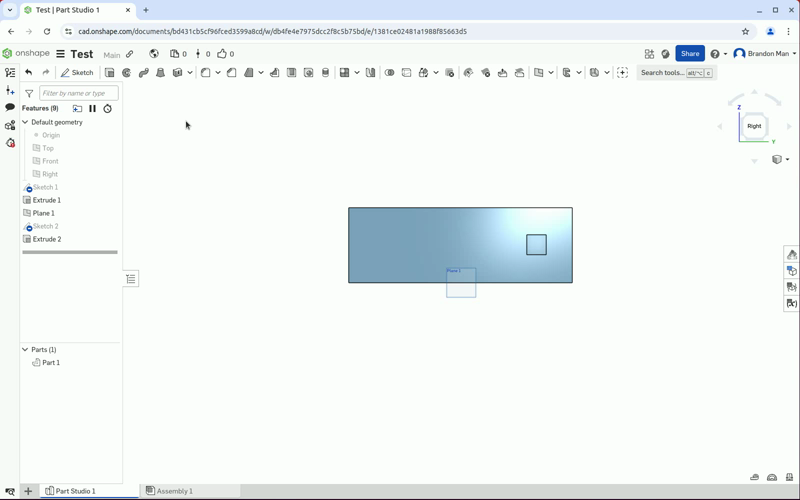
mouse_move(73, 189)
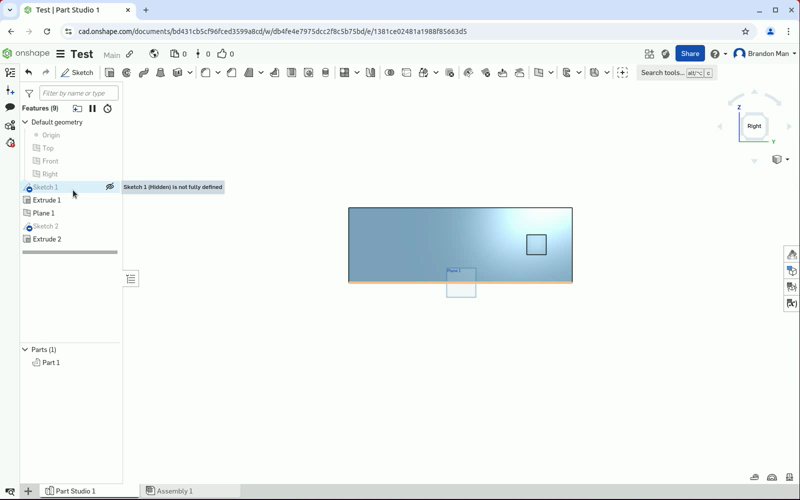
click(73, 189)
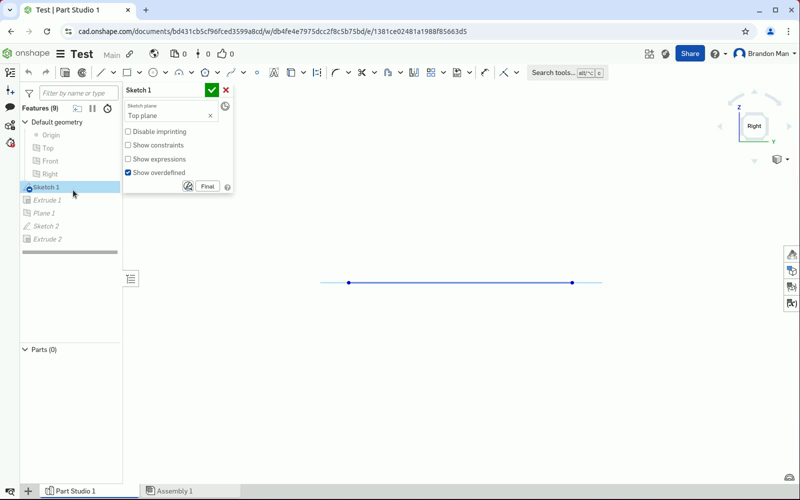
mouse_move(229, 92)
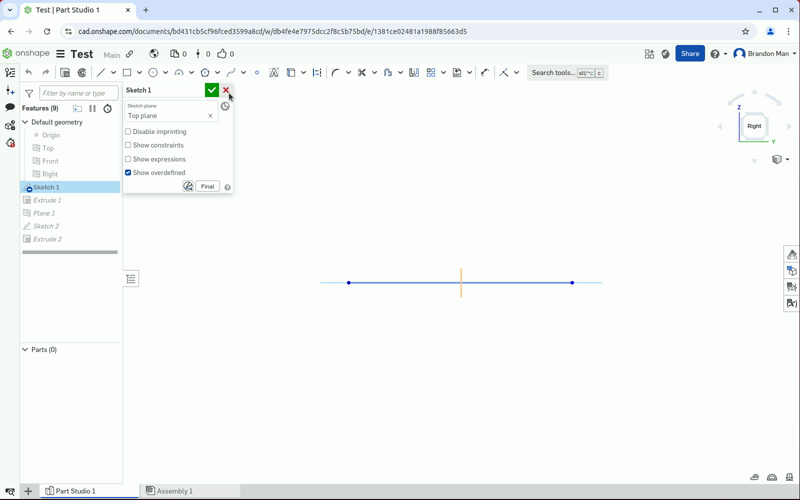
click(229, 92)
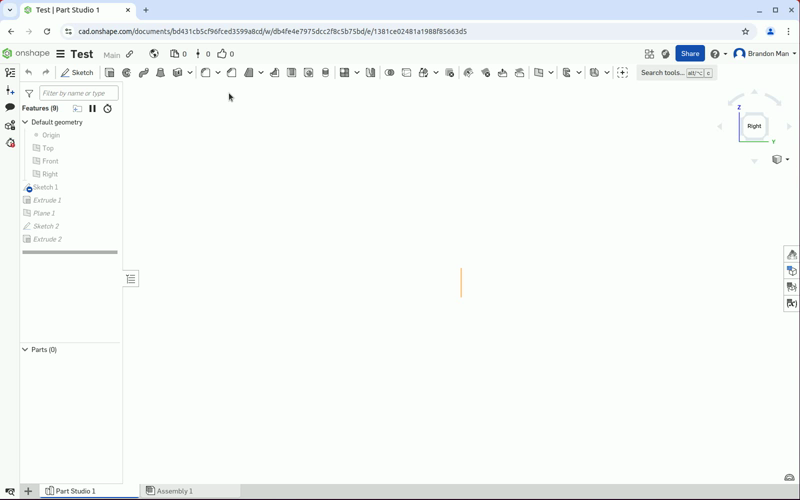
key(shift+s)
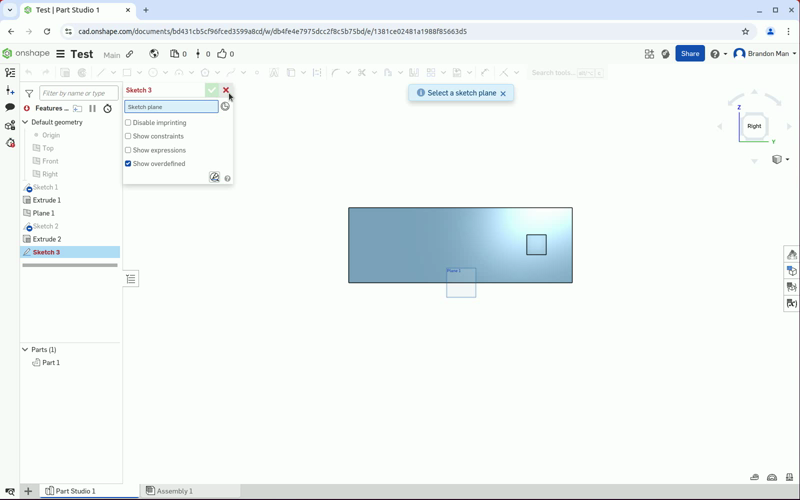
mouse_move(73, 215)
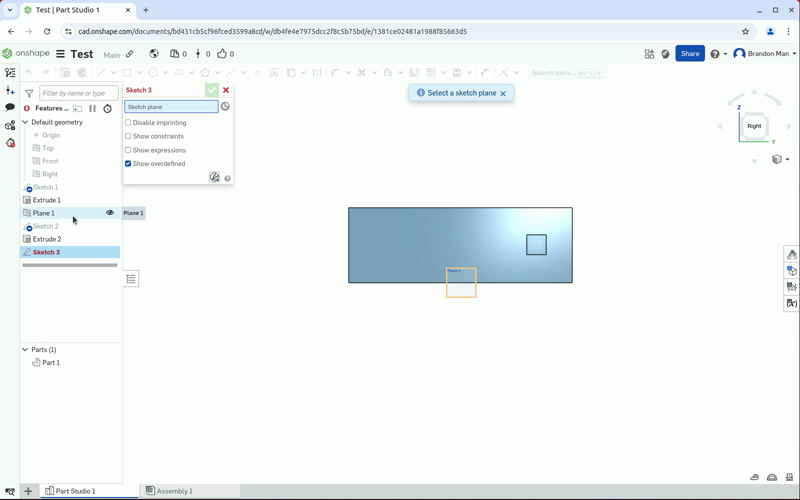
click(73, 215)
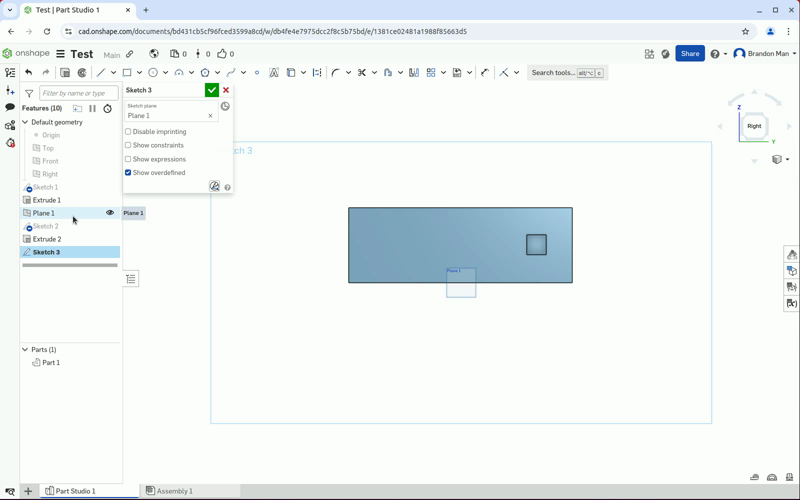
mouse_move(73, 352)
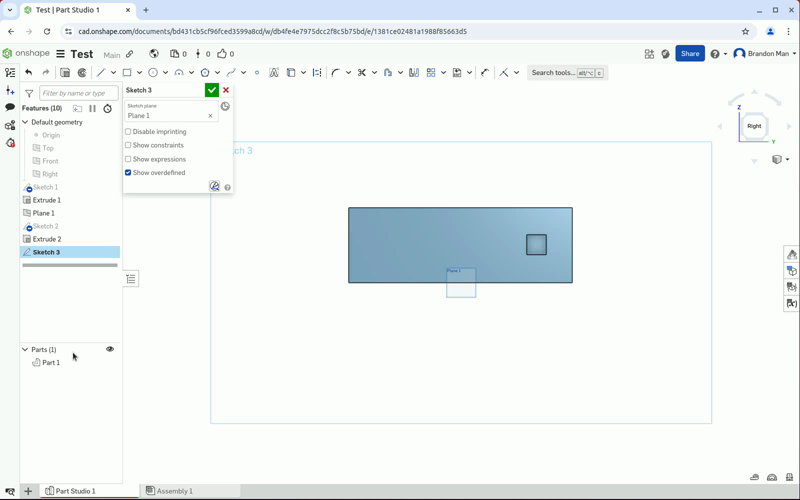
key(y)
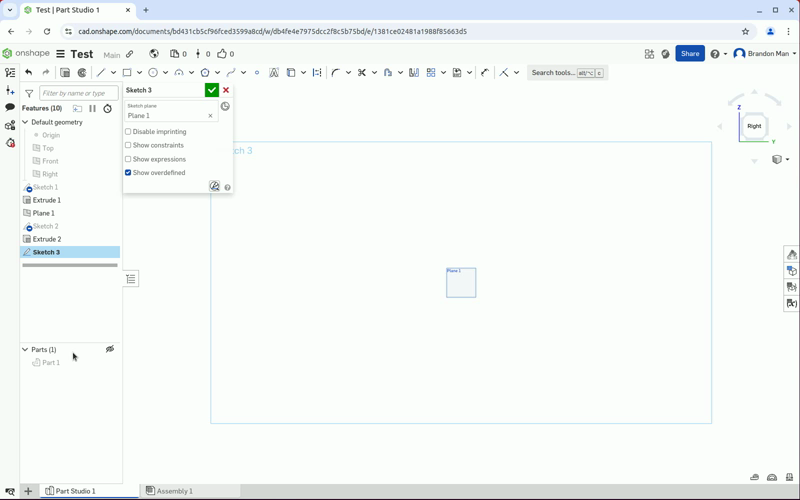
key(l)
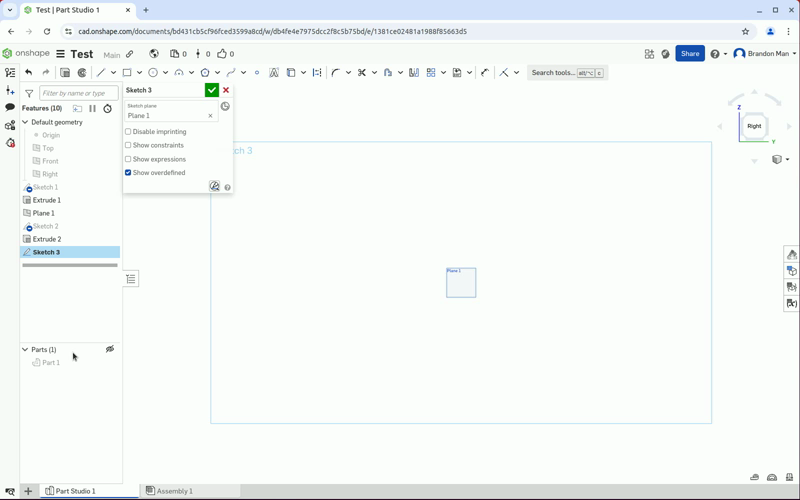
key_down(shift)
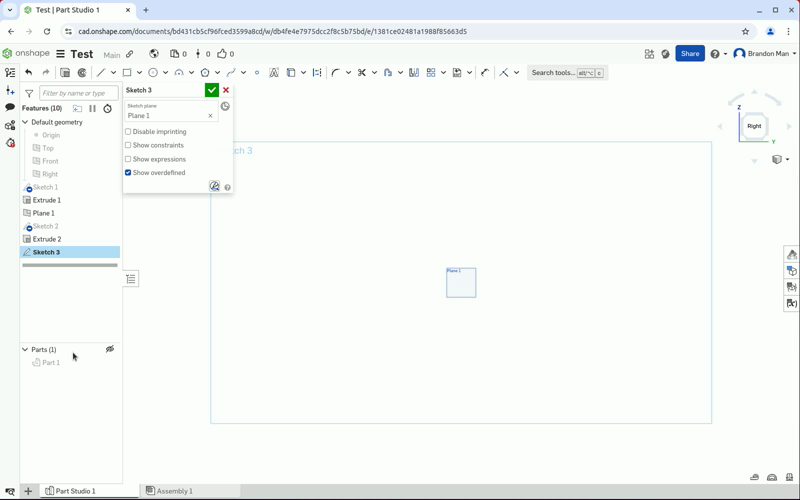
mouse_move(359, 245)
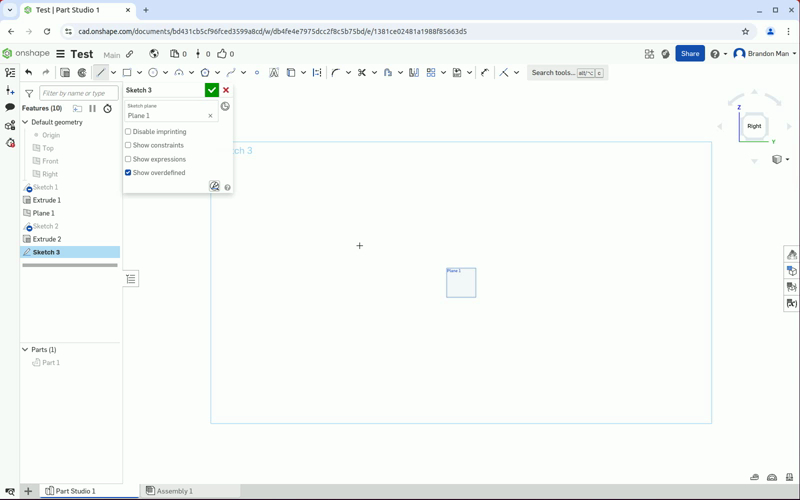
click(359, 245)
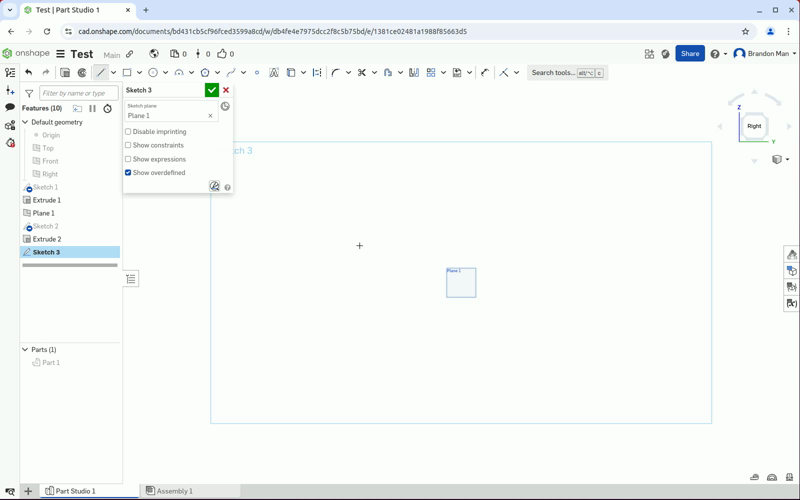
key_up(shift)
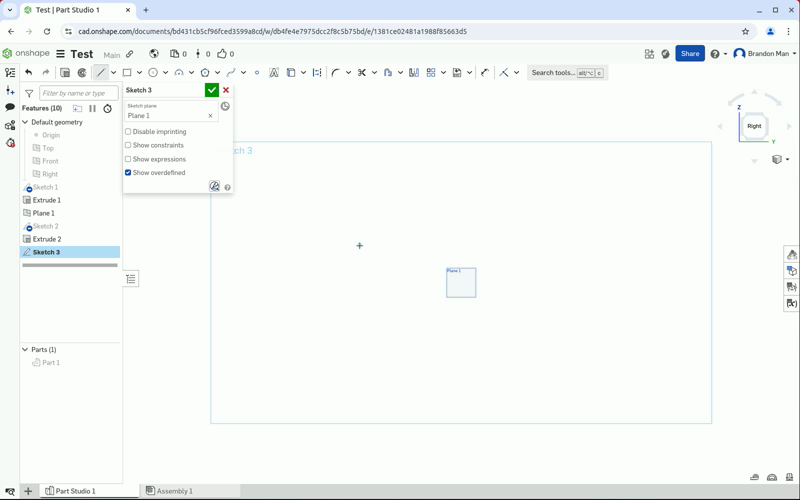
key_down(shift)
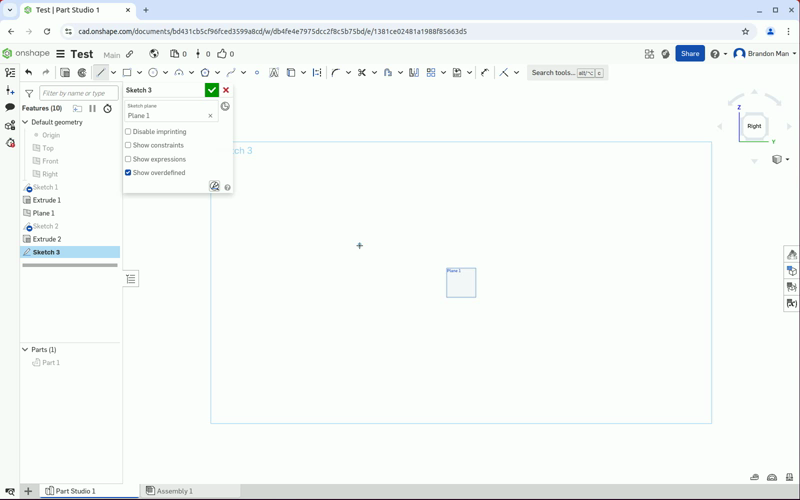
mouse_move(389, 245)
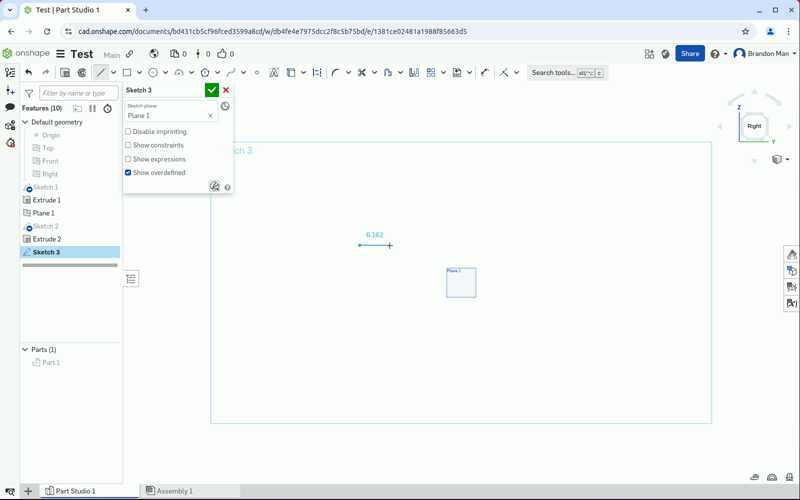
mouse_move(365, 251)
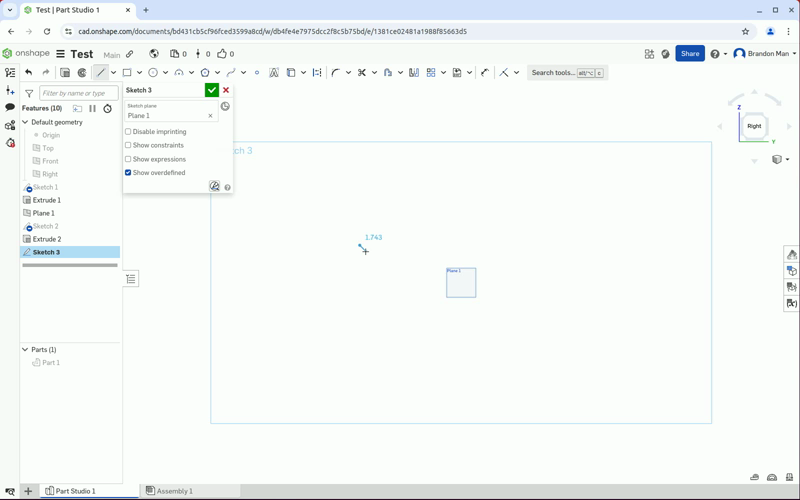
click(365, 251)
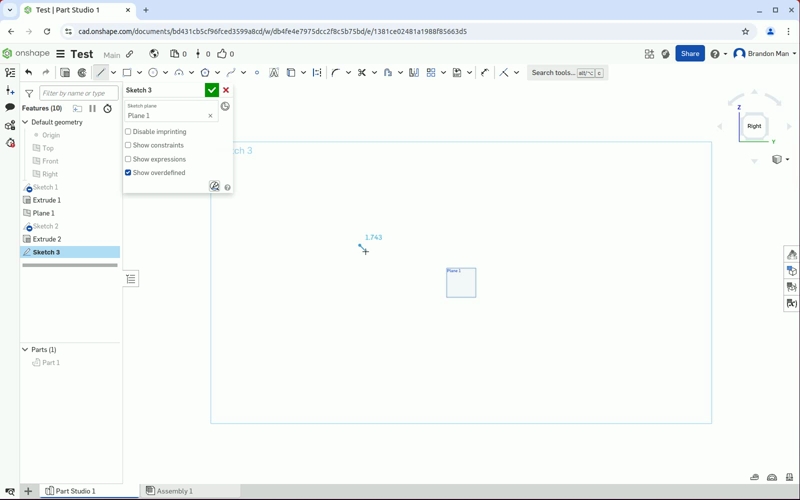
key_up(shift)
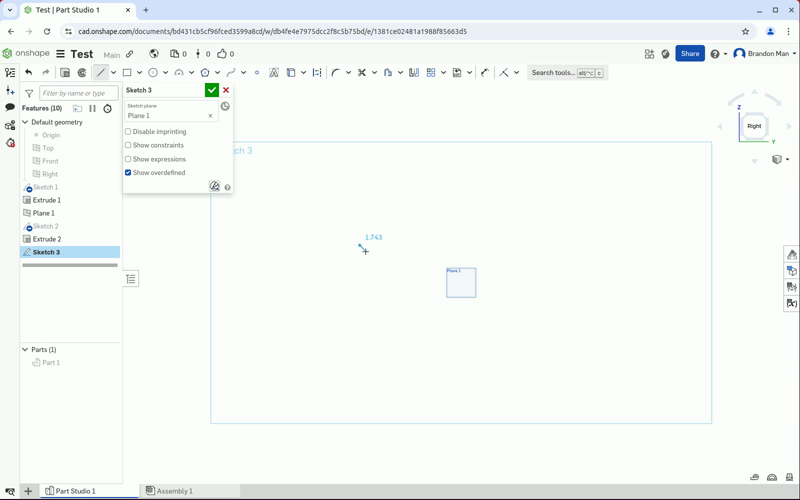
key_down(shift)
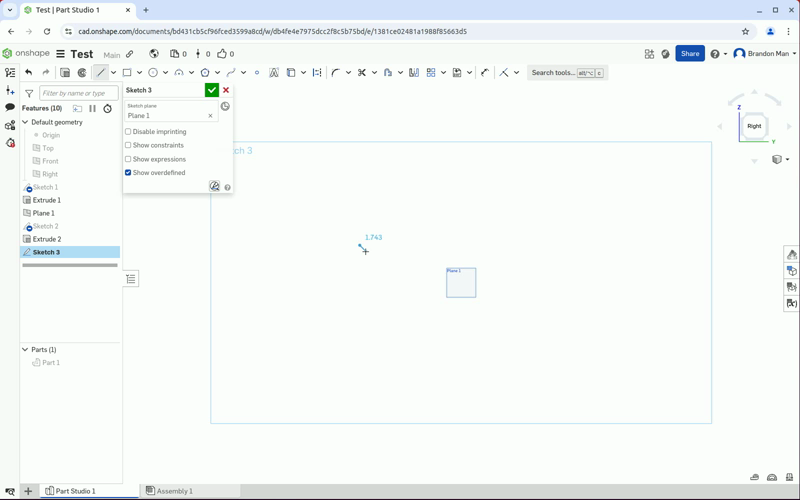
mouse_move(395, 251)
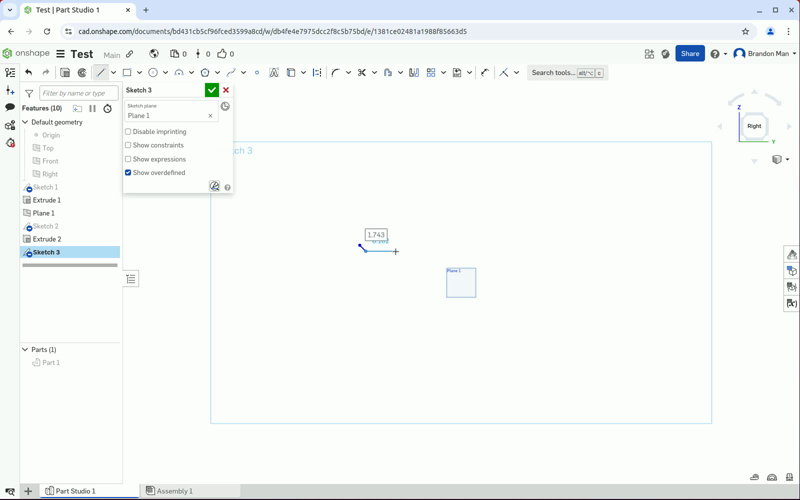
mouse_move(371, 245)
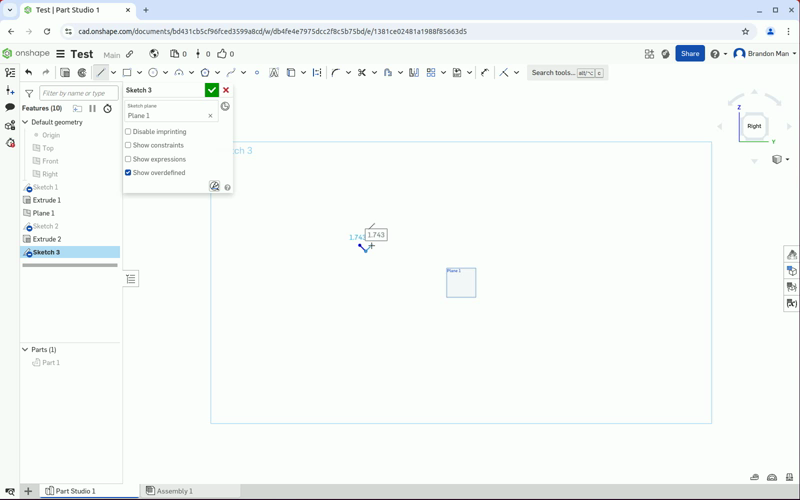
click(371, 245)
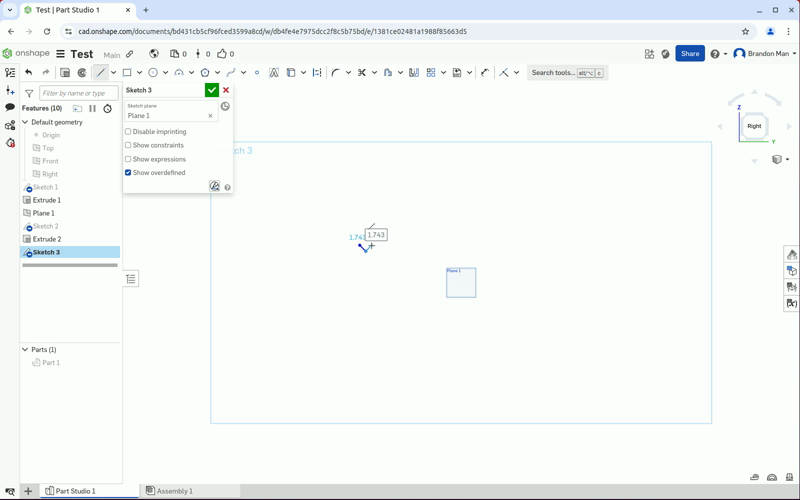
key_up(shift)
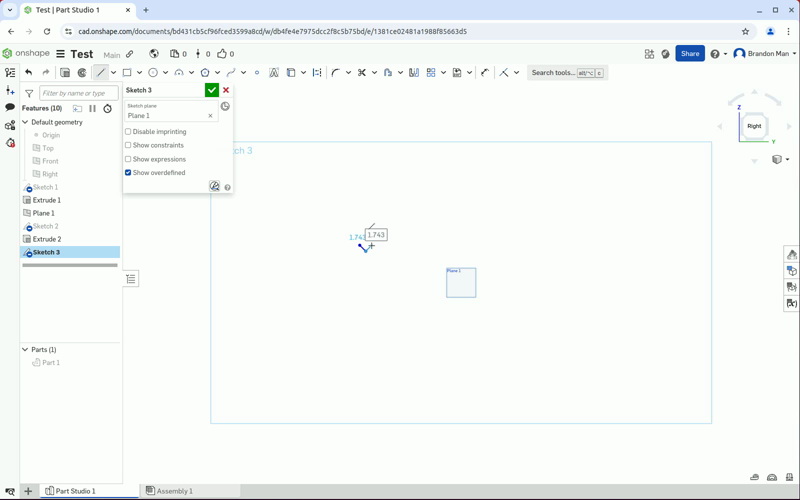
key_down(shift)
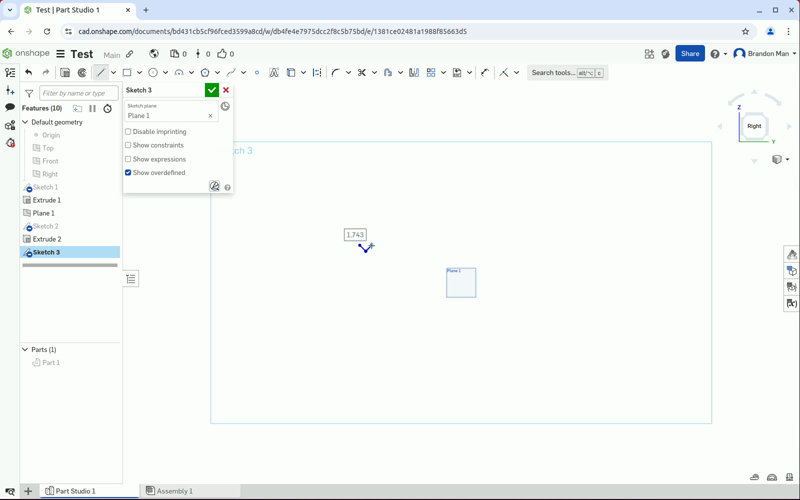
mouse_move(401, 245)
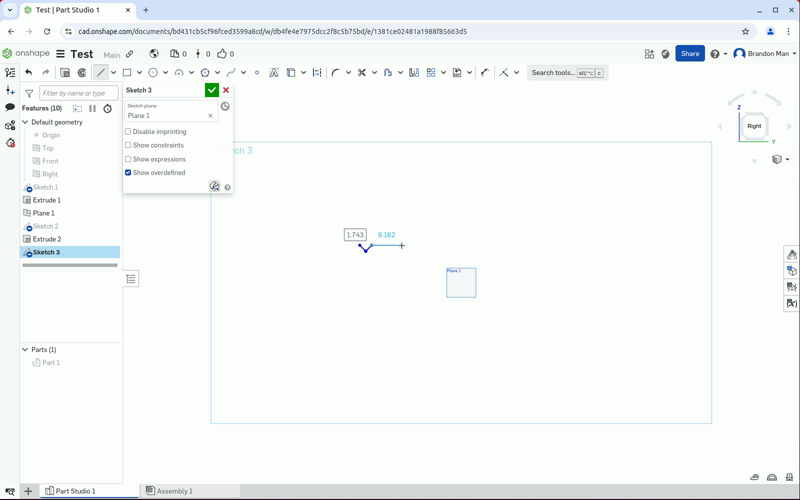
mouse_move(365, 239)
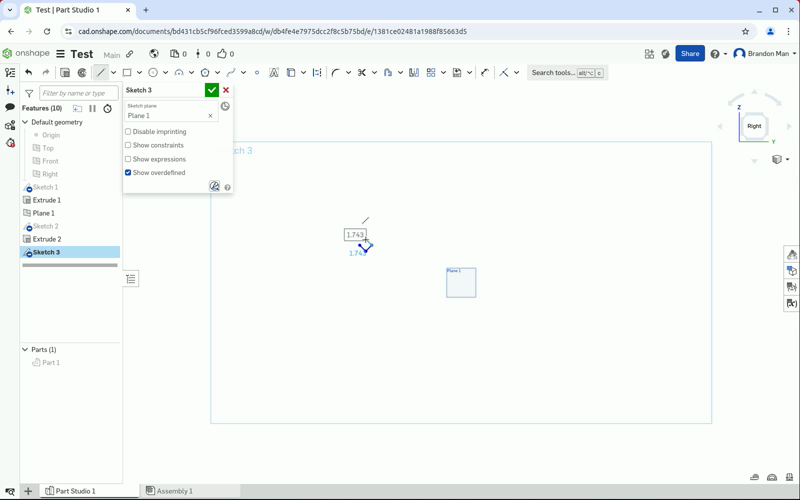
click(365, 239)
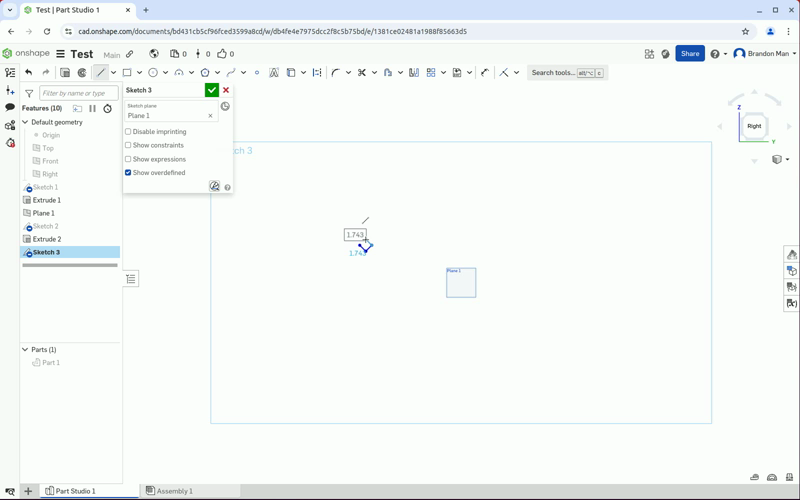
key_up(shift)
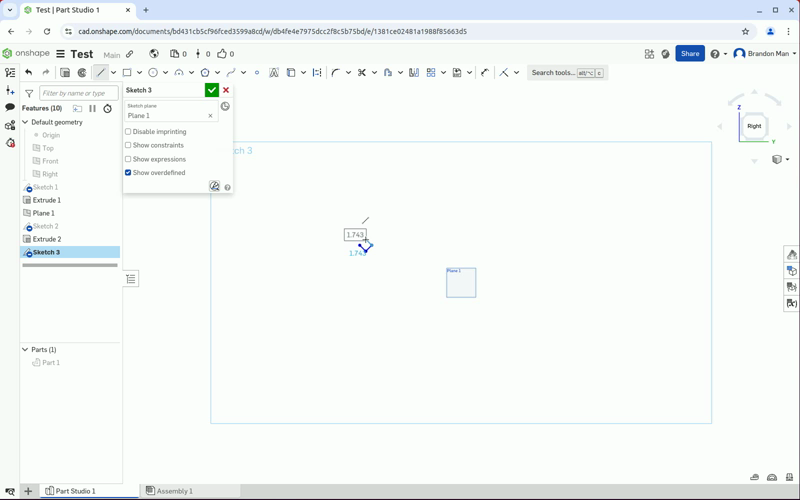
mouse_move(395, 239)
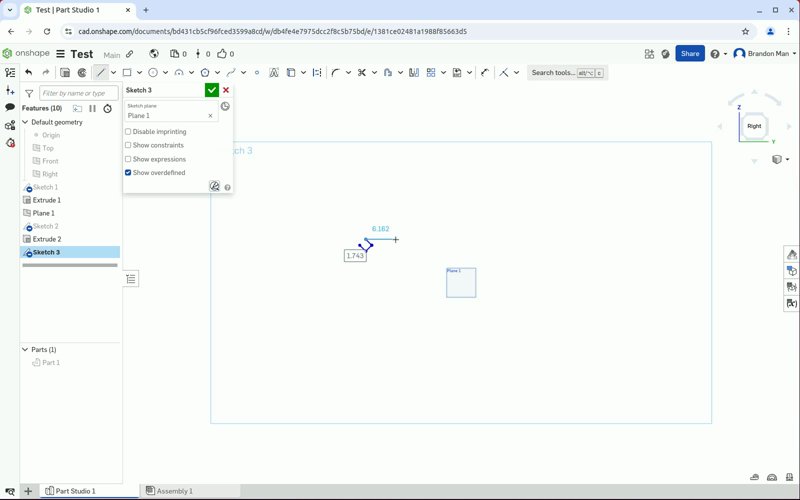
key_down(shift)
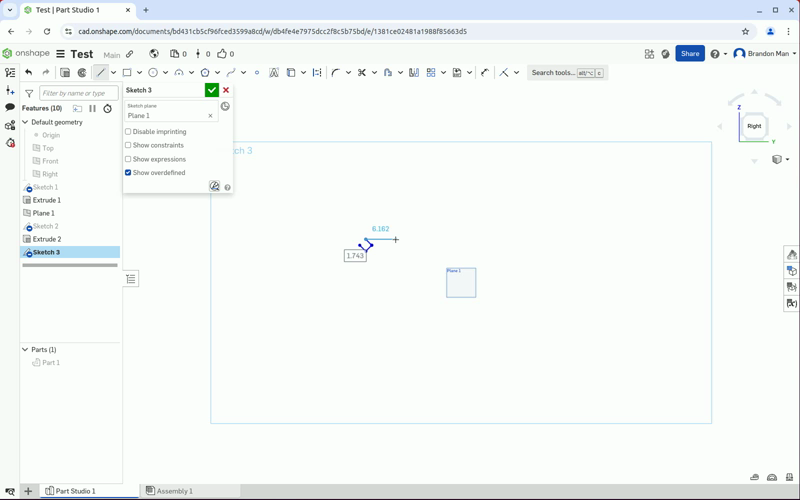
mouse_move(359, 245)
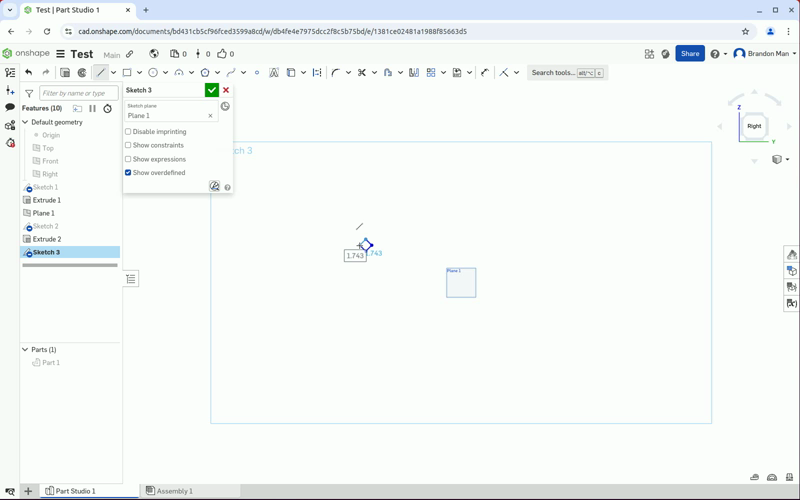
key_up(shift)
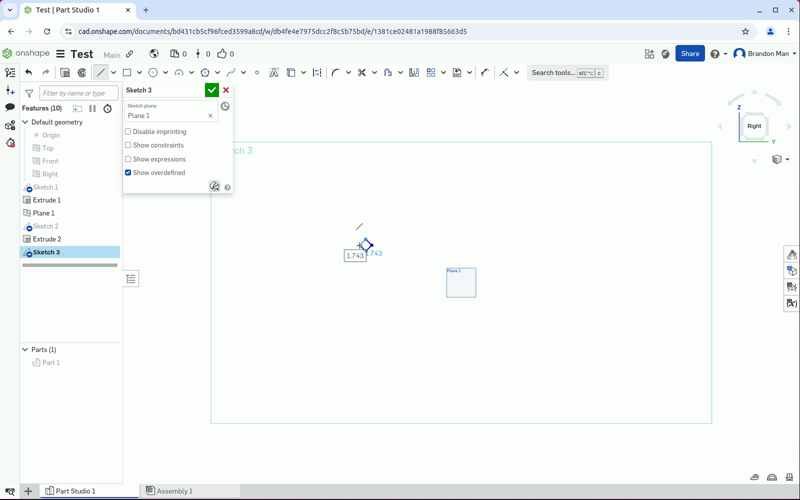
click(359, 245)
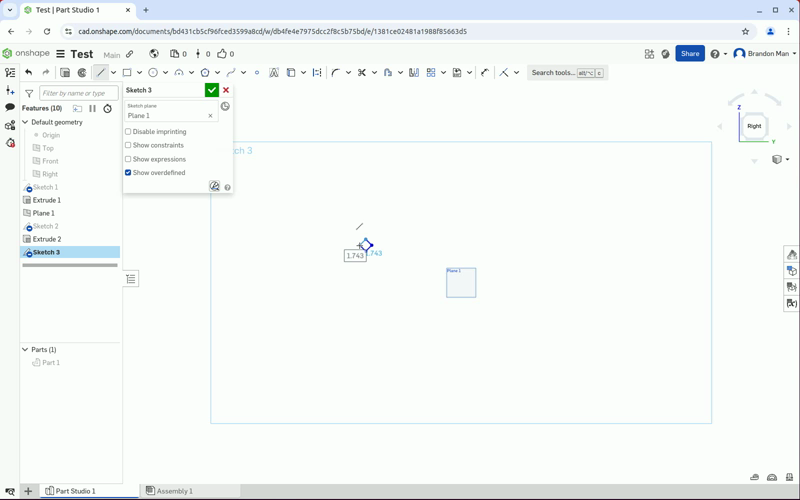
key(esc)
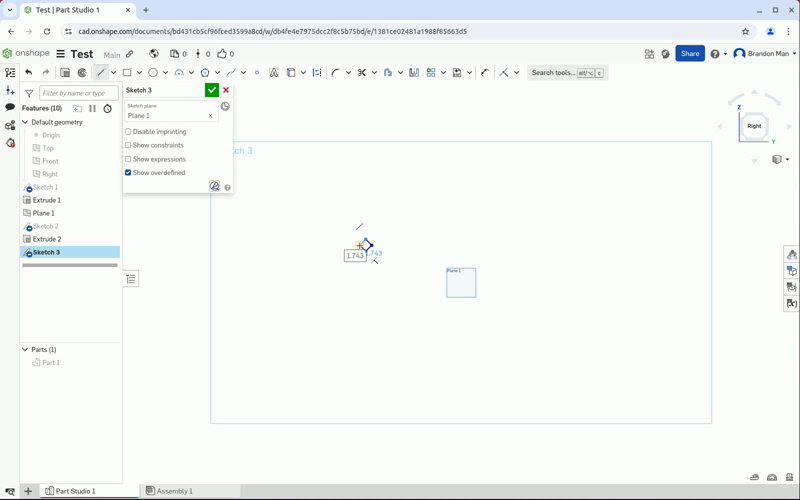
mouse_move(365, 244)
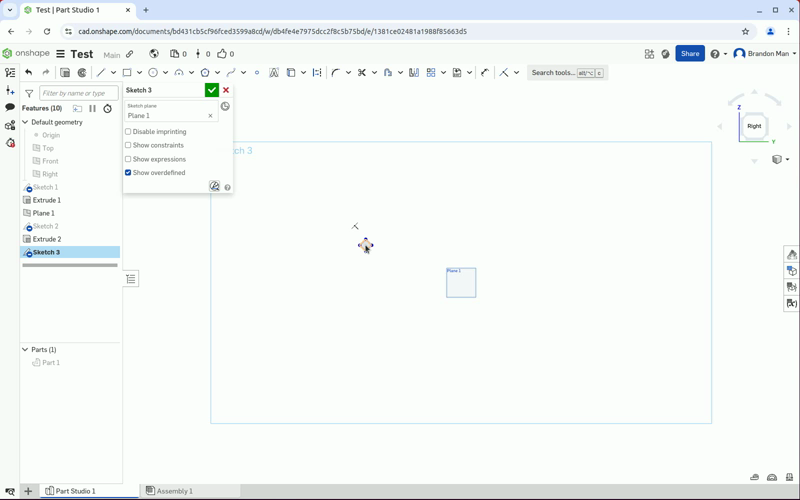
scroll(6)
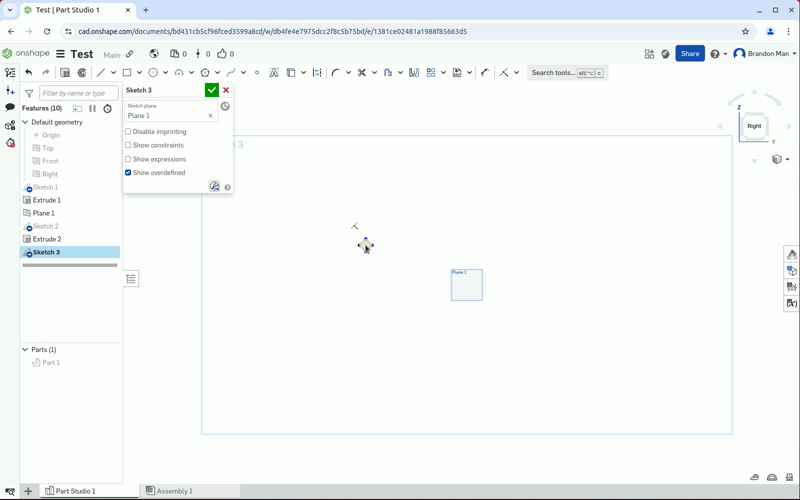
scroll(6)
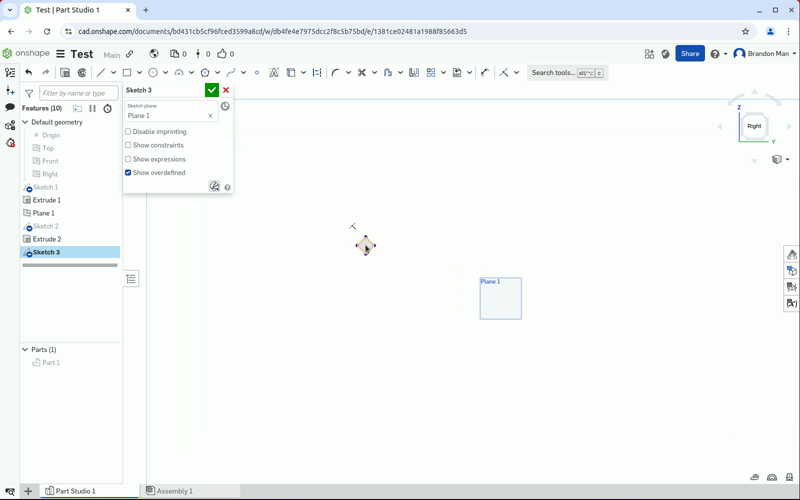
scroll(6)
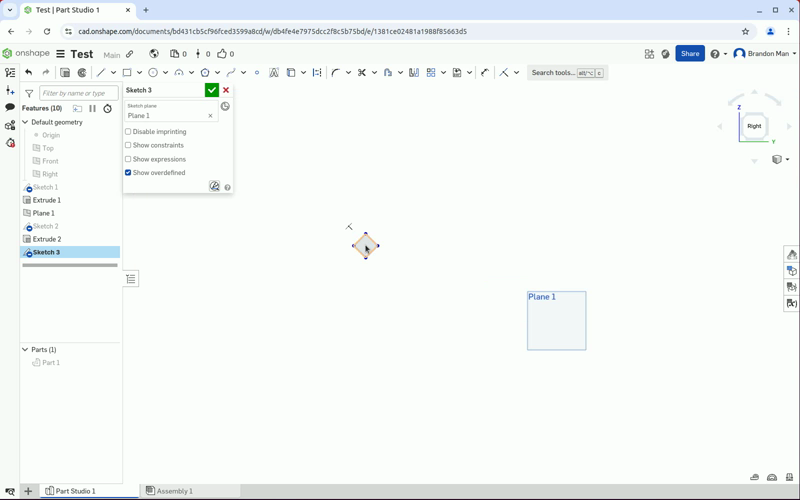
scroll(6)
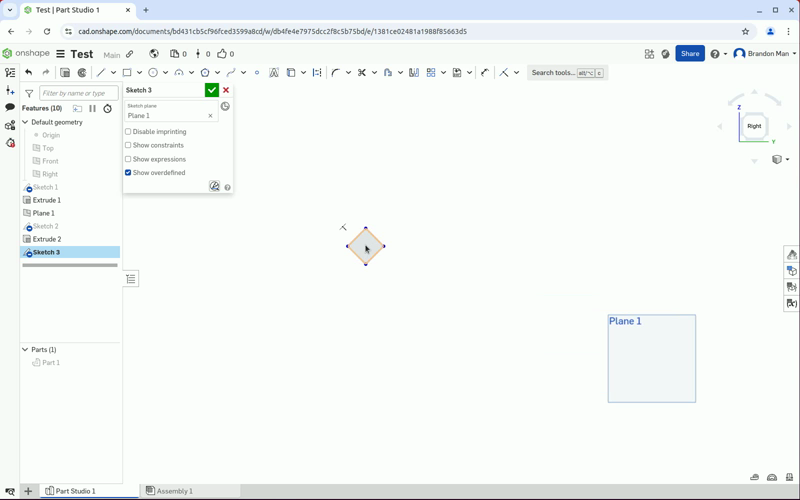
scroll(6)
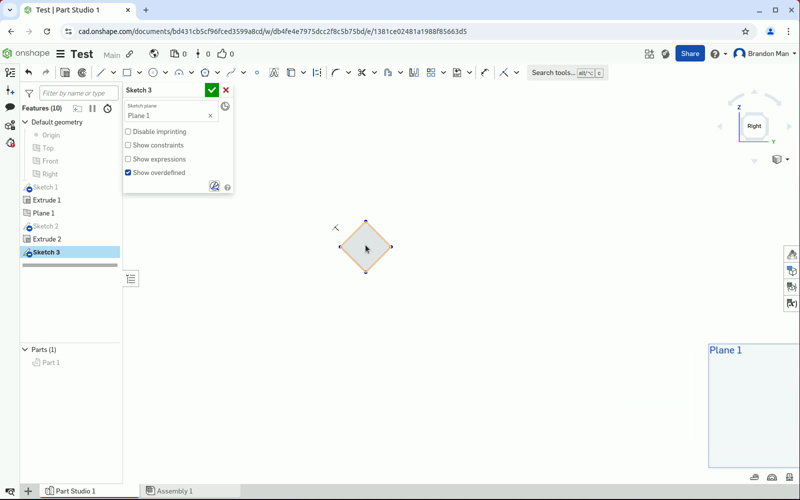
scroll(6)
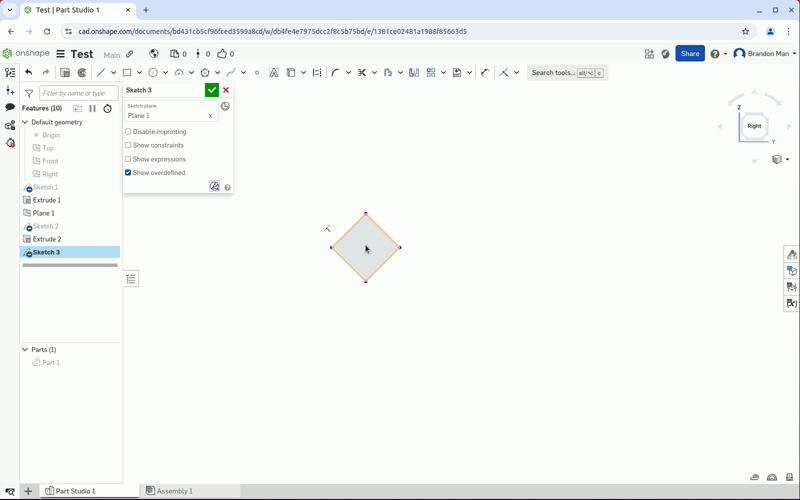
scroll(6)
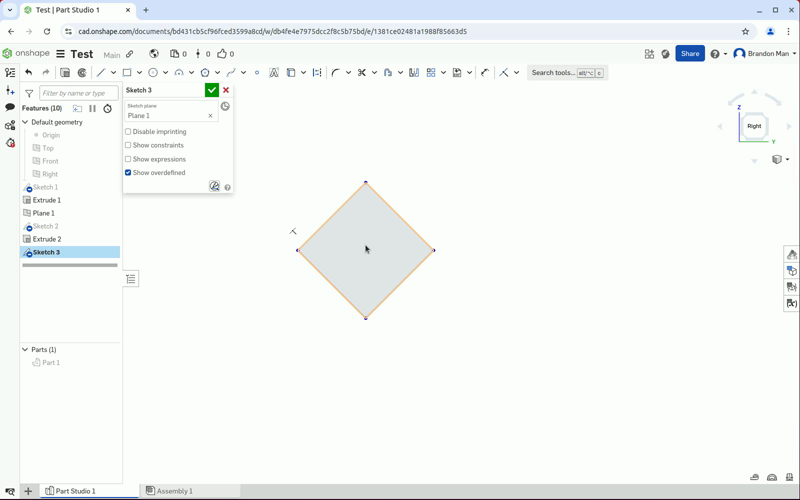
click(365, 244)
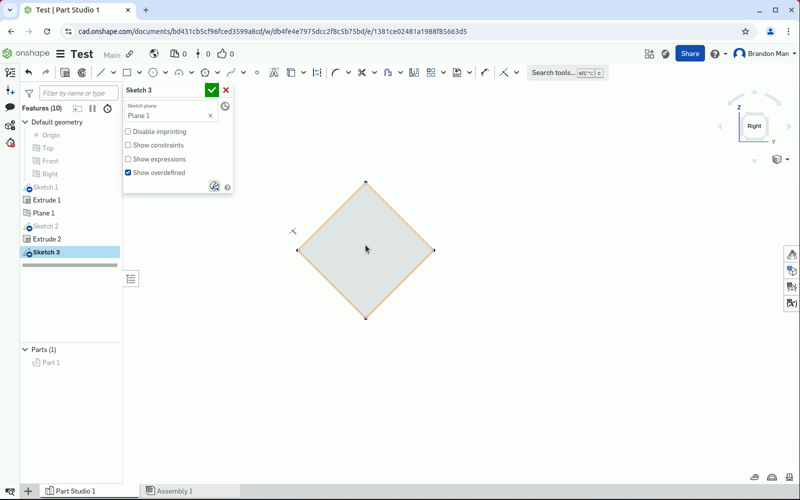
scroll(-6)
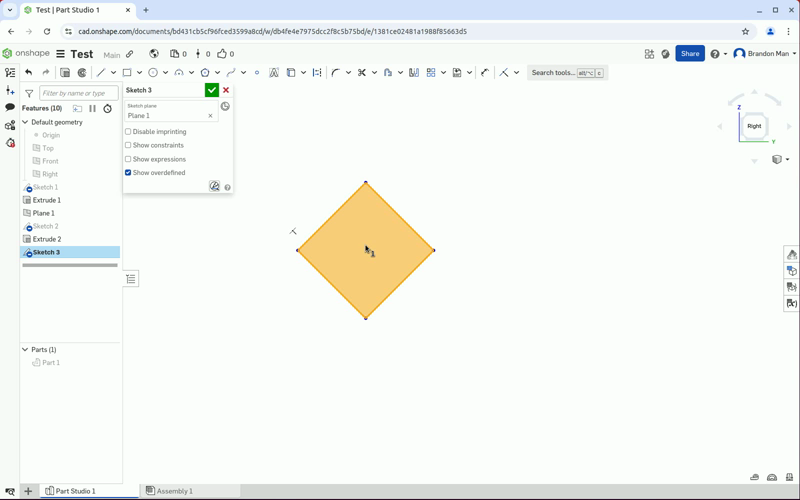
scroll(-6)
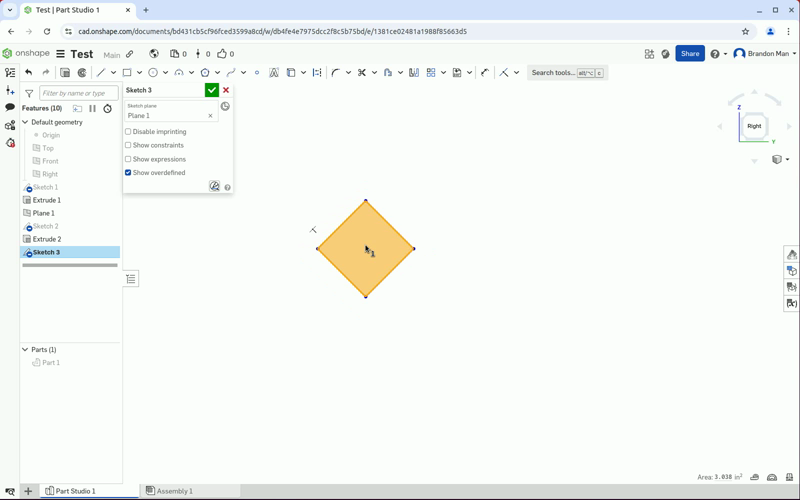
scroll(-6)
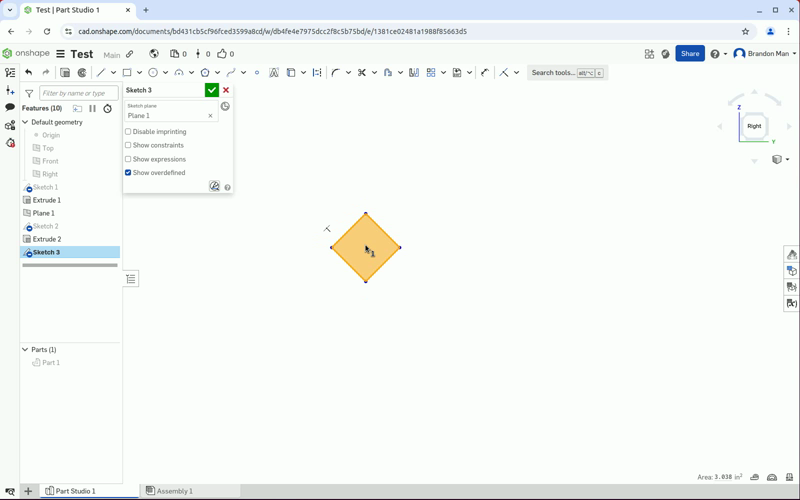
scroll(-6)
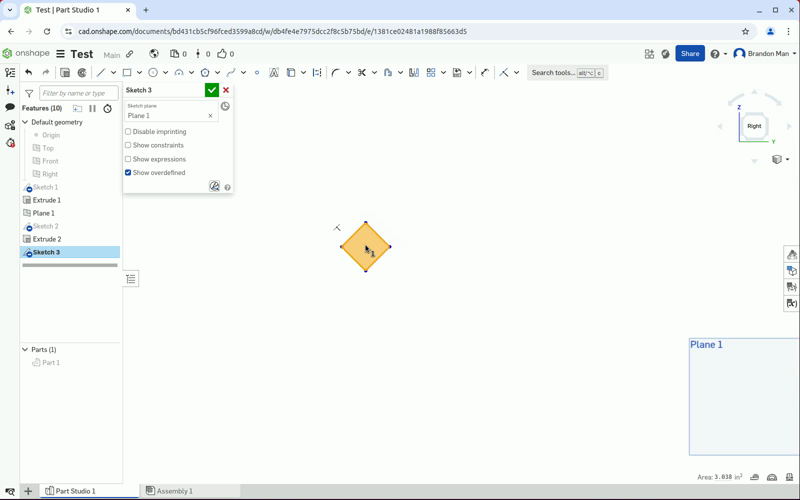
scroll(-6)
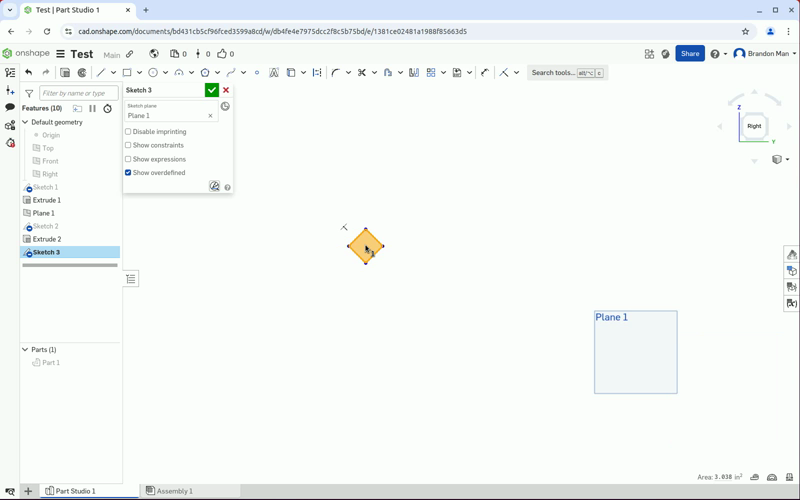
scroll(-6)
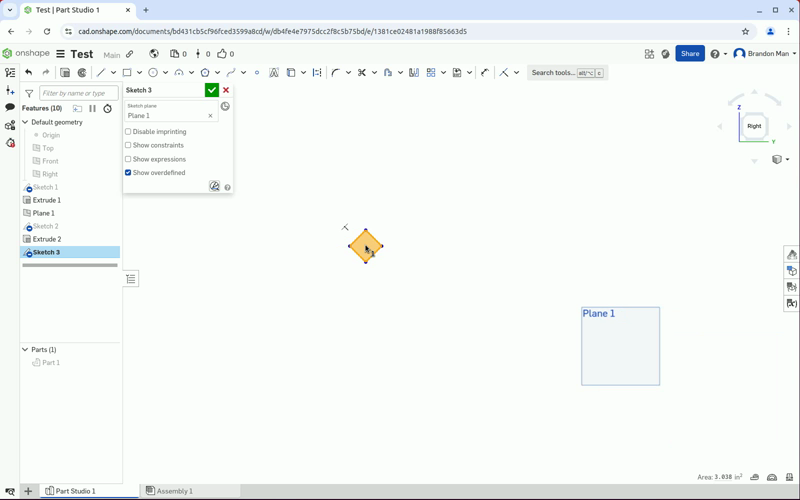
scroll(-6)
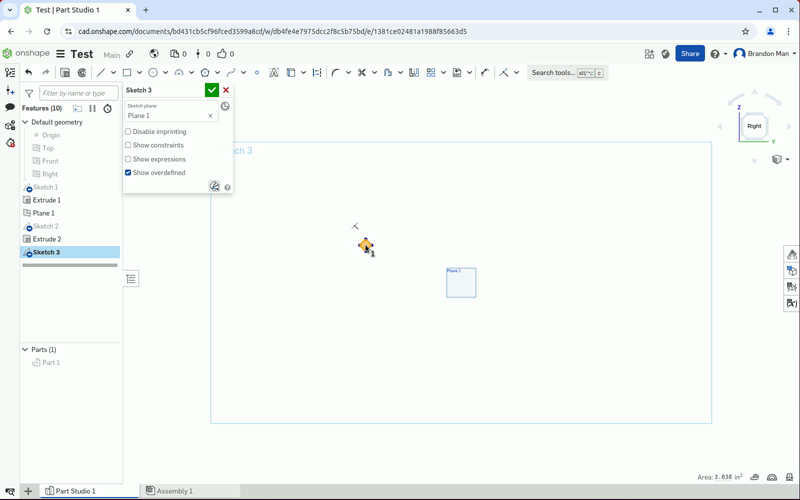
mouse_move(73, 352)
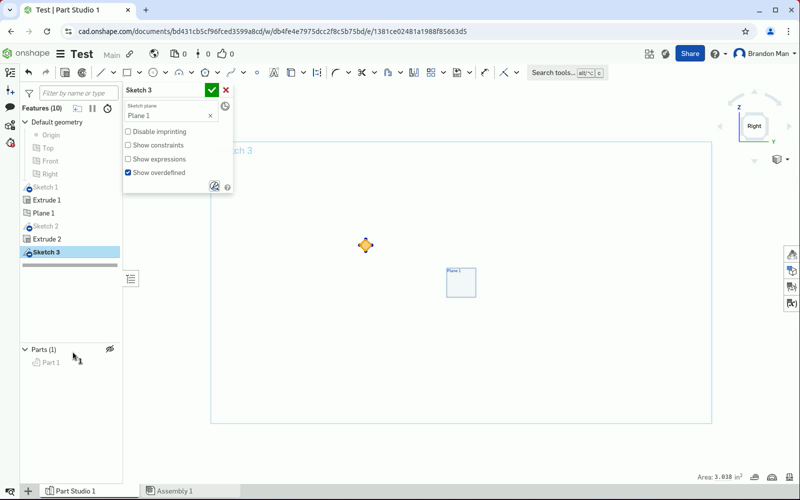
key(shift+y)
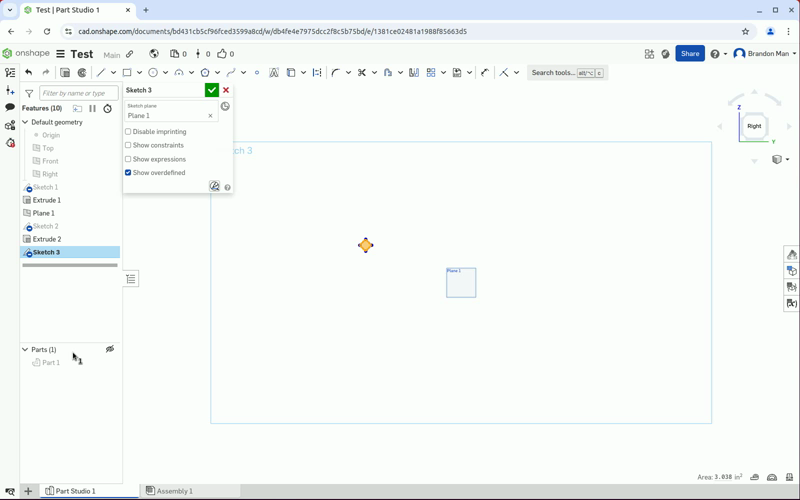
key(shift+e)
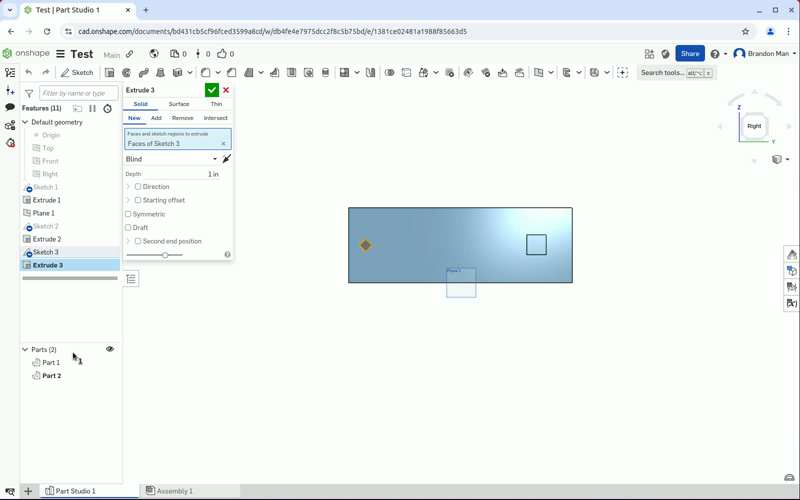
mouse_move(143, 106)
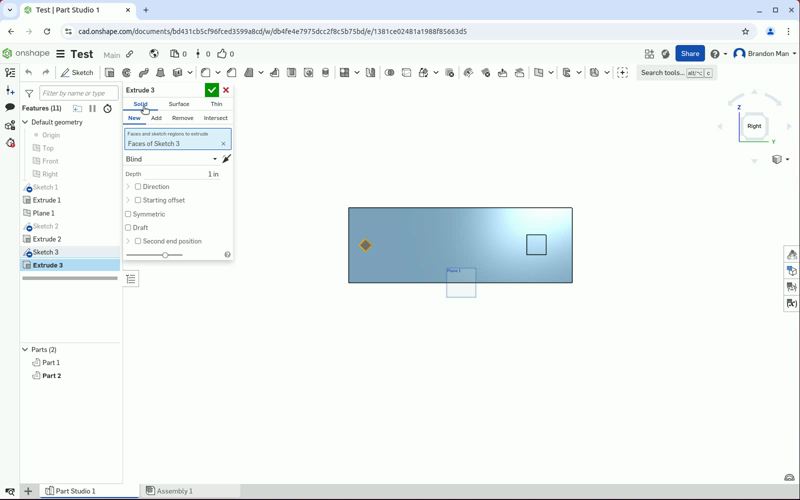
click(143, 106)
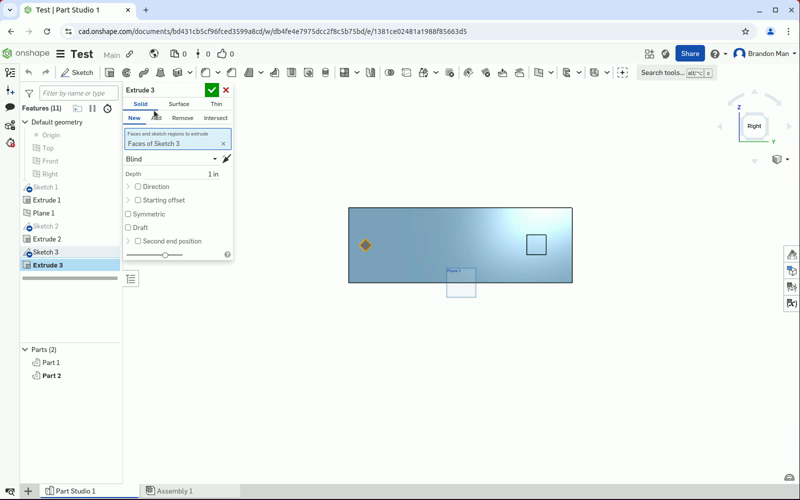
mouse_move(186, 120)
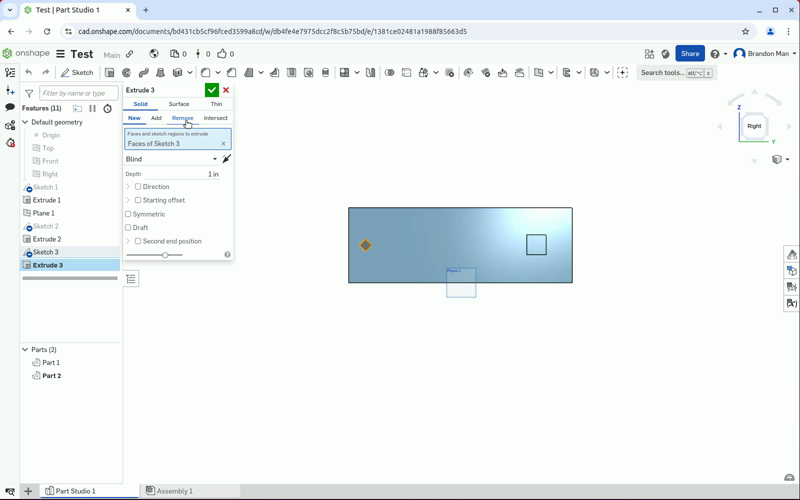
click(186, 120)
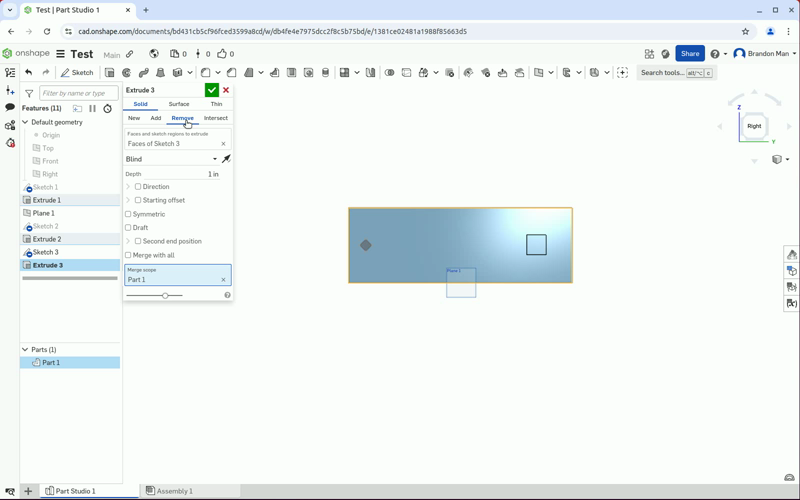
key(tab, 4)
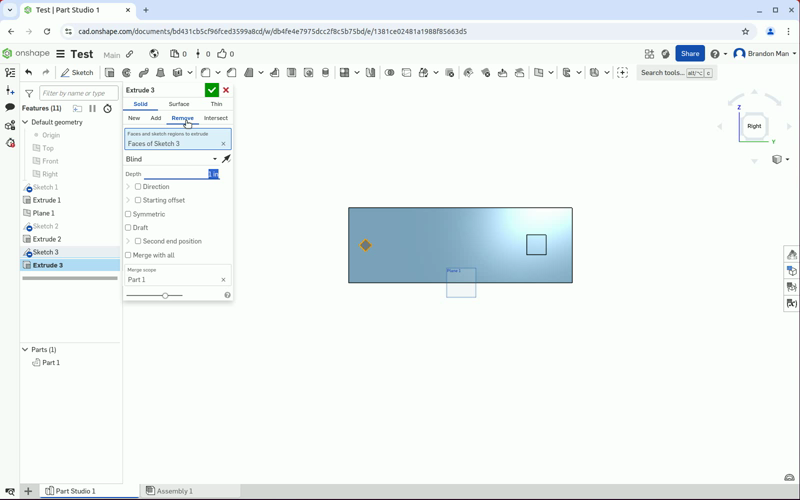
text(1.926)
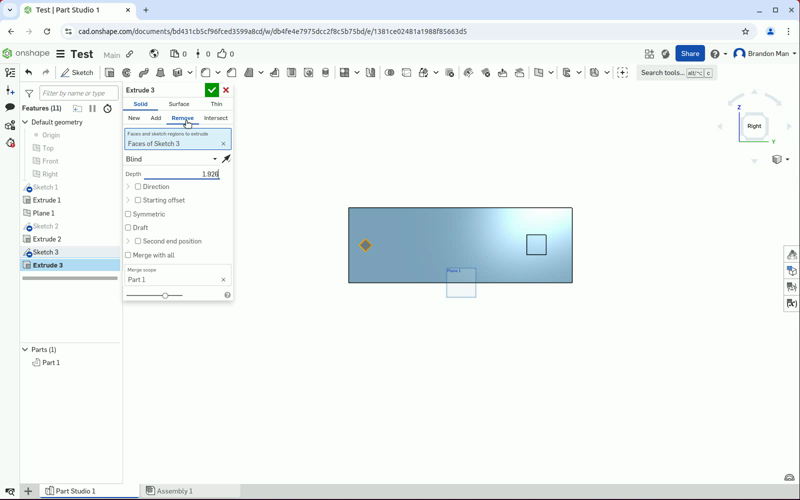
key(tab, 6)
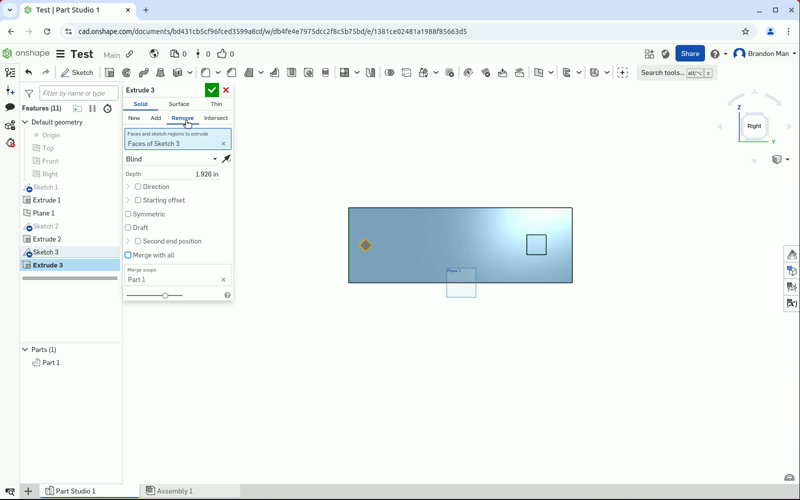
key(space)
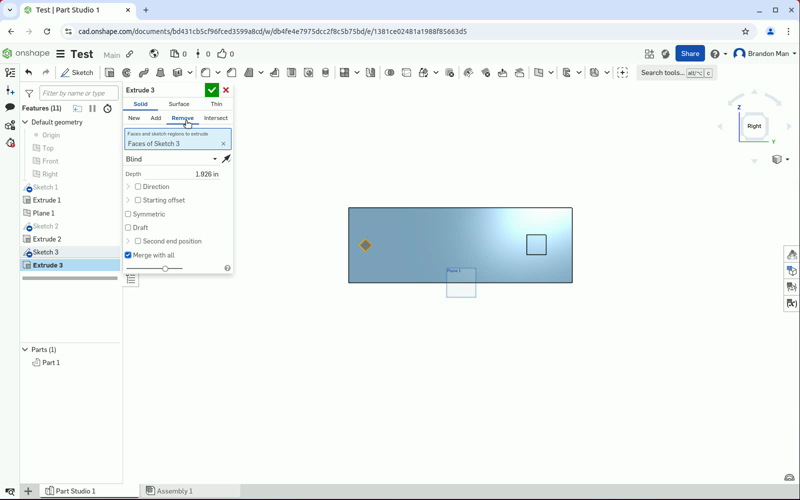
key(enter)
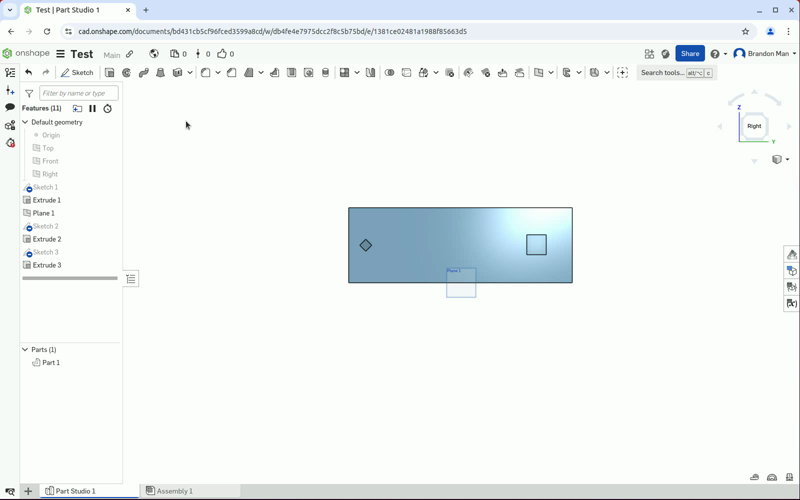
key(shift+h)
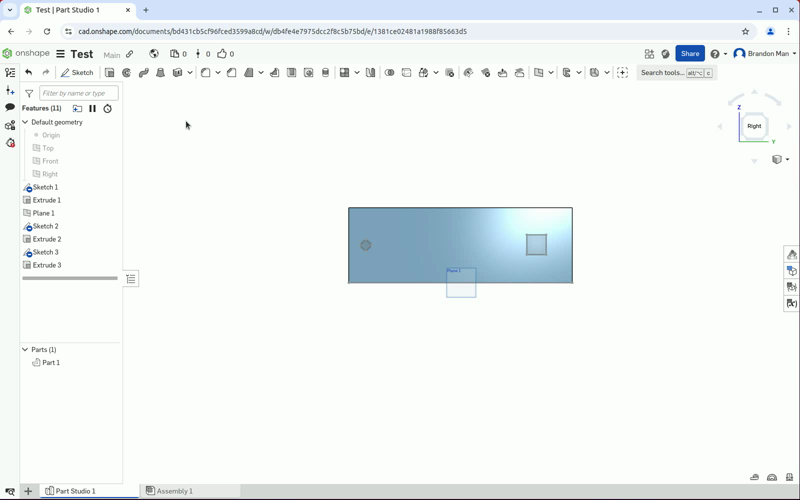
key(shift+h)
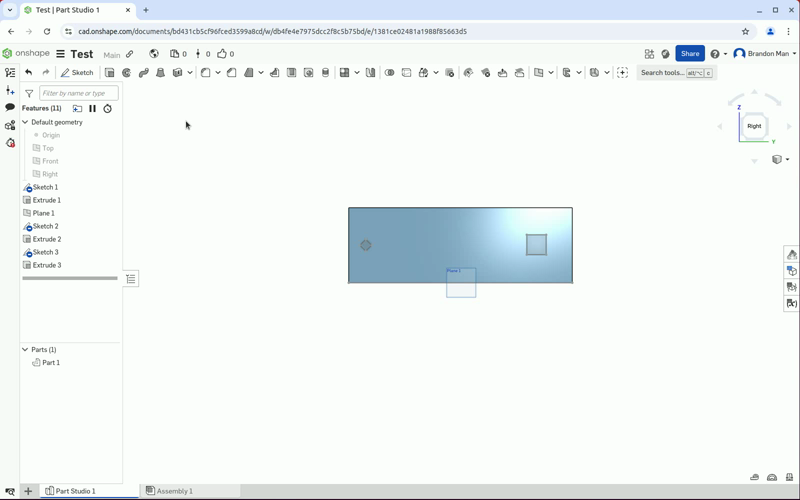
key(shift+7)
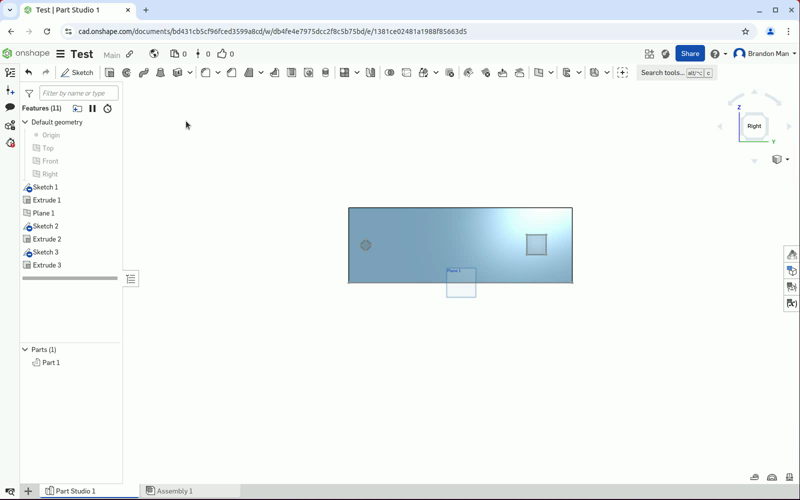
key(right, 2)
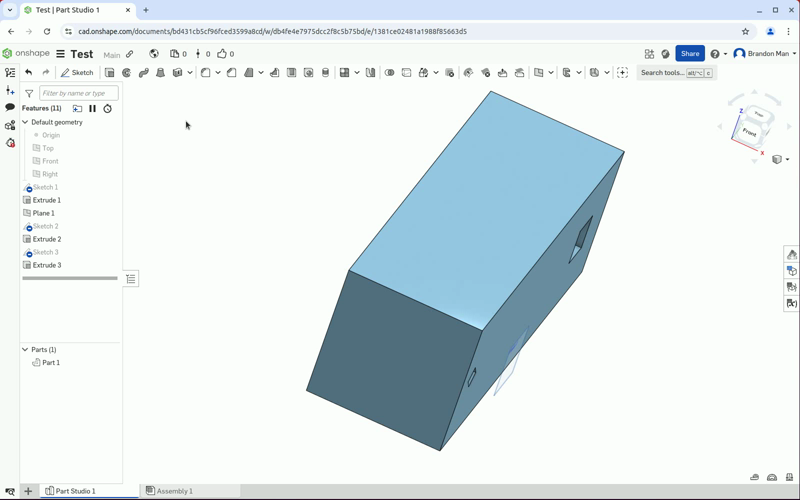
key(down, 2)
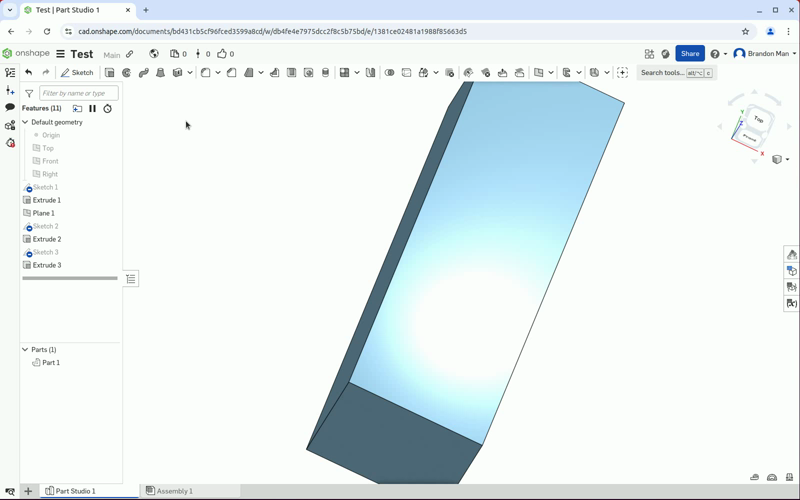
key(up, 2)
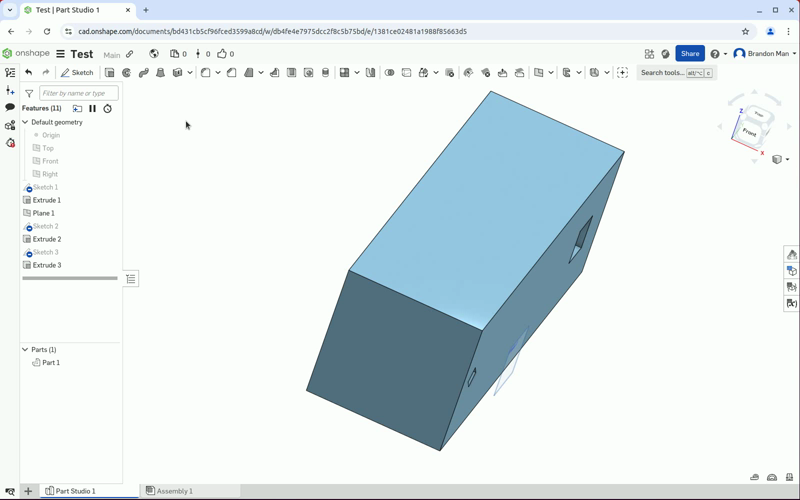
key(left, 2)
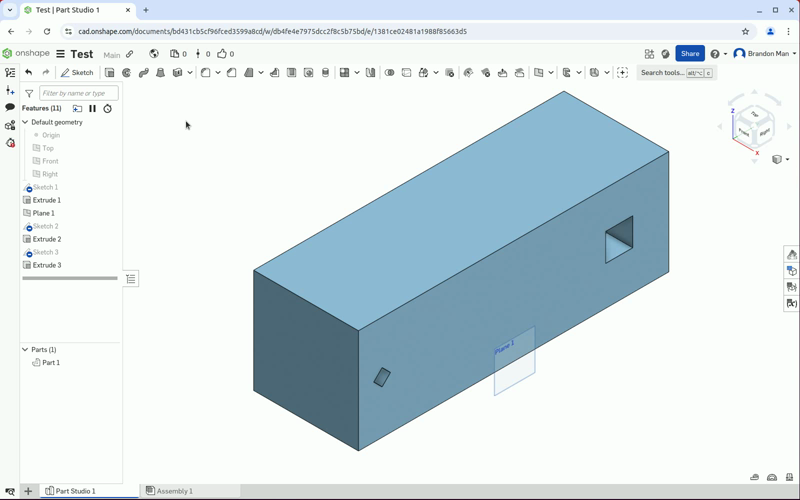
mouse_move(73, 189)
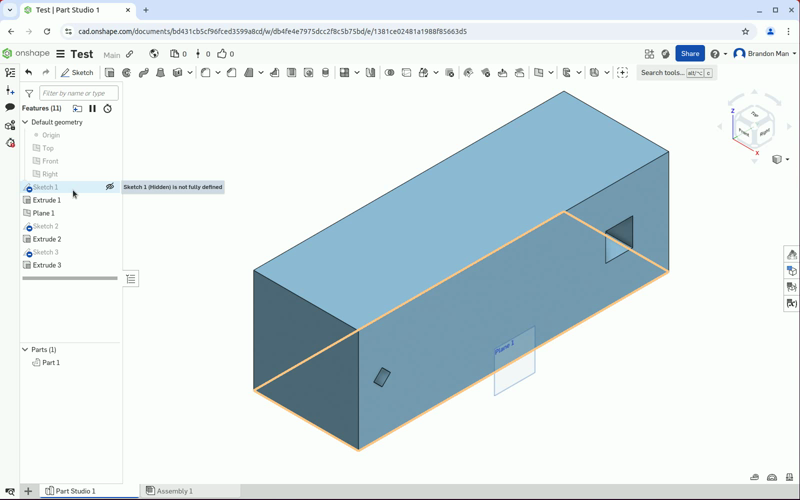
click(73, 189)